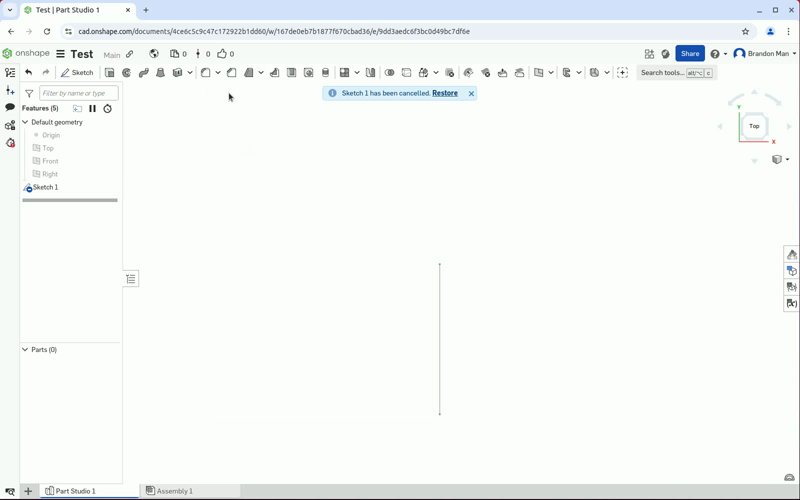
key(shift+h)
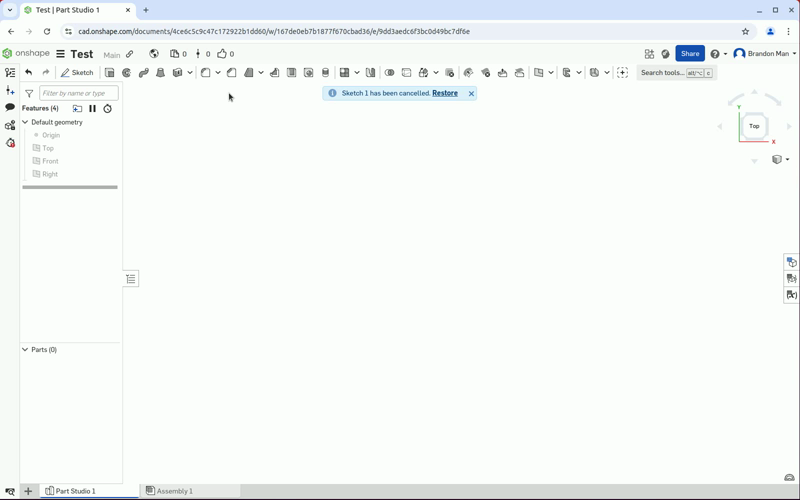
mouse_move(73, 352)
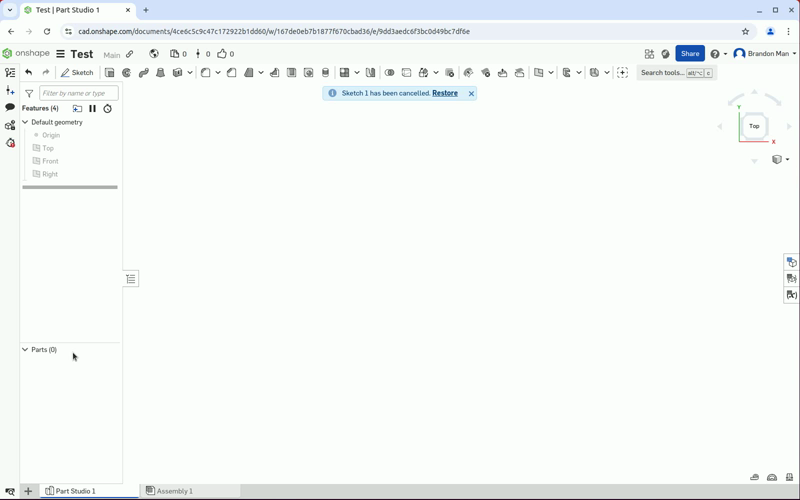
key(y)
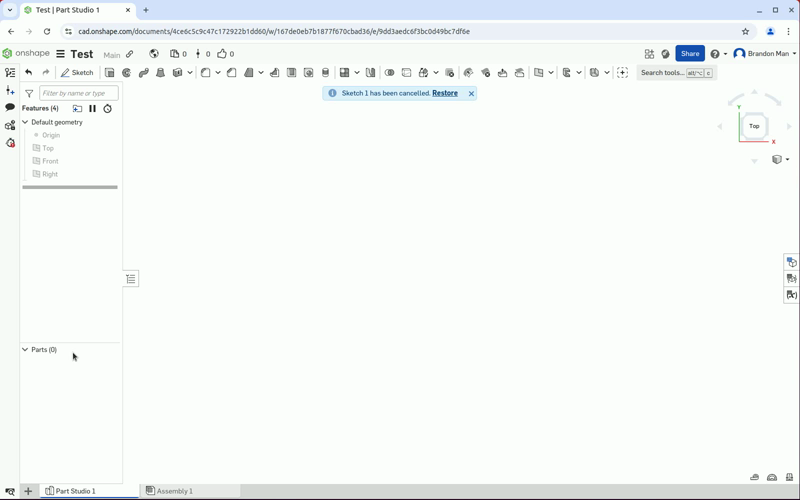
key(shift+p)
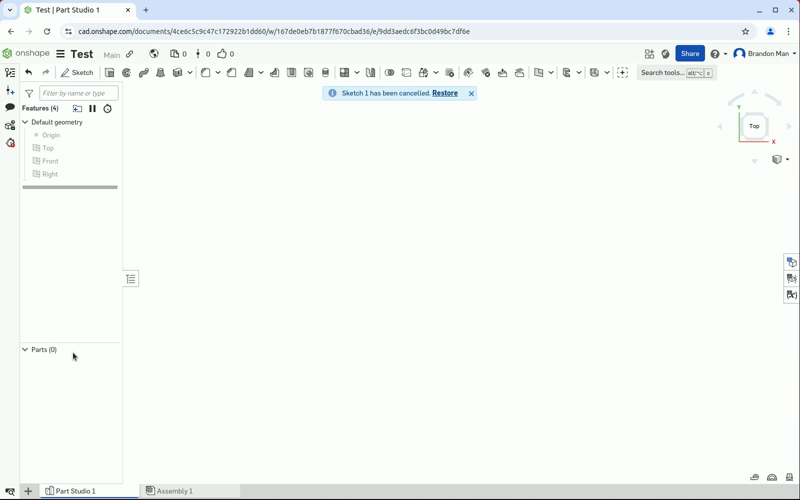
key(space)
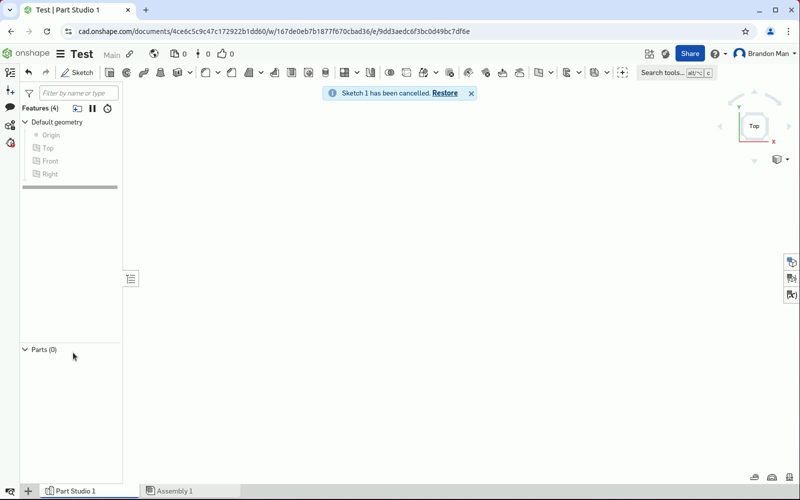
key_down(shift)
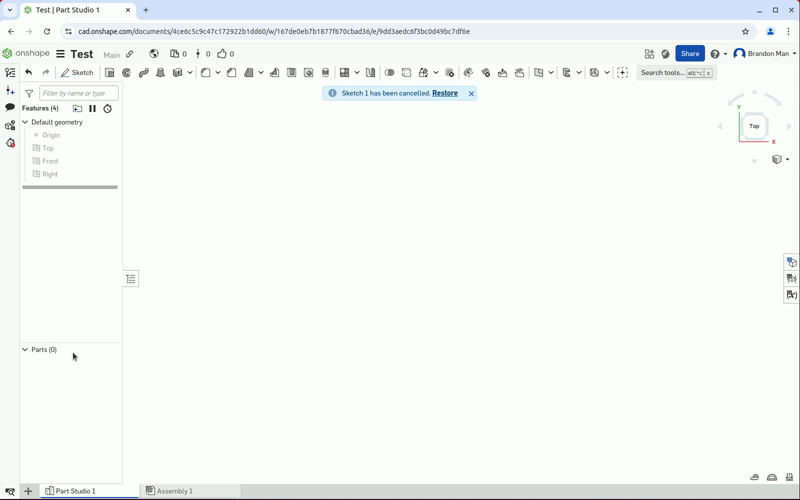
key(up)
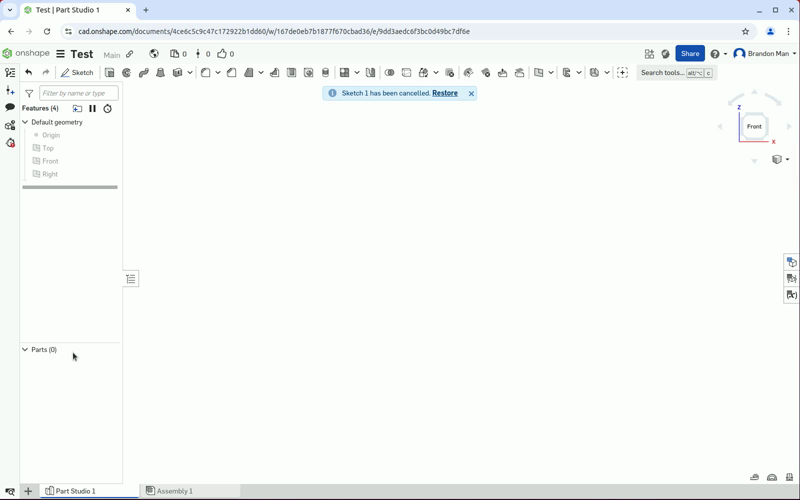
key_up(shift)
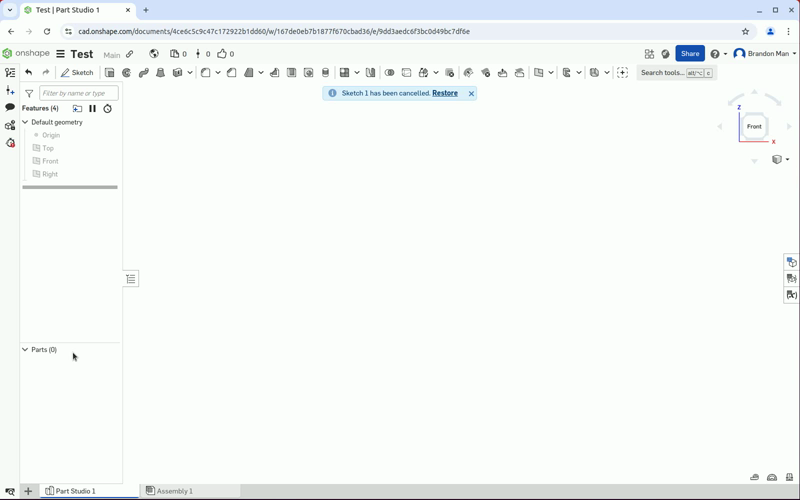
mouse_move(73, 352)
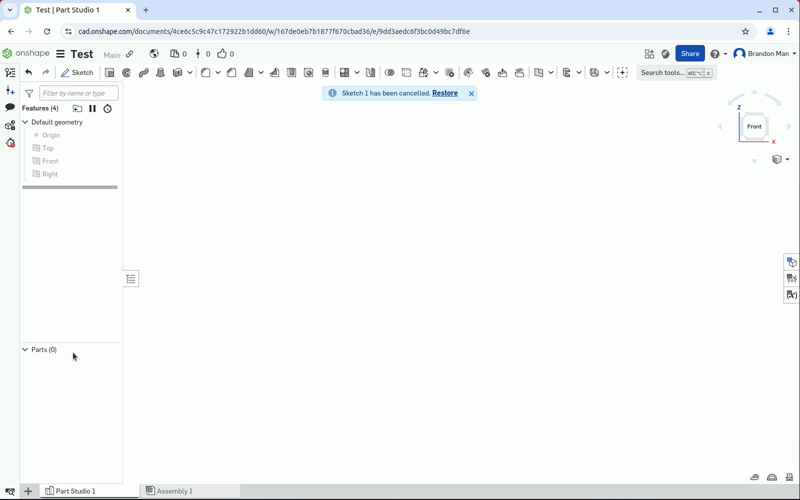
key(shift+y)
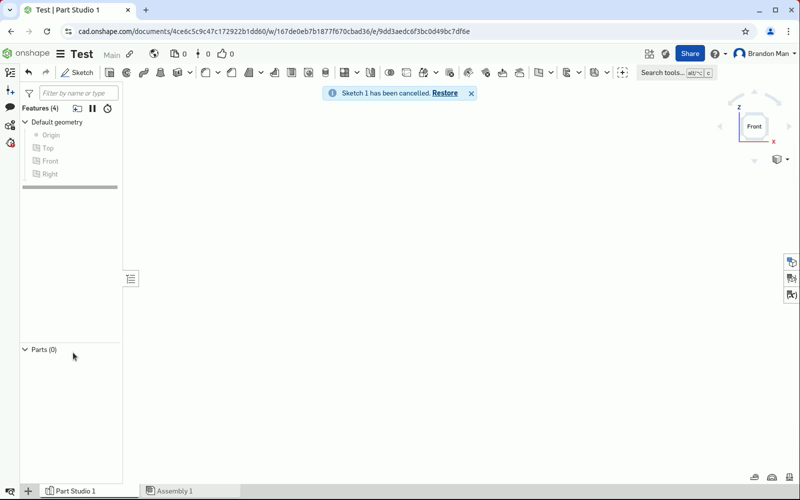
key(shift+s)
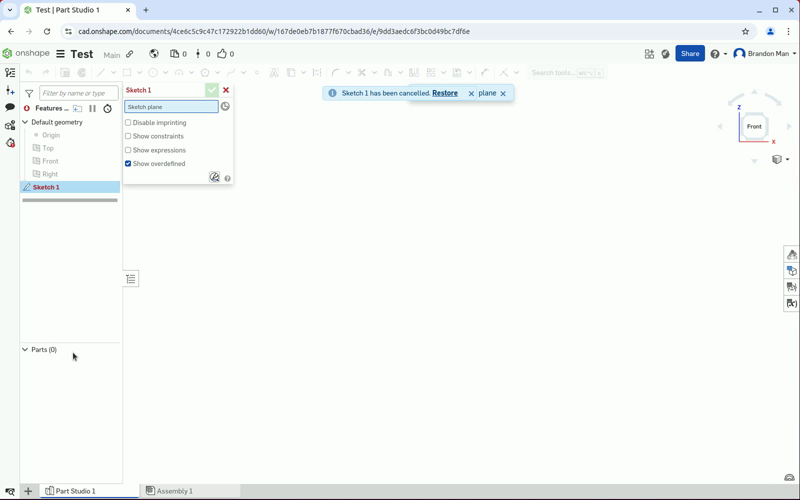
mouse_move(73, 163)
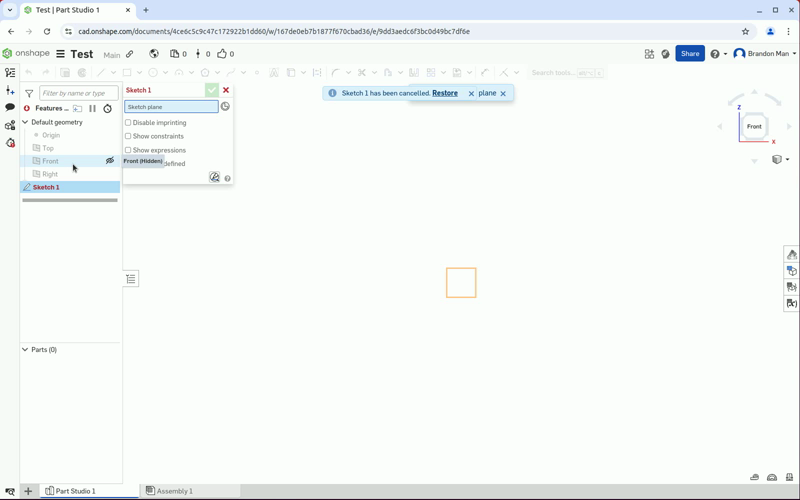
click(73, 163)
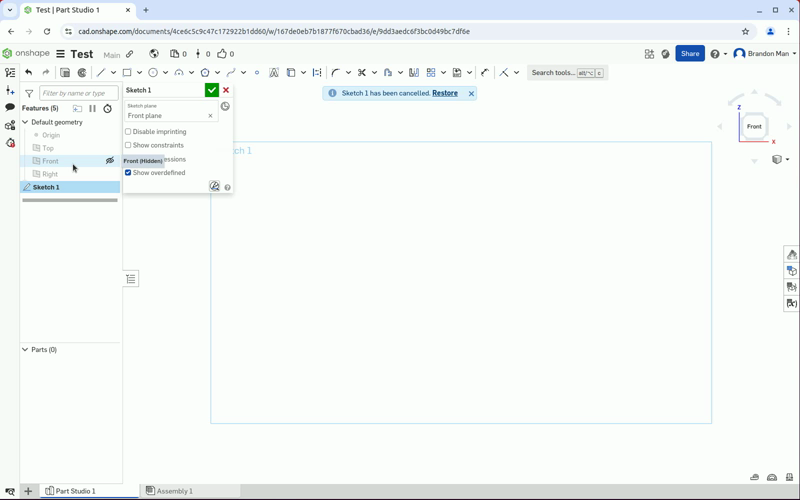
mouse_move(73, 352)
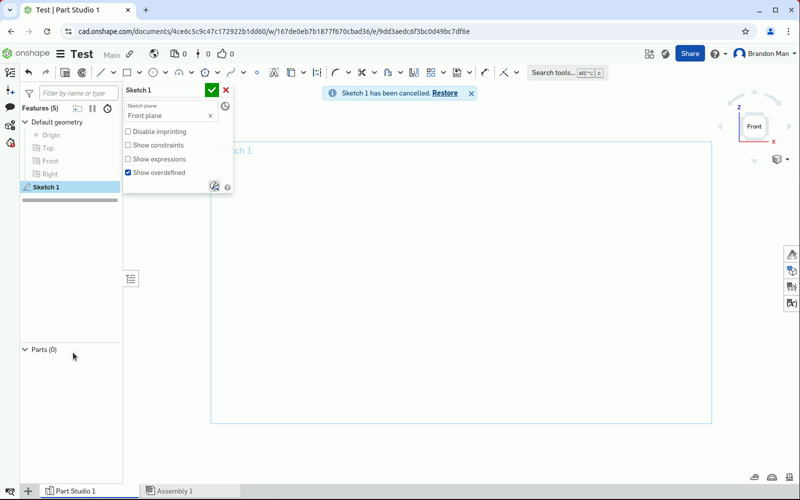
key(y)
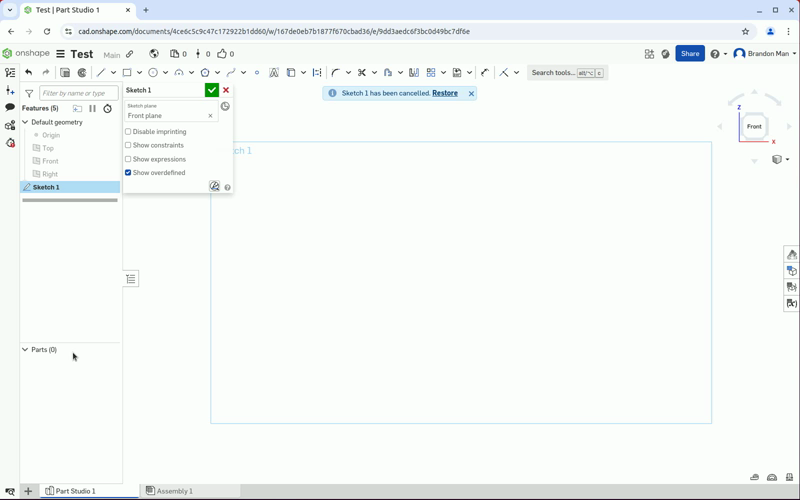
key(l)
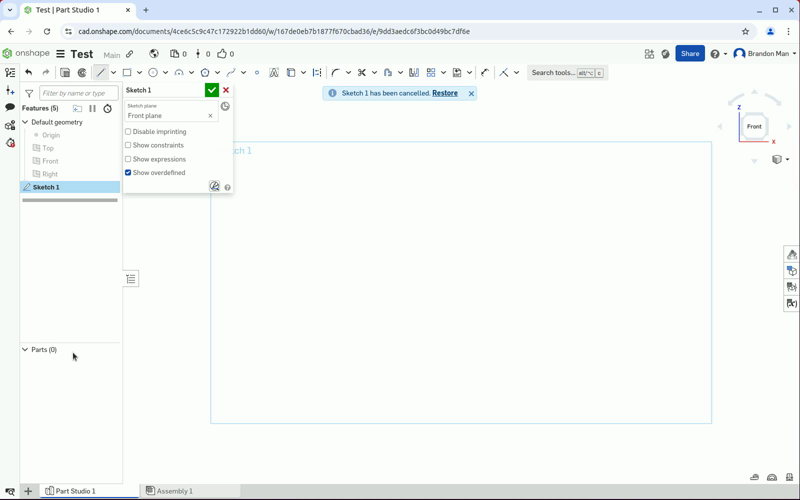
key_down(shift)
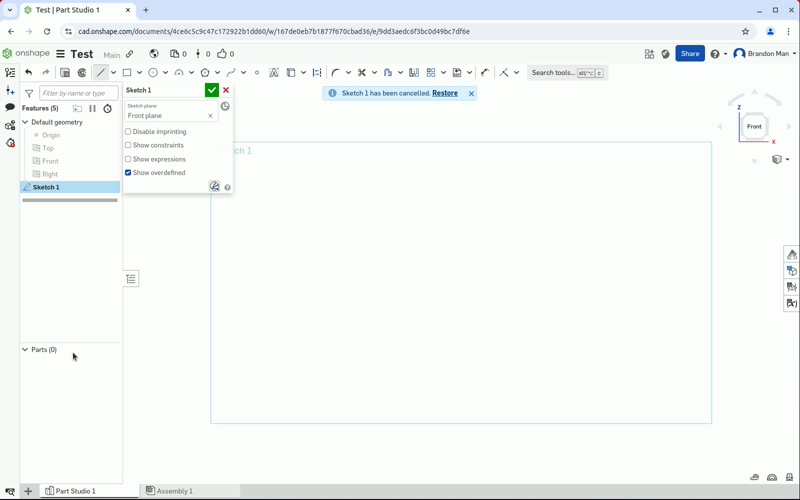
mouse_move(399, 285)
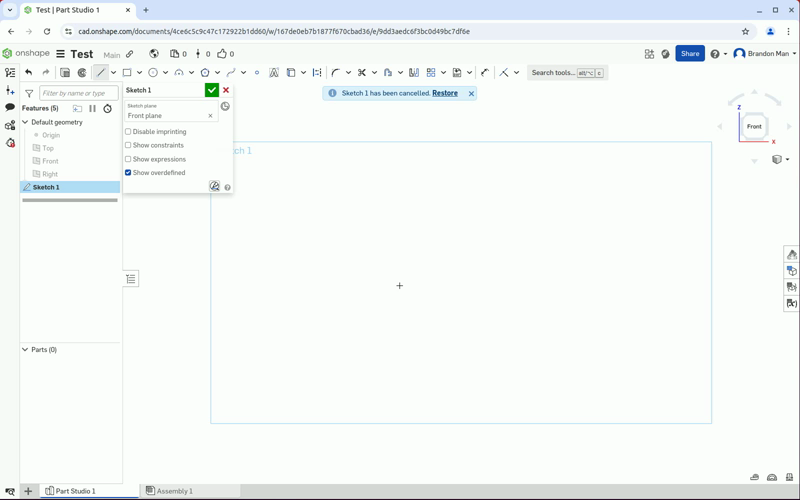
click(399, 285)
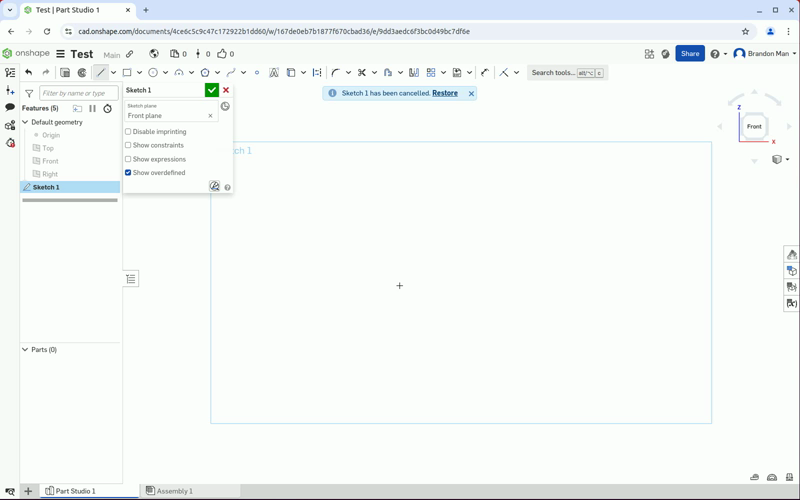
key_up(shift)
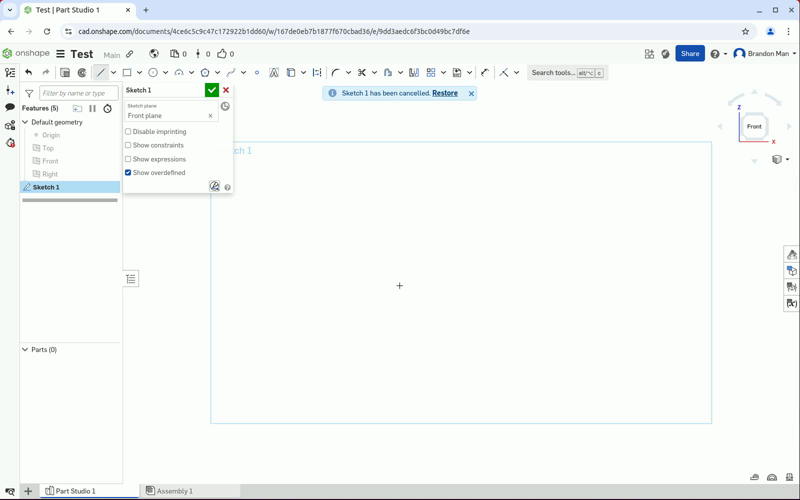
key_down(shift)
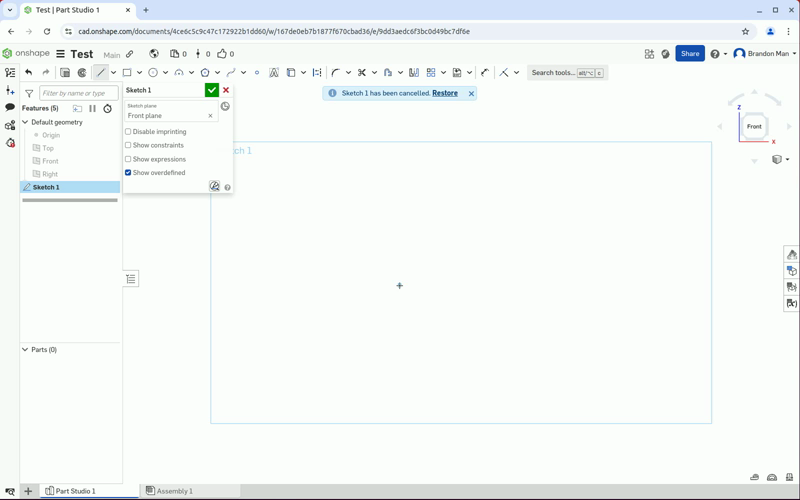
mouse_move(460, 285)
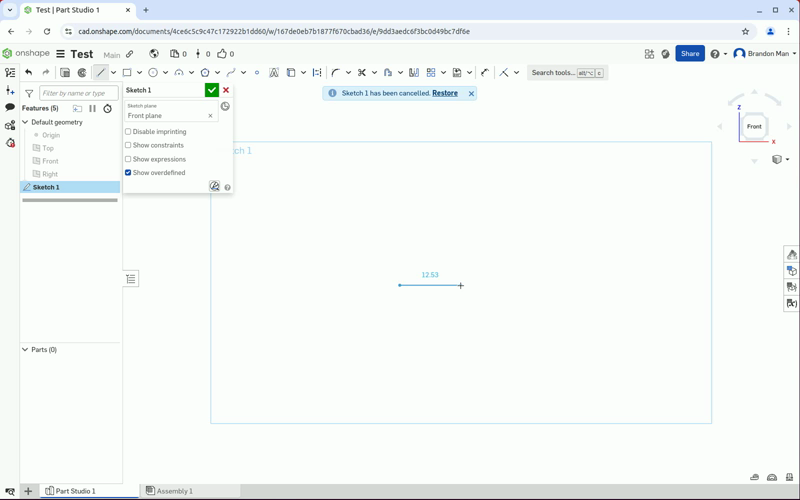
click(460, 285)
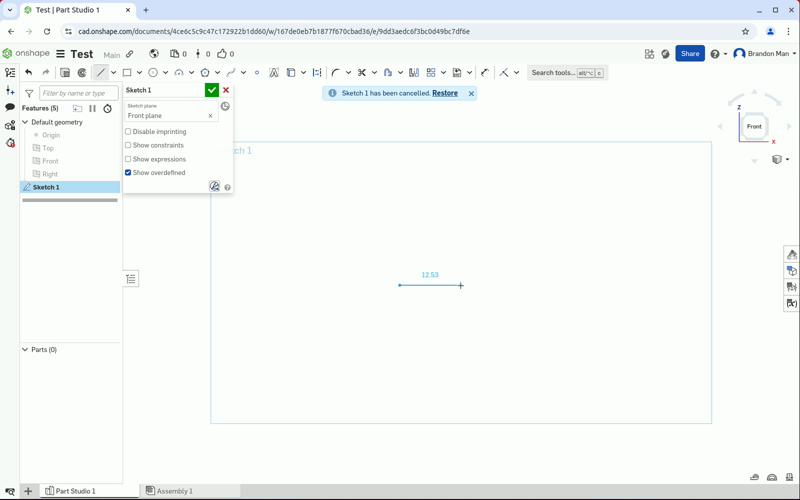
key_up(shift)
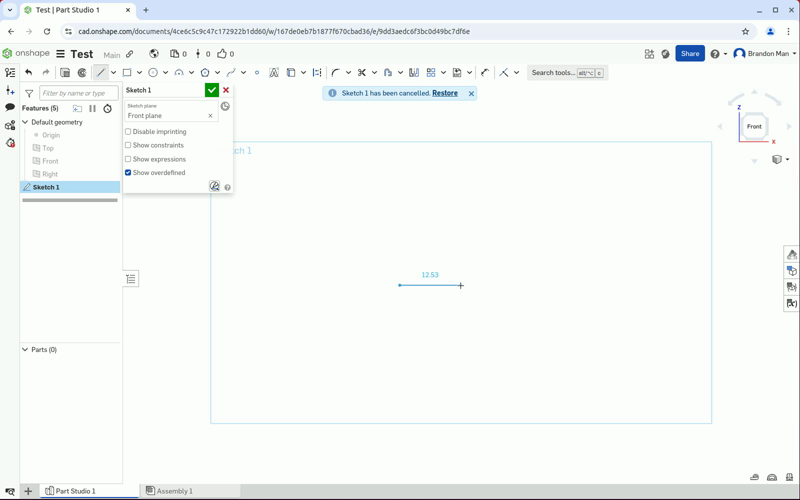
key_down(shift)
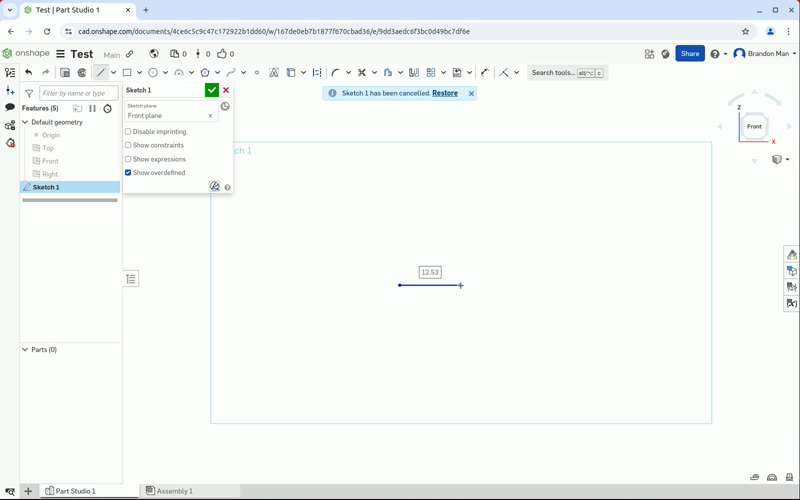
mouse_move(490, 285)
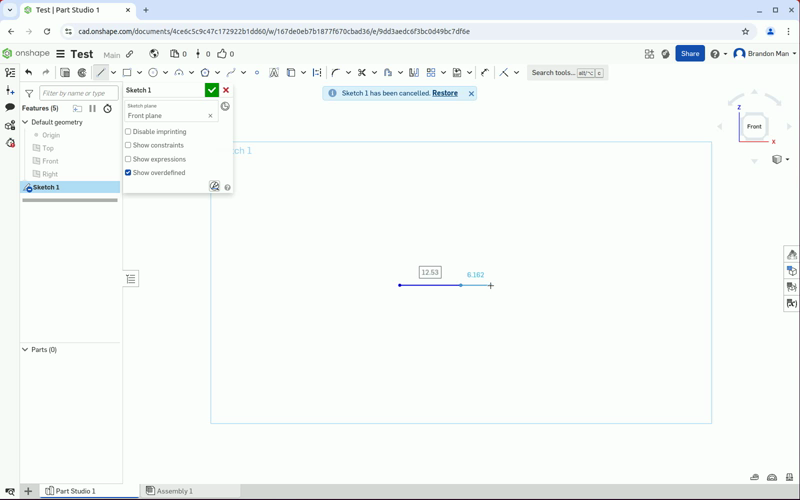
mouse_move(520, 285)
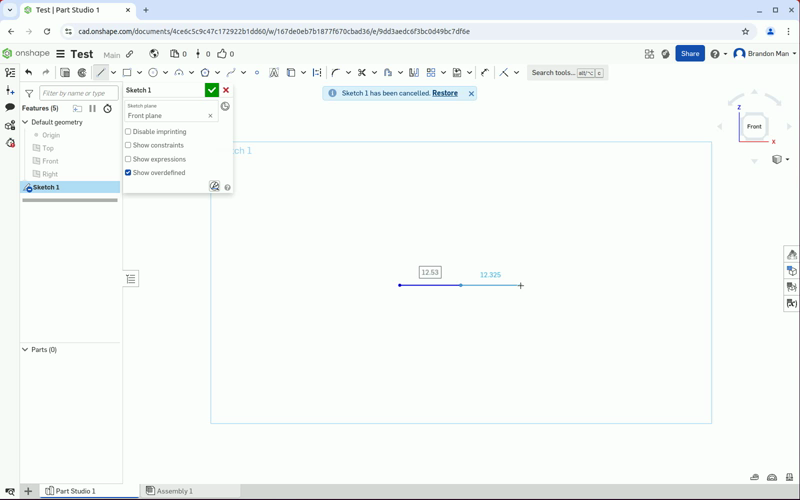
click(520, 285)
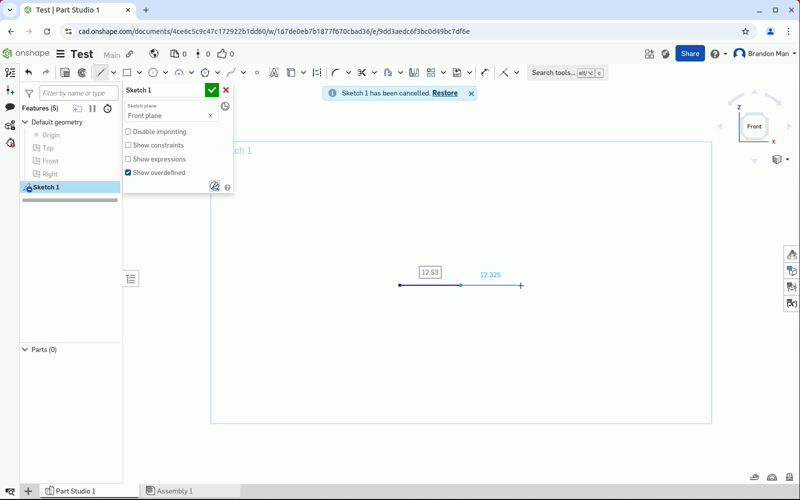
key_up(shift)
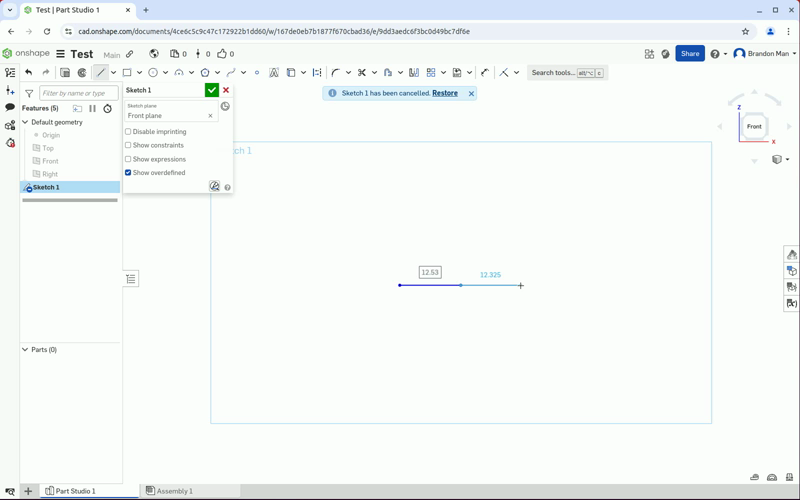
key_down(shift)
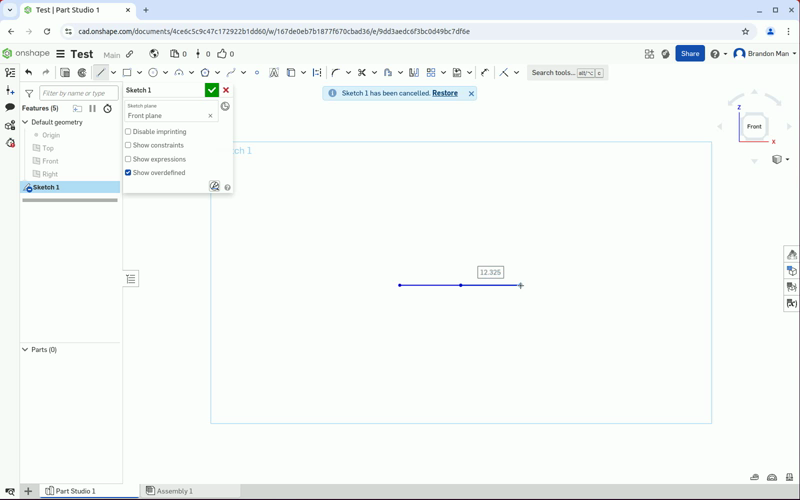
mouse_move(550, 285)
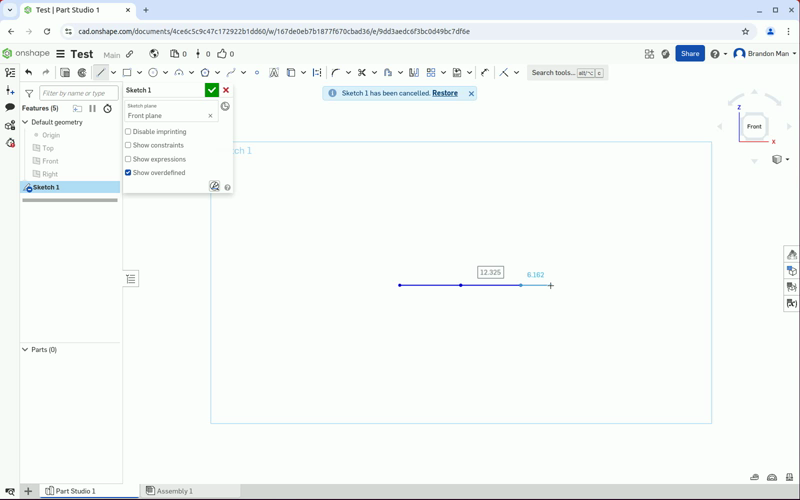
mouse_move(520, 282)
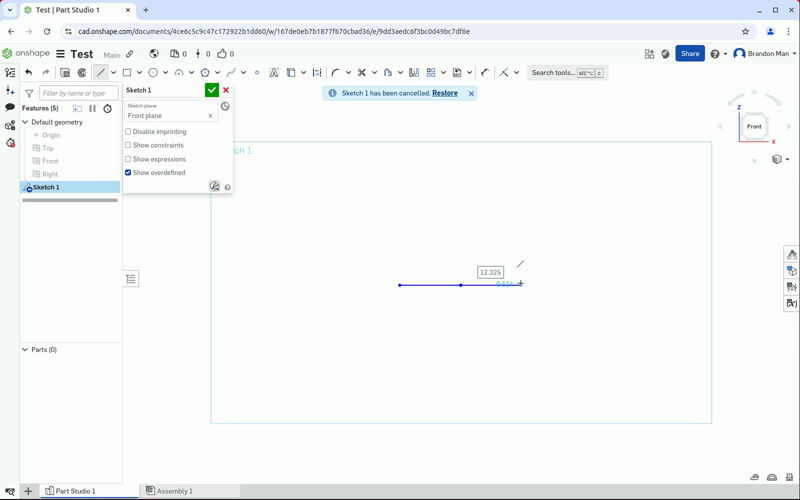
scroll(6)
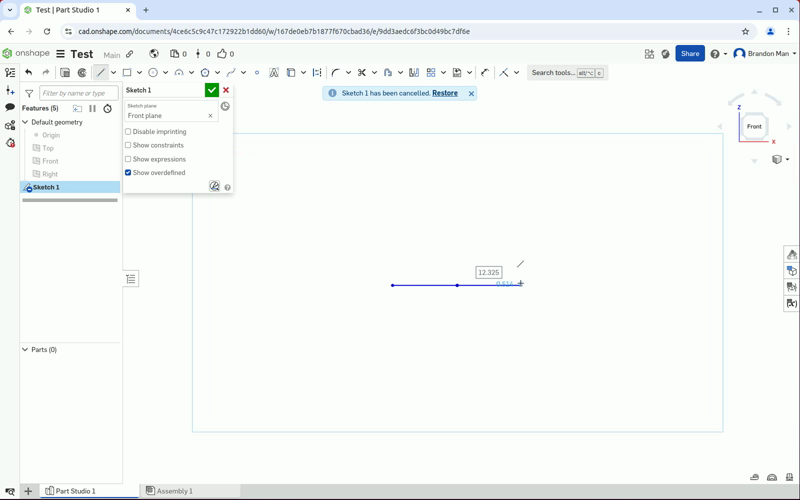
scroll(6)
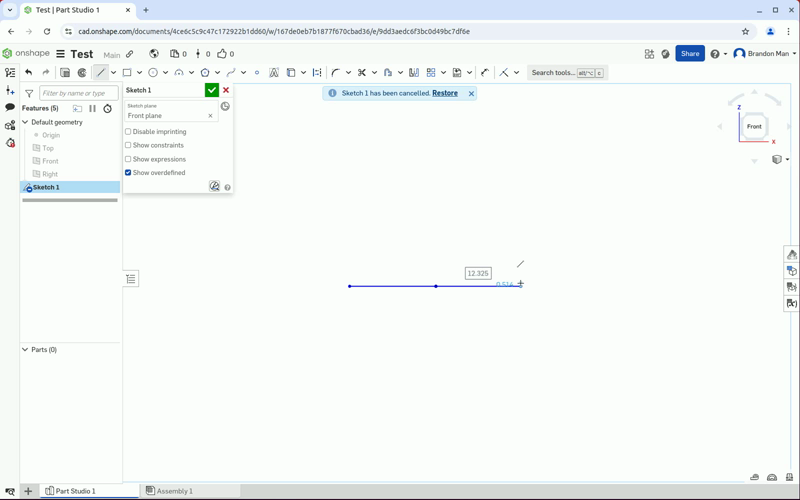
scroll(6)
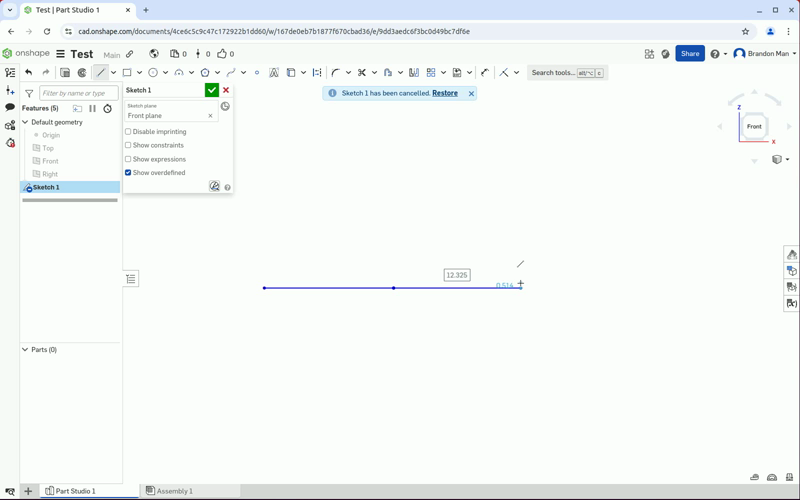
scroll(6)
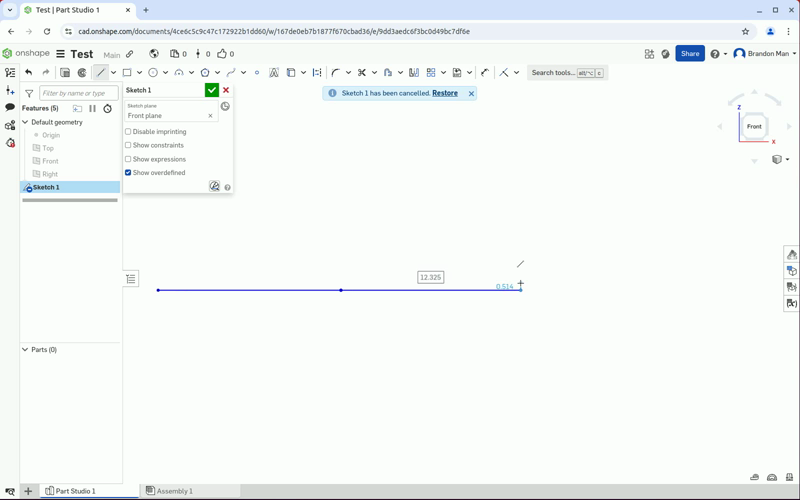
scroll(6)
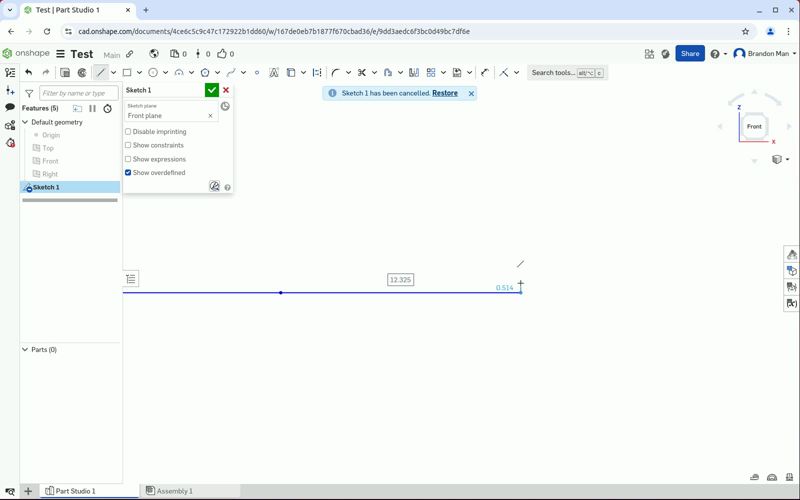
scroll(6)
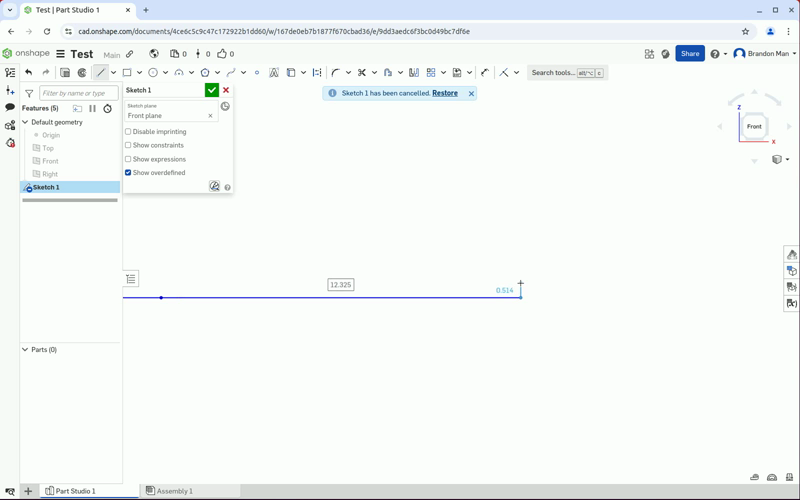
scroll(6)
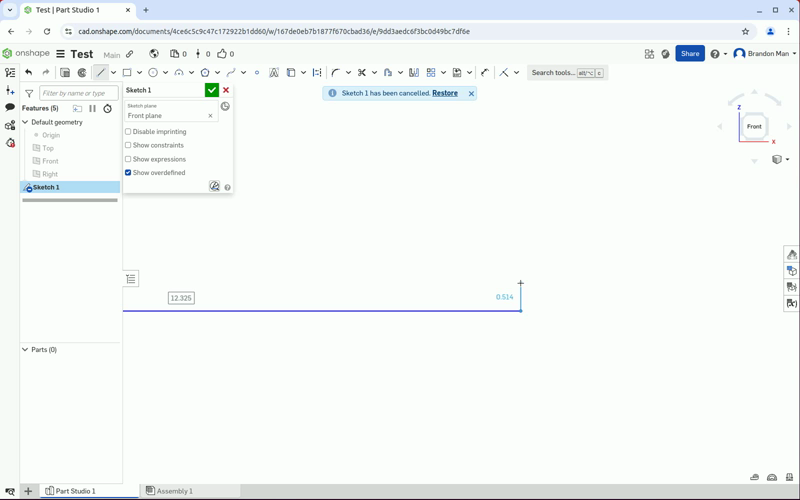
click(520, 282)
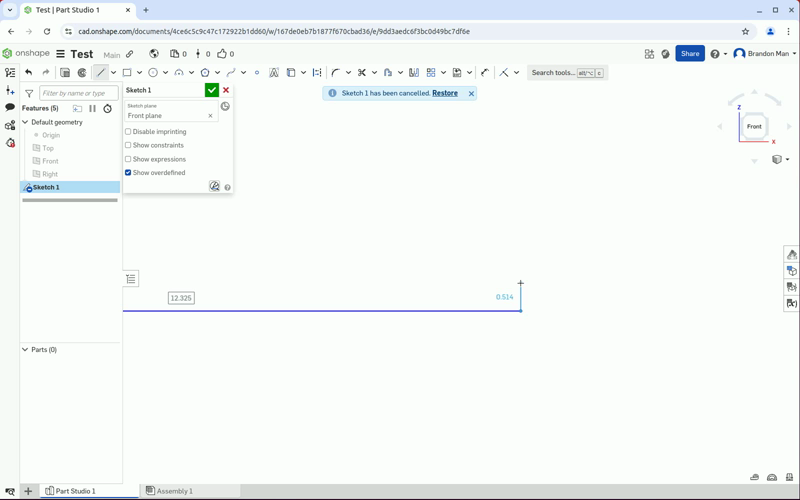
scroll(-6)
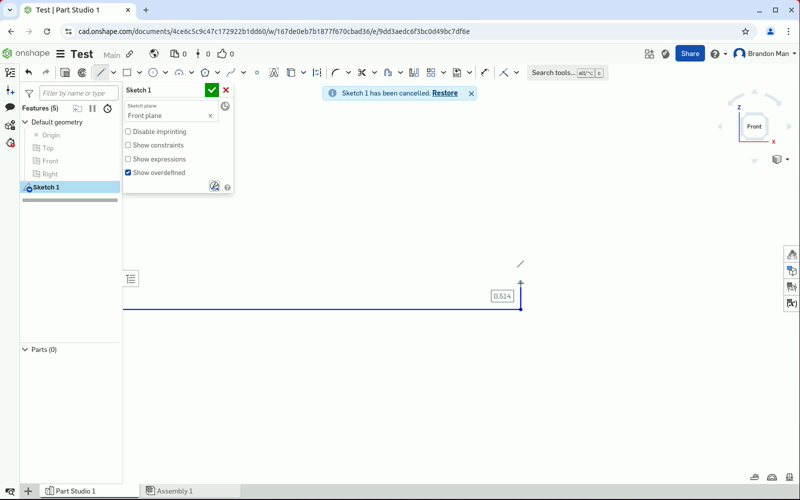
scroll(-6)
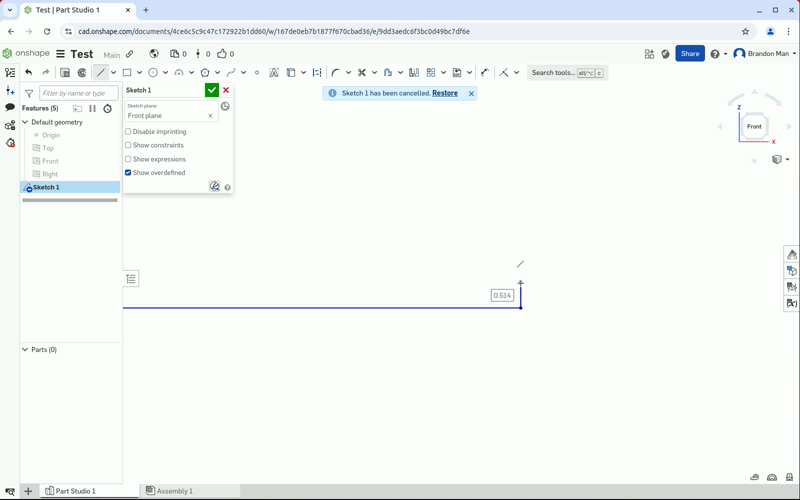
scroll(-6)
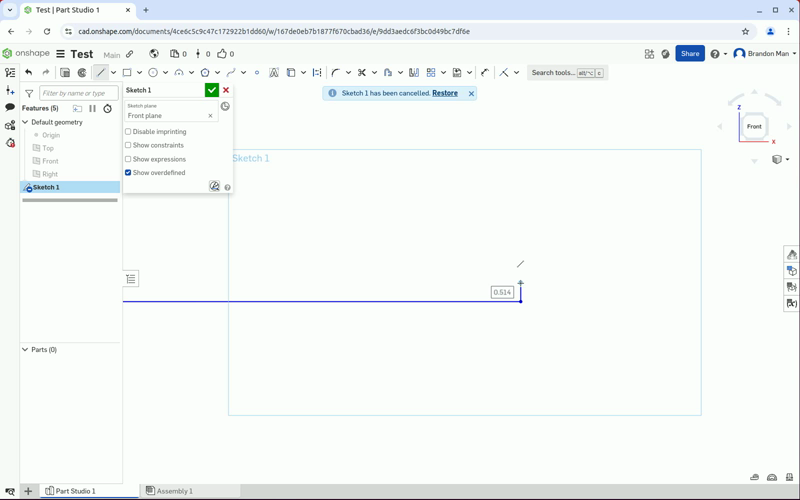
scroll(-6)
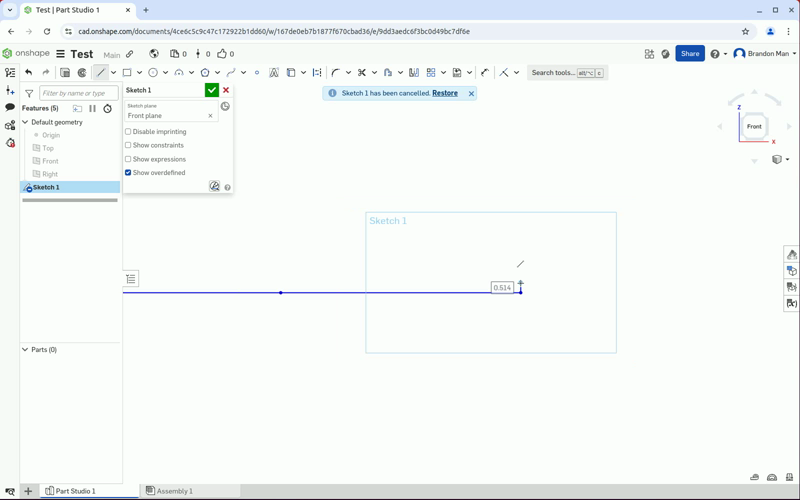
scroll(-6)
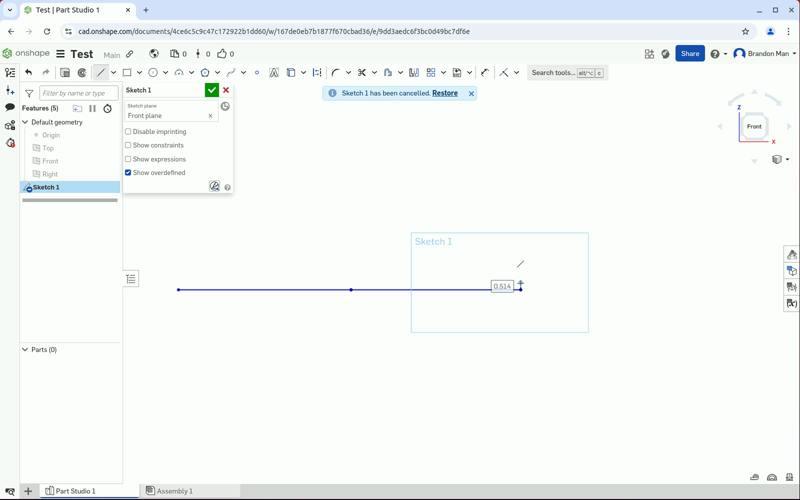
scroll(-6)
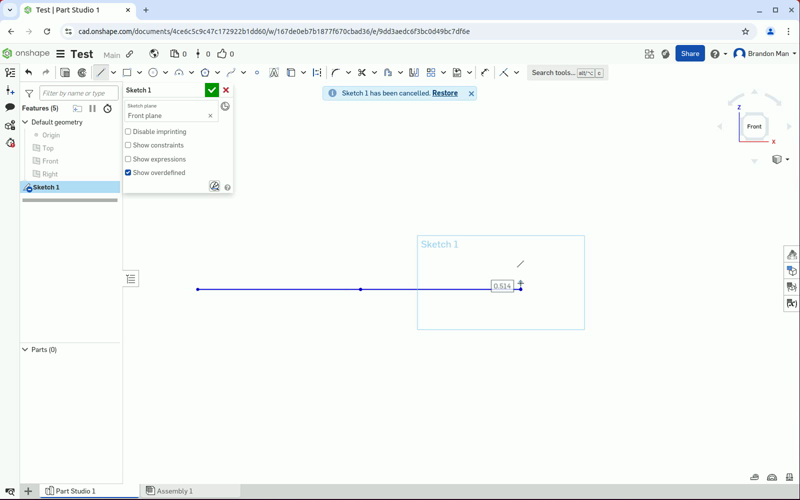
scroll(-6)
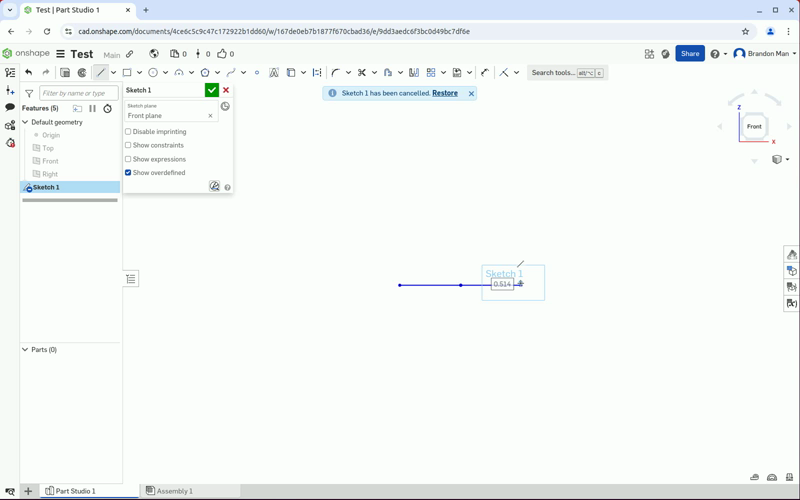
key_up(shift)
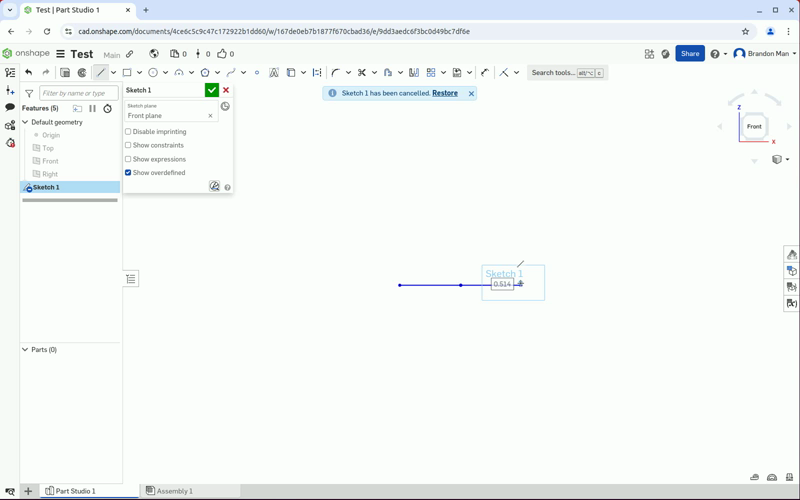
key_down(shift)
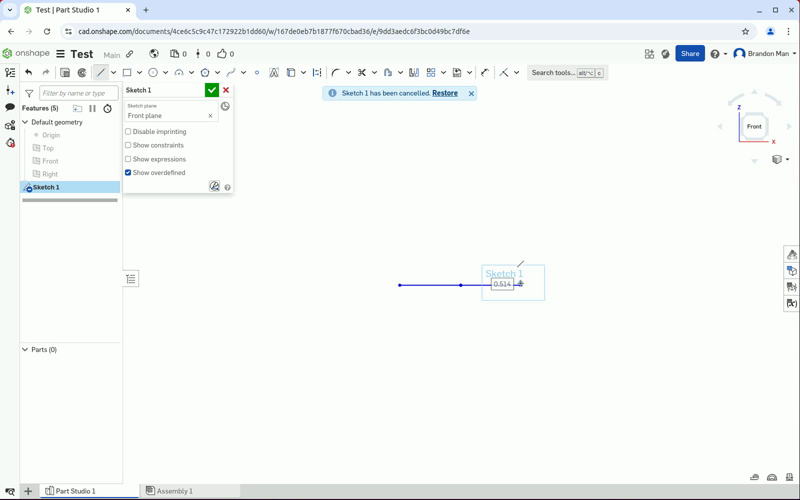
mouse_move(550, 282)
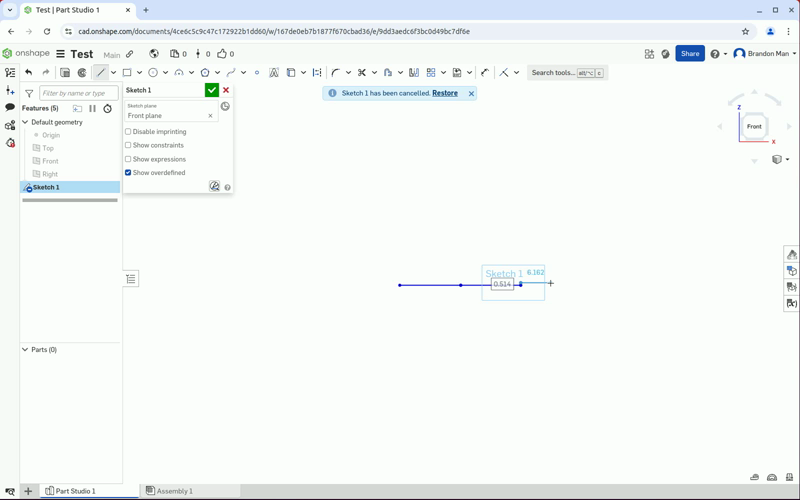
mouse_move(520, 281)
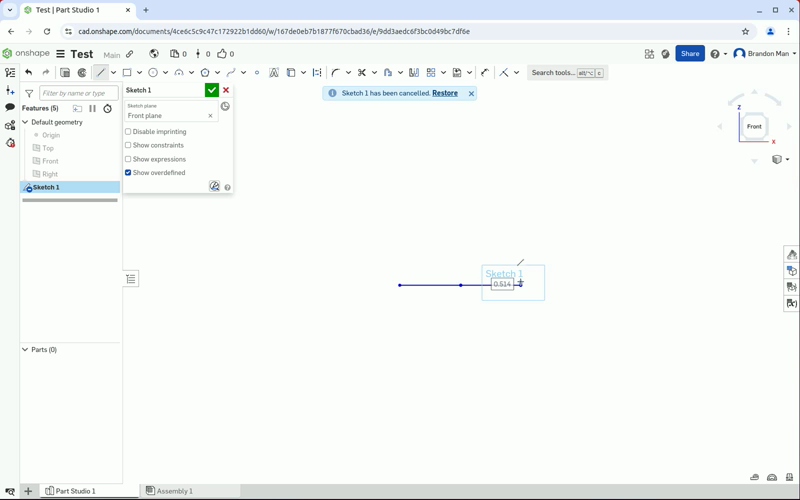
scroll(6)
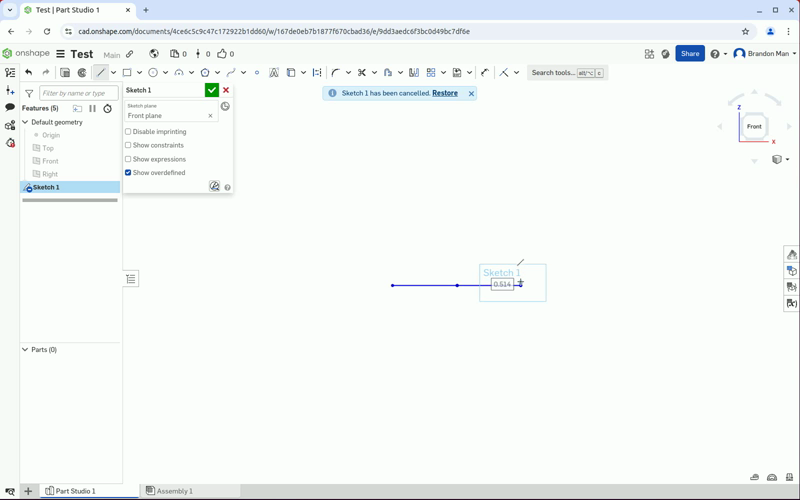
scroll(6)
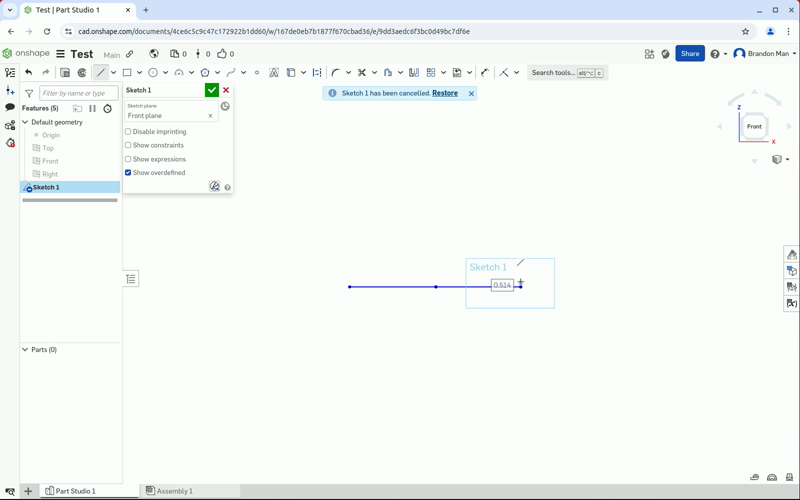
scroll(6)
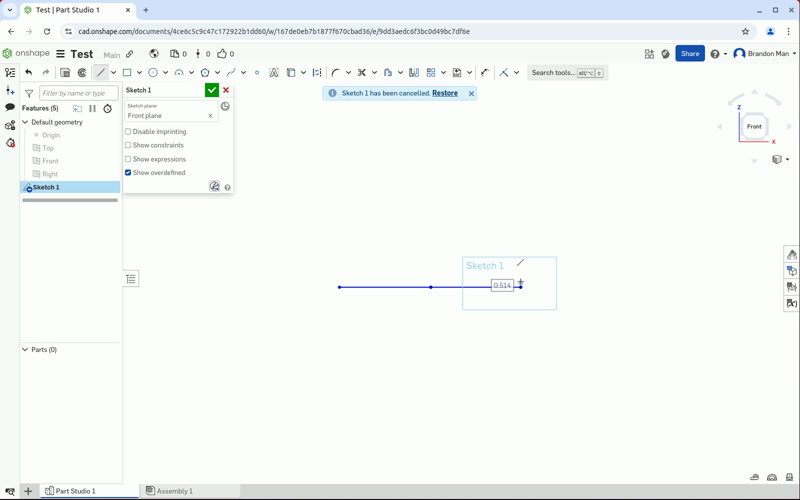
scroll(6)
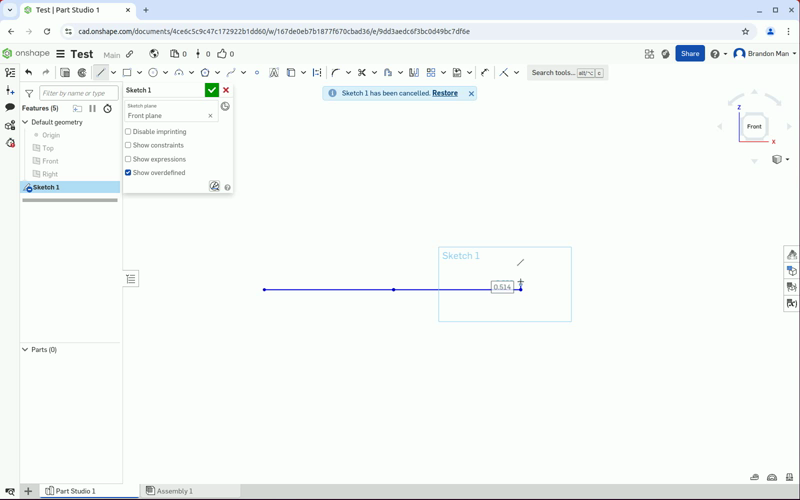
scroll(6)
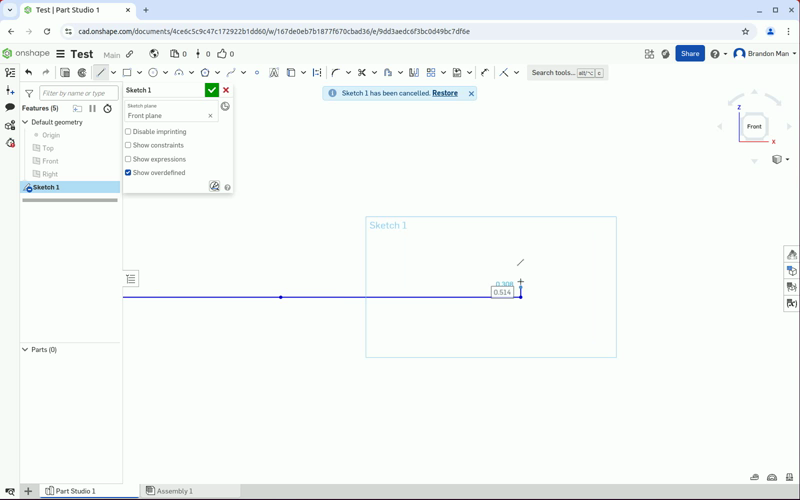
scroll(6)
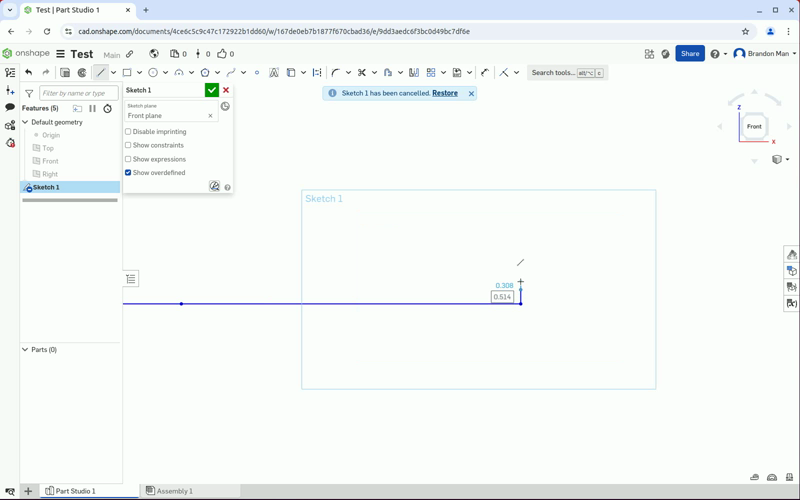
scroll(6)
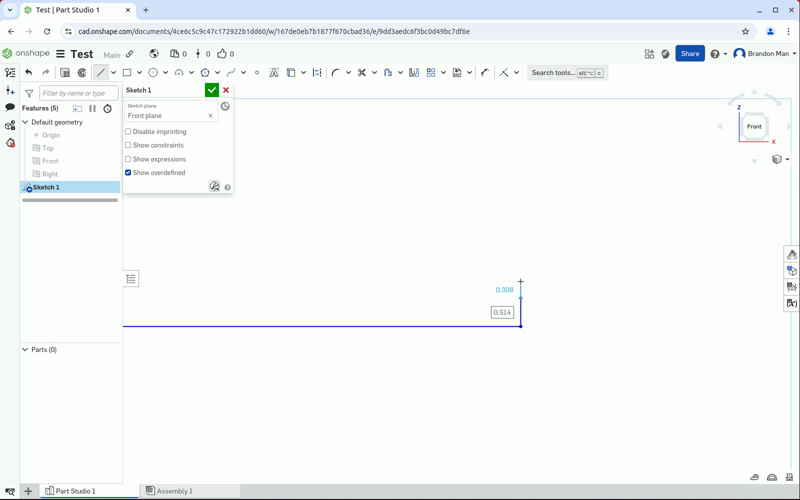
click(520, 281)
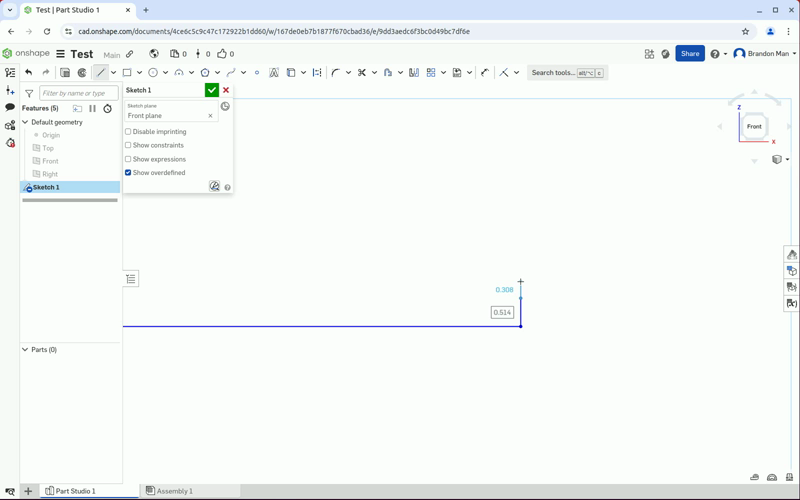
scroll(-6)
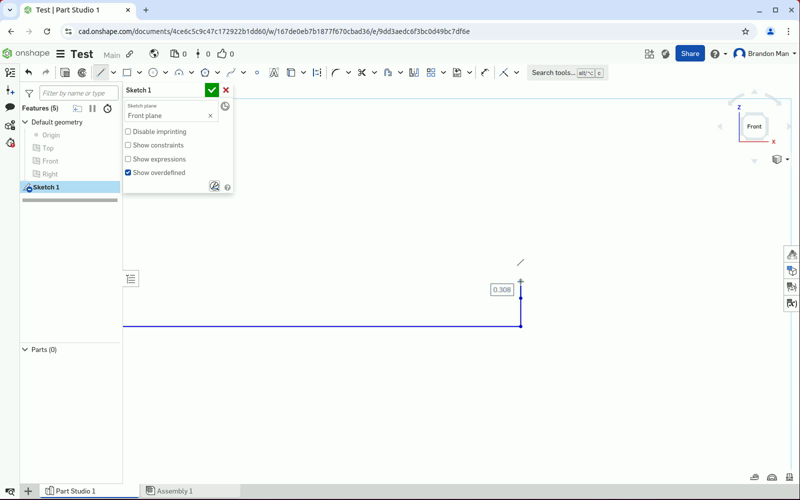
scroll(-6)
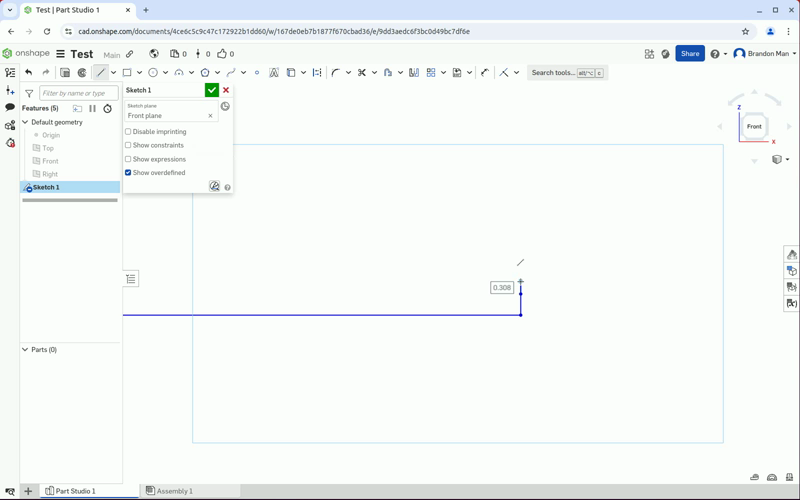
scroll(-6)
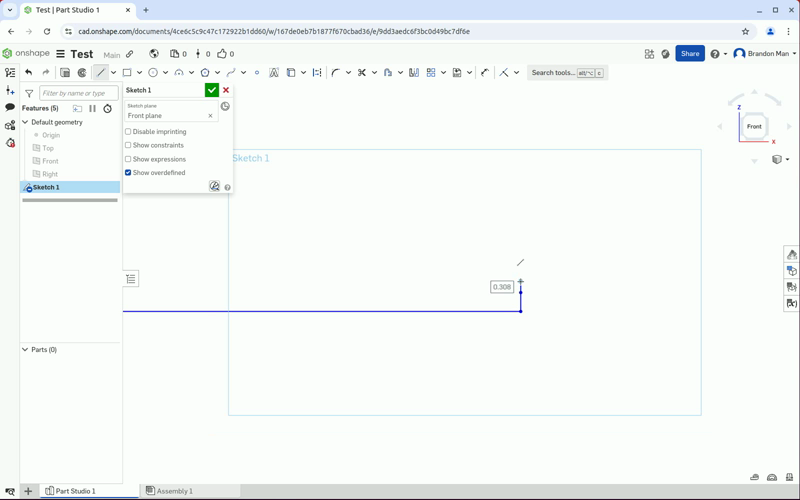
scroll(-6)
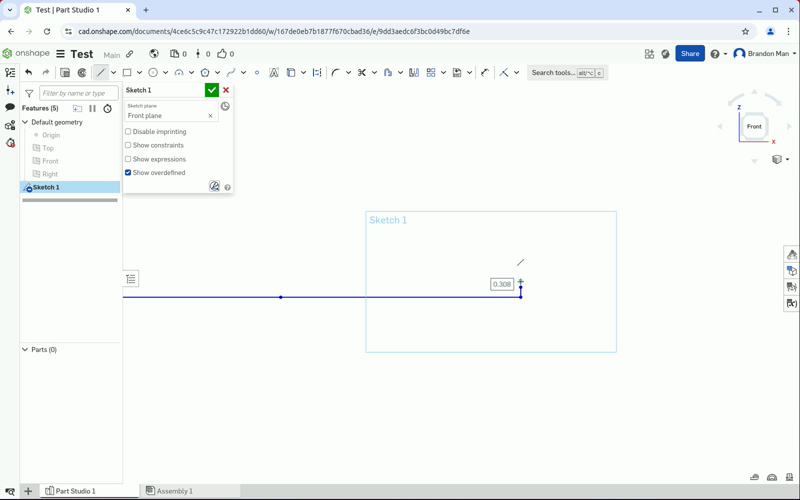
scroll(-6)
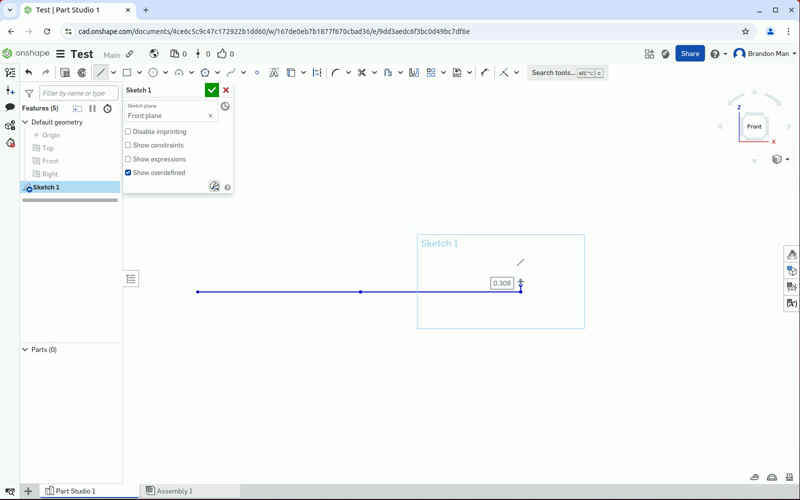
scroll(-6)
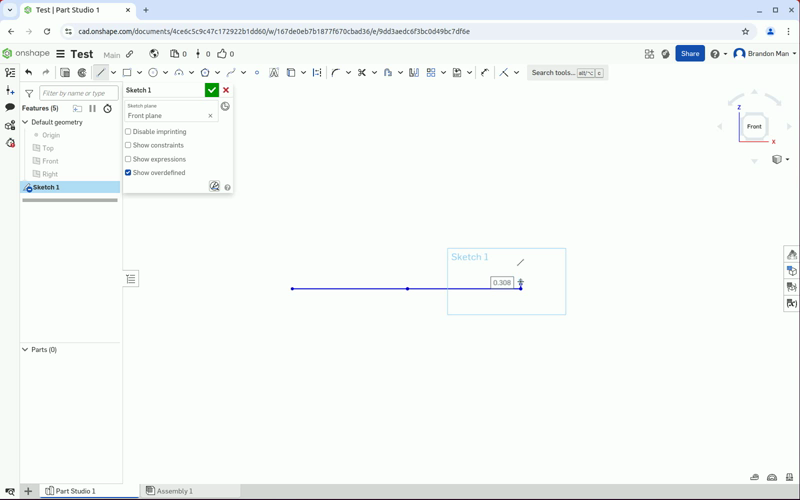
scroll(-6)
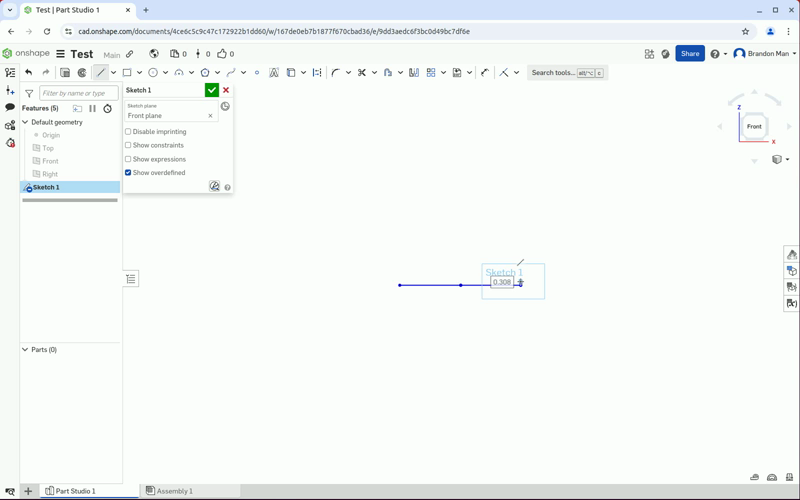
key_up(shift)
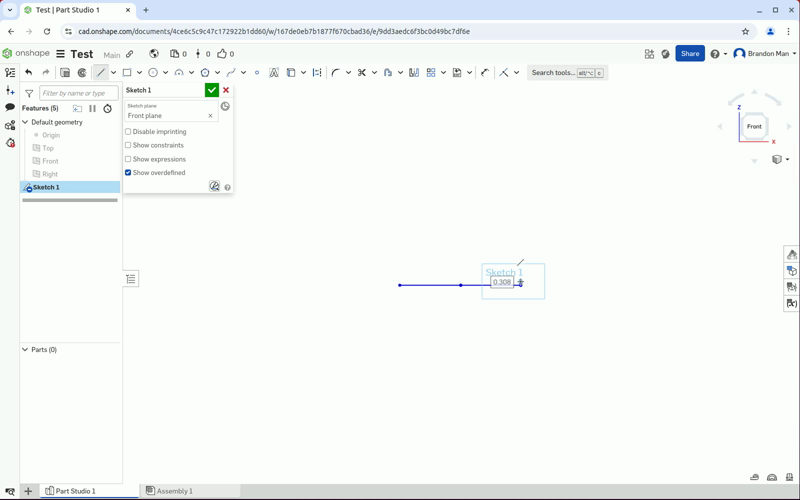
key_down(shift)
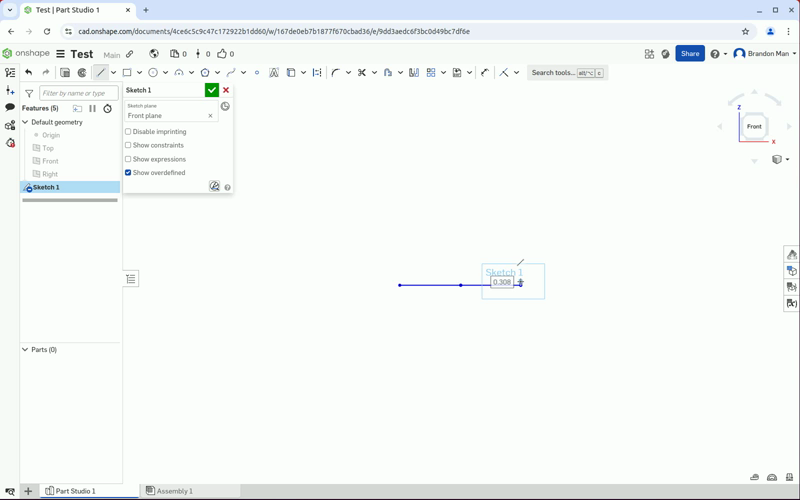
mouse_move(550, 281)
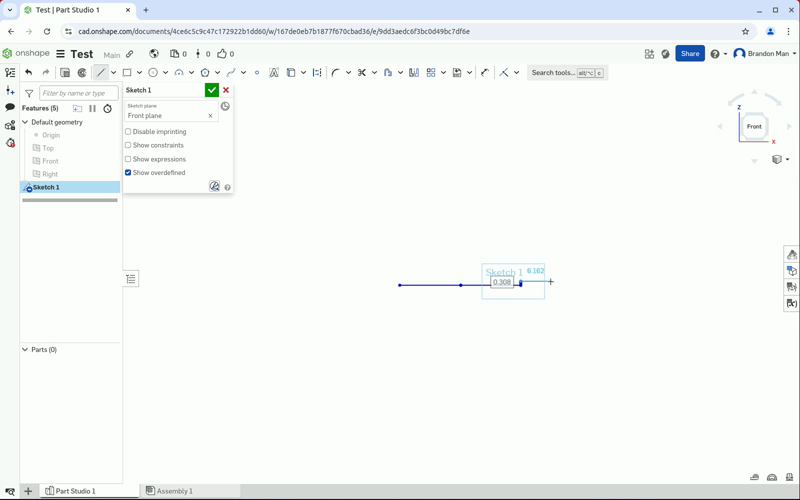
mouse_move(460, 281)
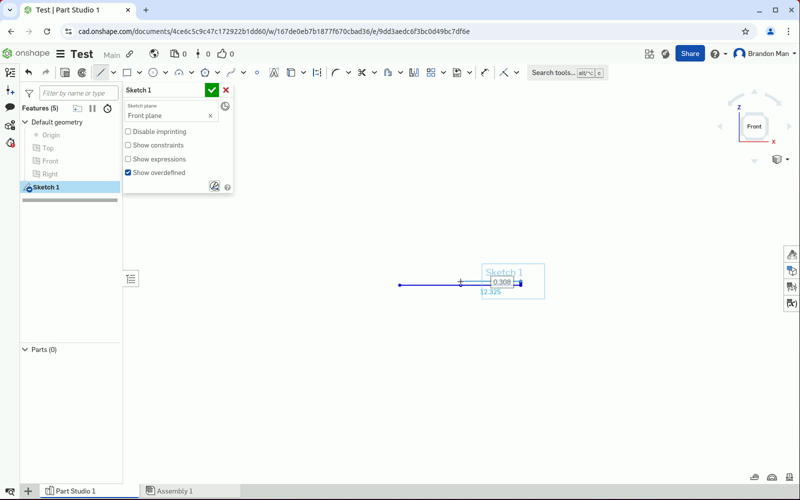
scroll(6)
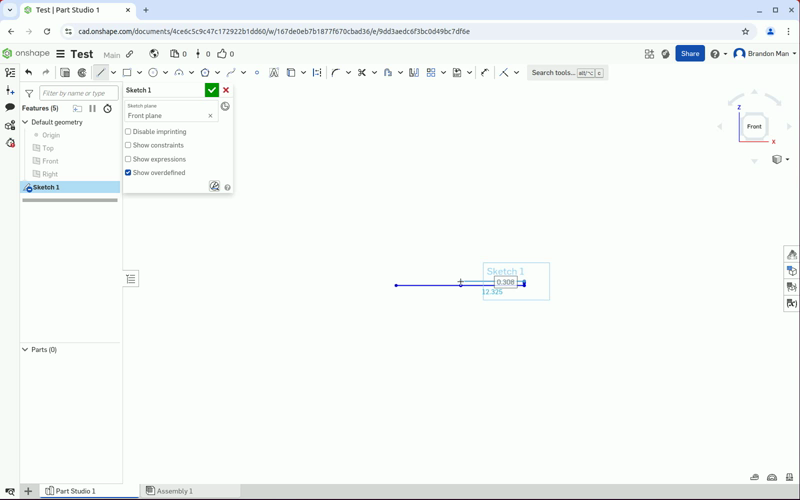
scroll(6)
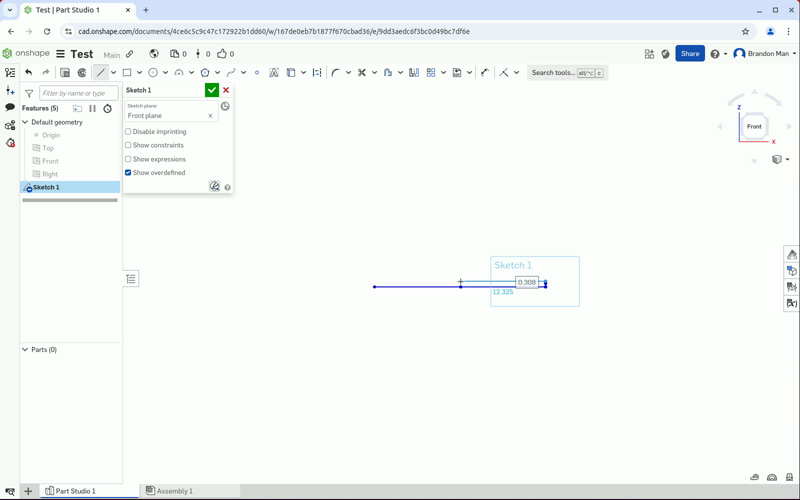
scroll(6)
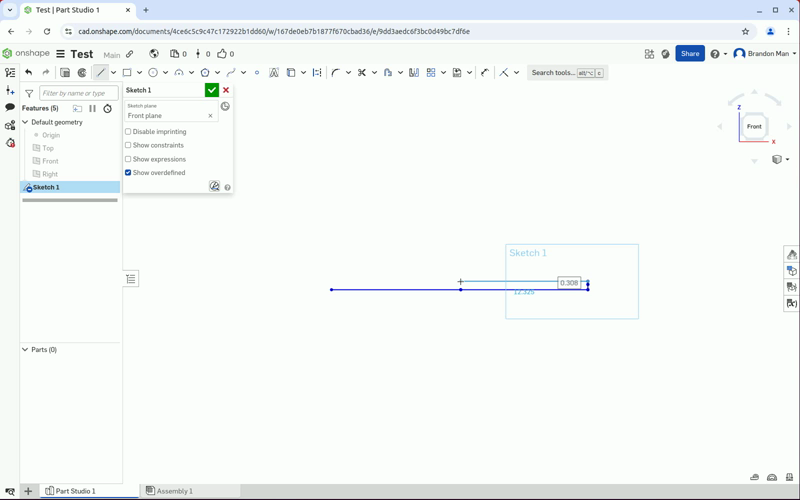
scroll(6)
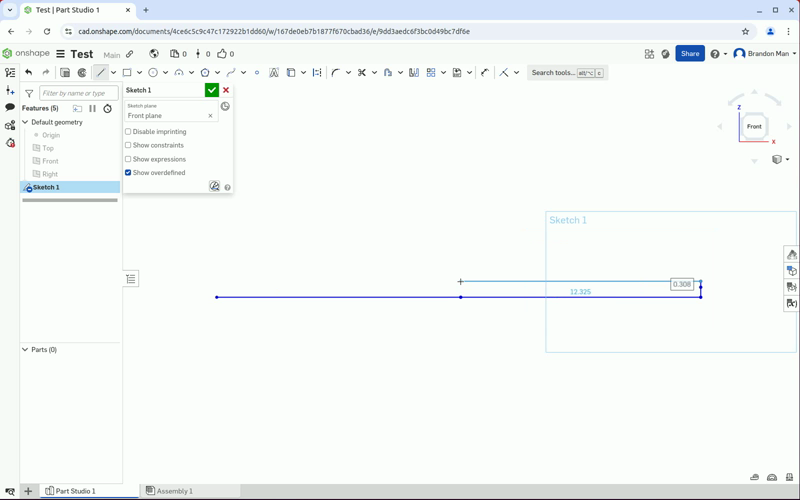
scroll(6)
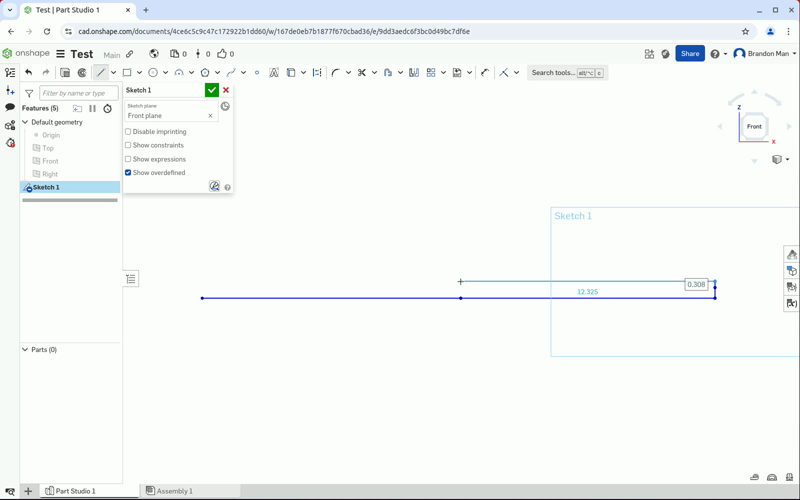
scroll(6)
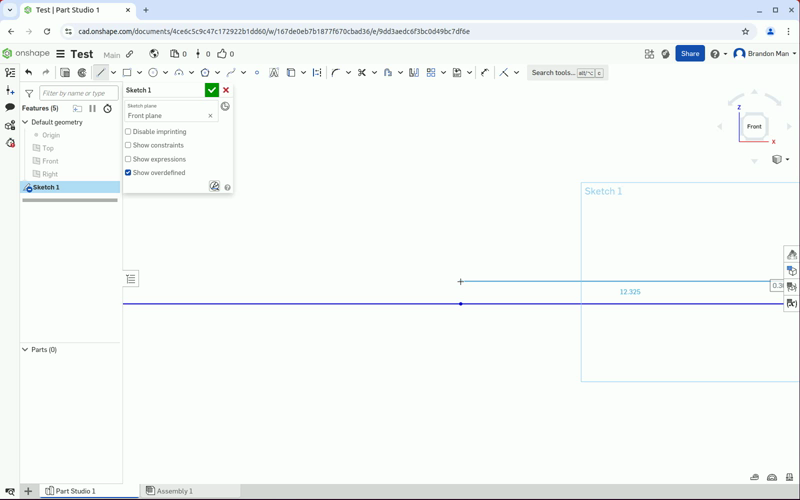
scroll(6)
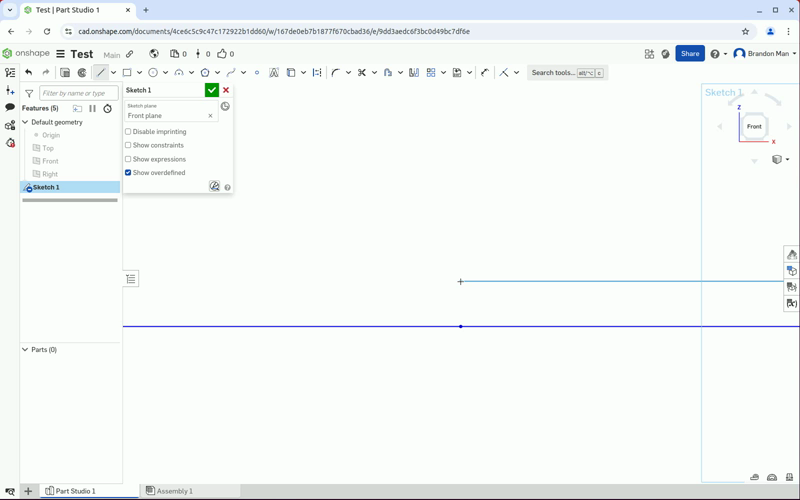
click(460, 281)
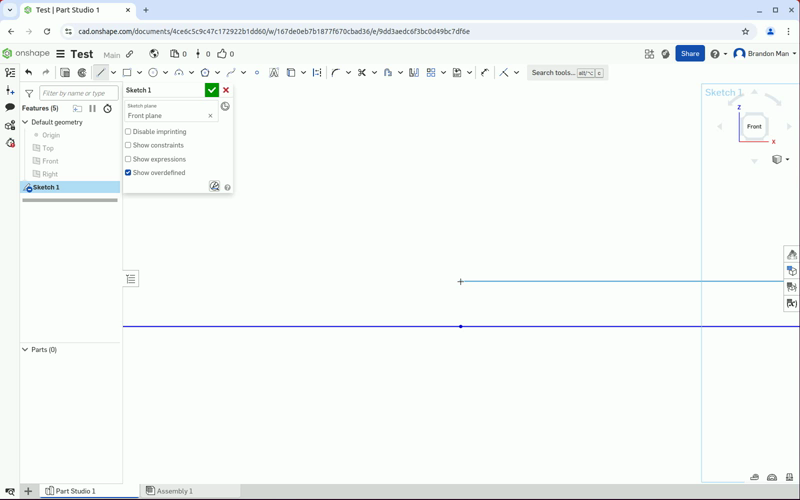
scroll(-6)
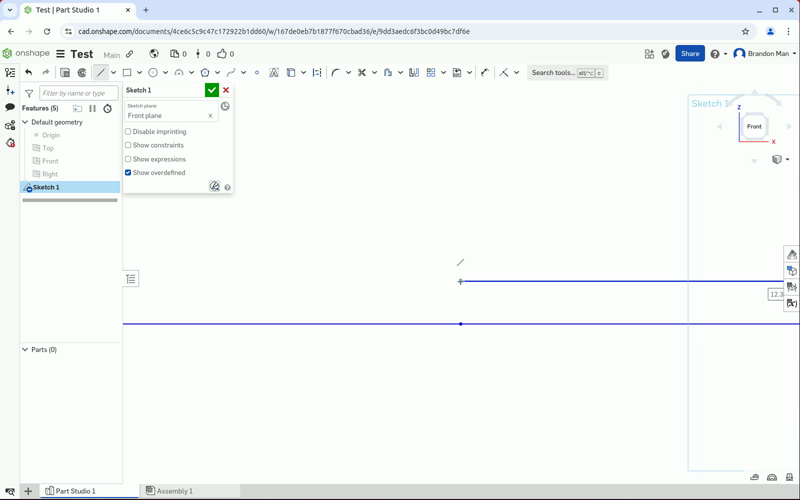
scroll(-6)
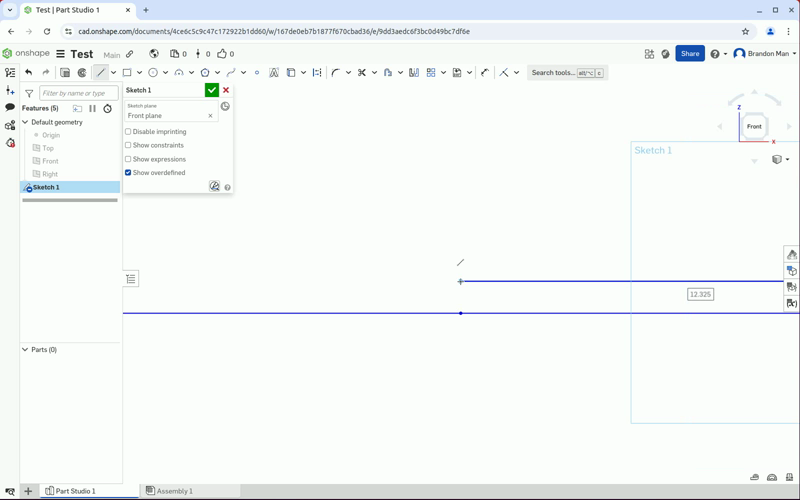
scroll(-6)
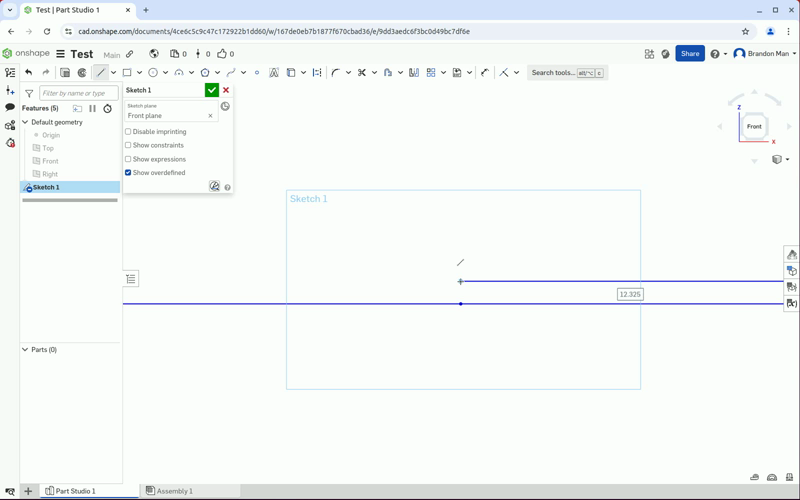
scroll(-6)
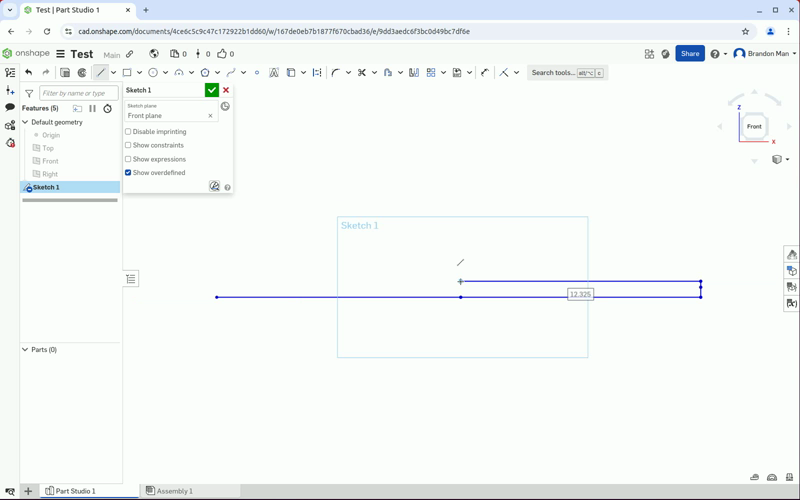
scroll(-6)
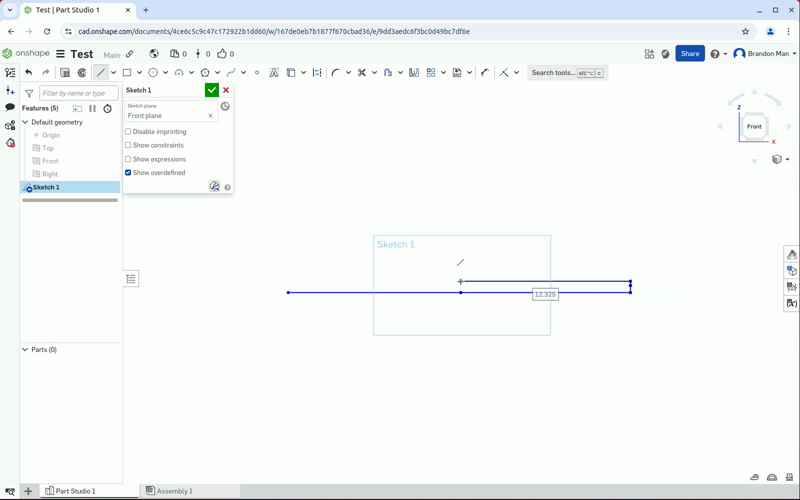
scroll(-6)
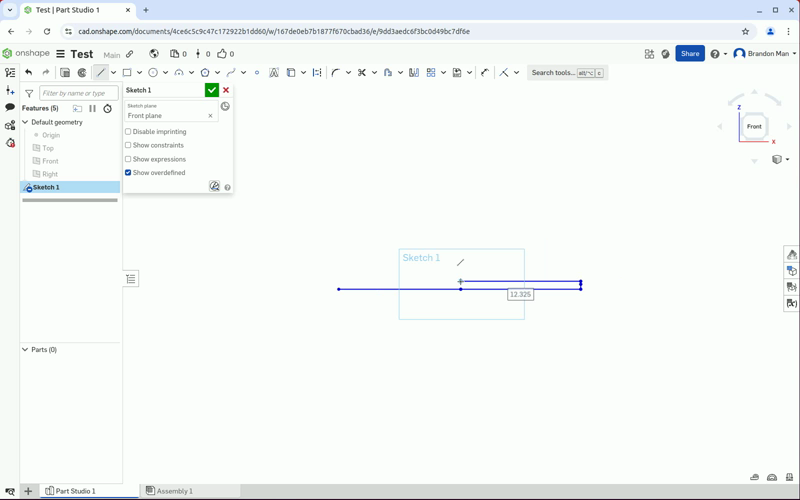
scroll(-6)
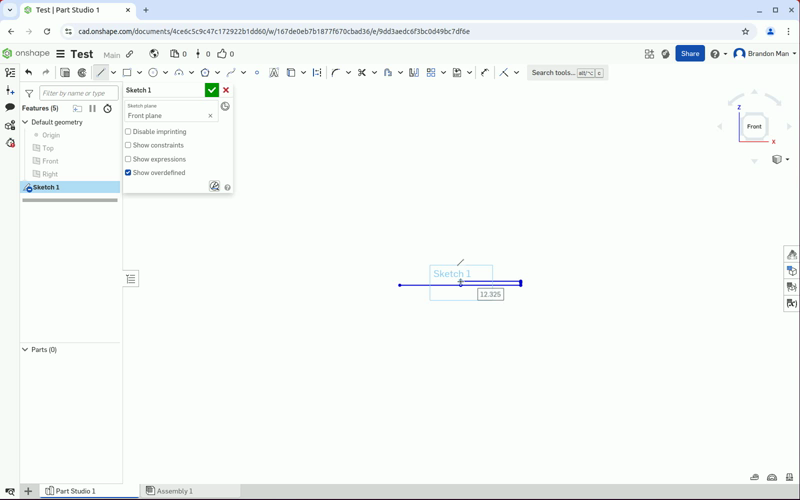
key_up(shift)
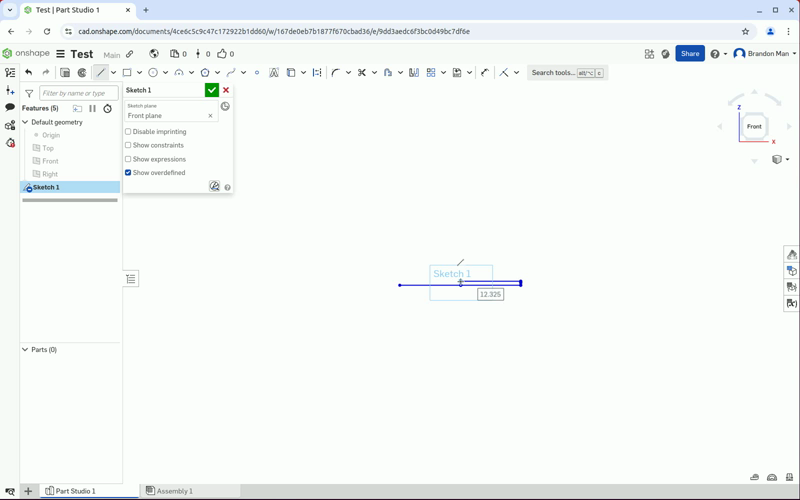
key_down(shift)
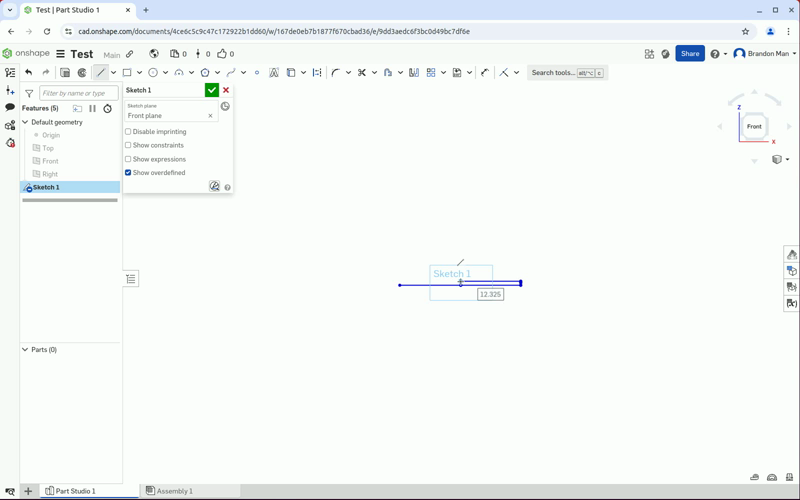
mouse_move(399, 281)
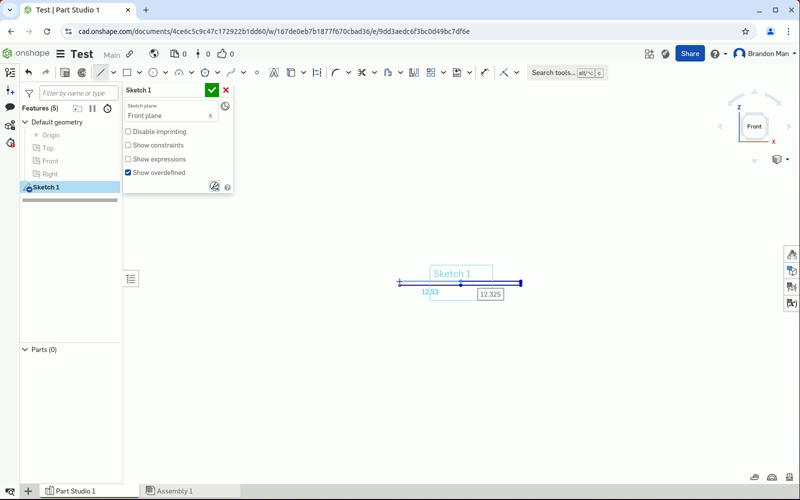
scroll(6)
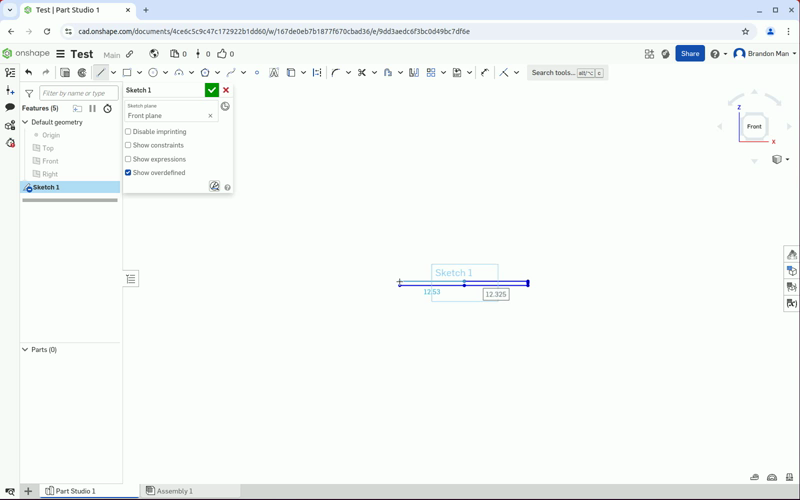
scroll(6)
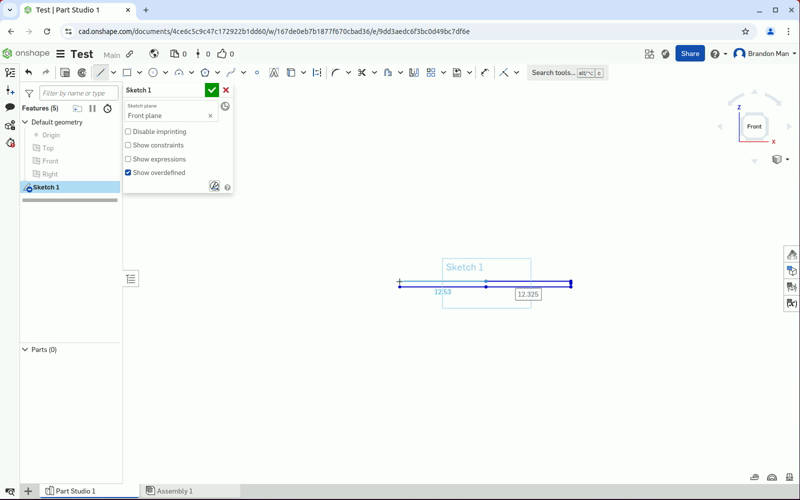
scroll(6)
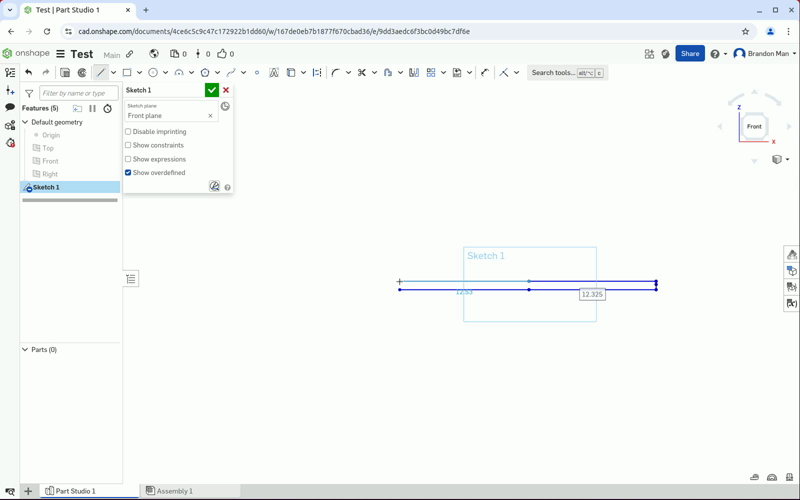
scroll(6)
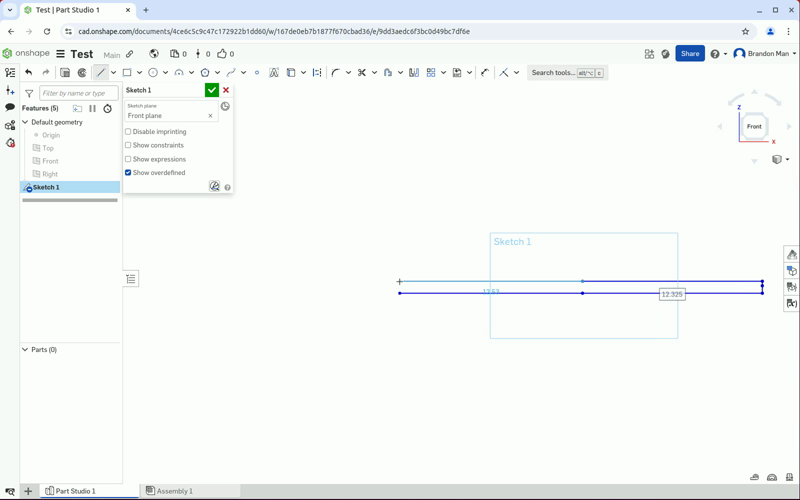
scroll(6)
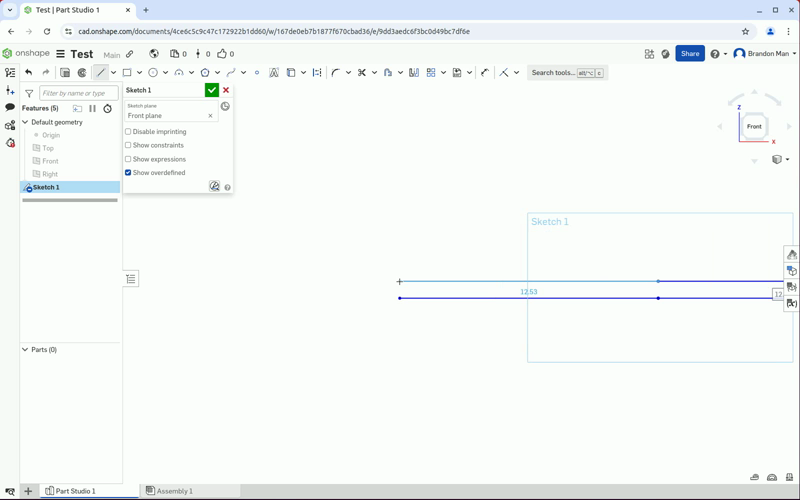
scroll(6)
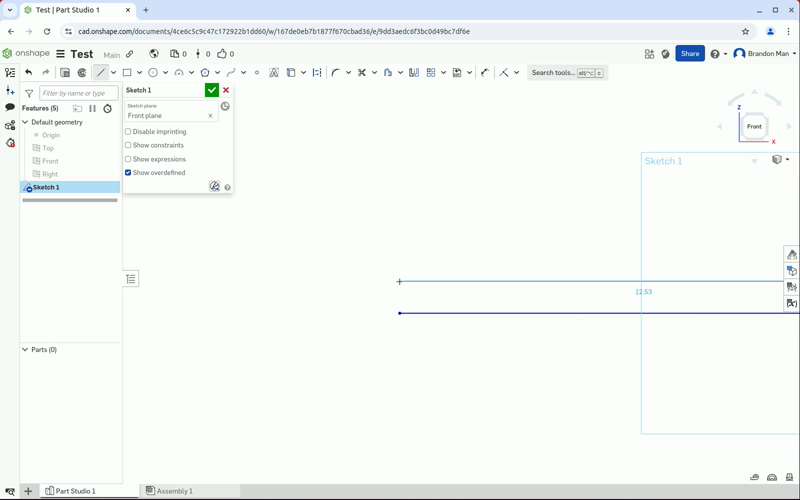
scroll(6)
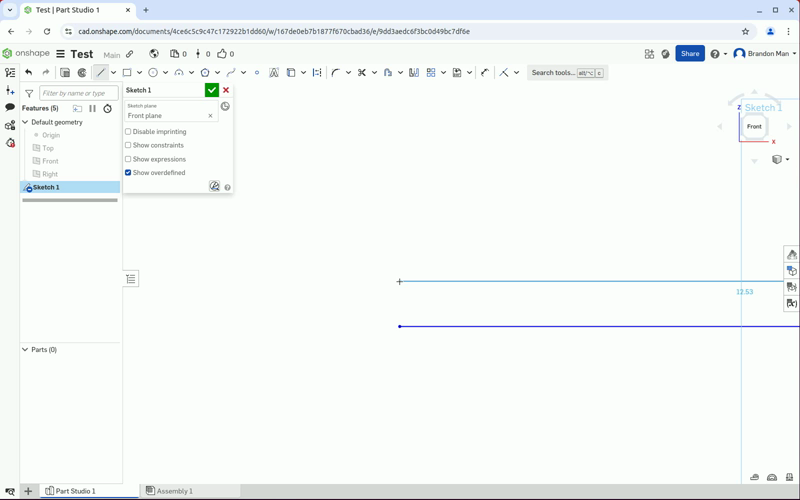
click(399, 281)
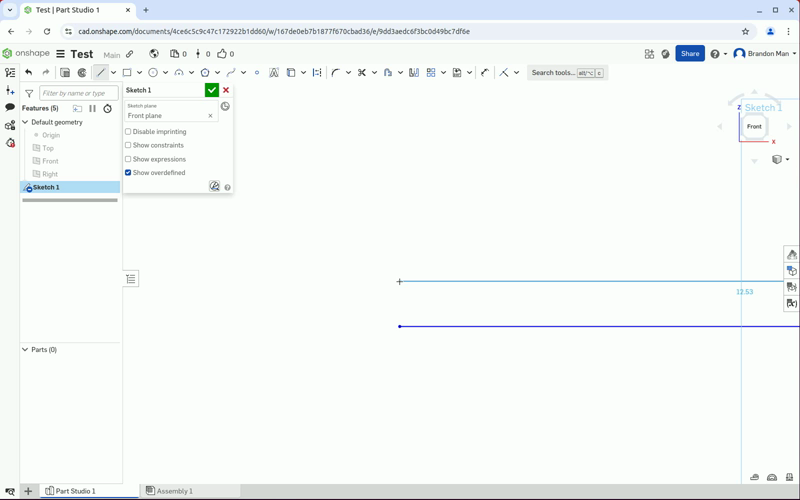
scroll(-6)
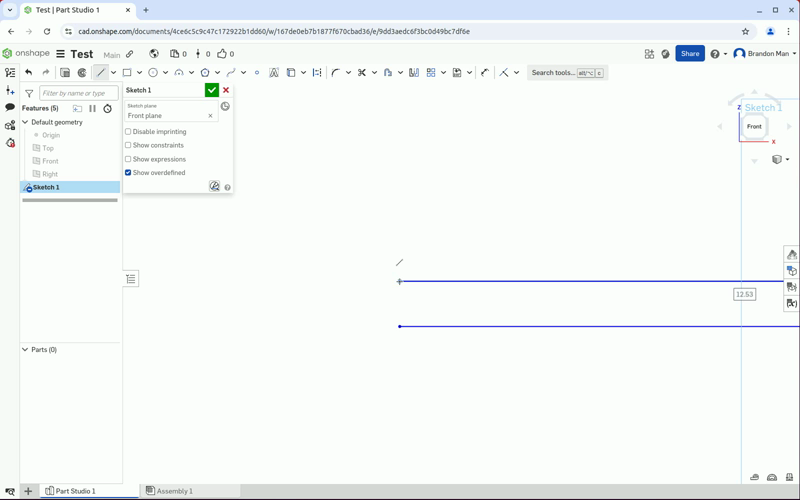
scroll(-6)
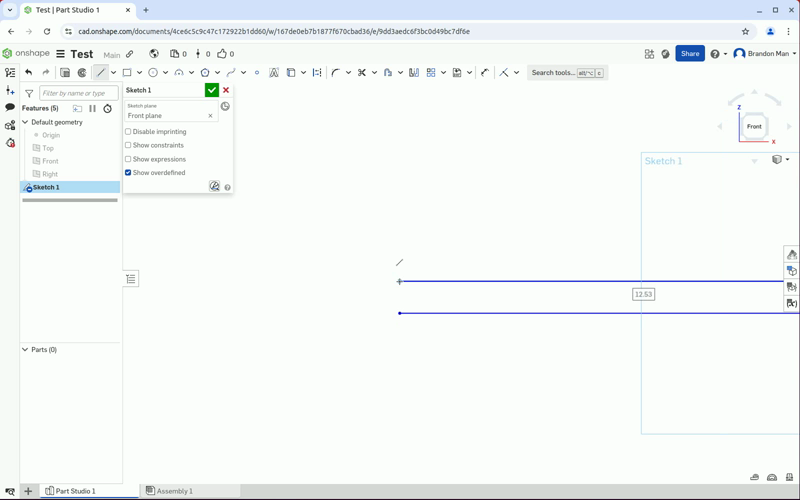
scroll(-6)
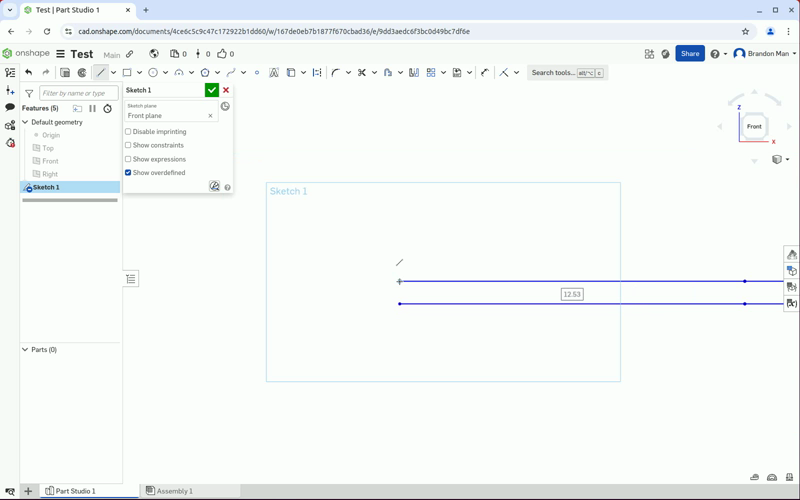
scroll(-6)
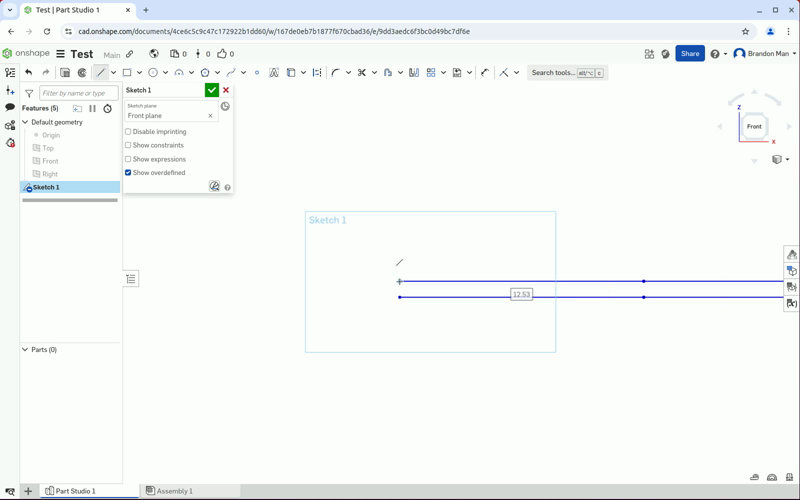
scroll(-6)
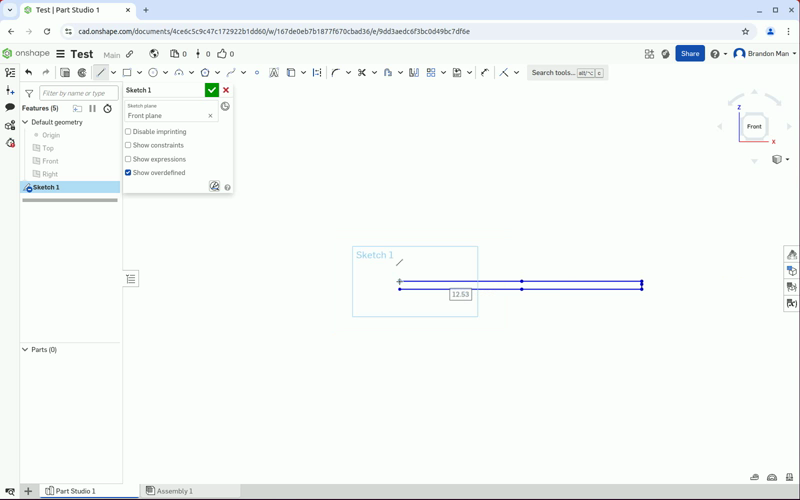
scroll(-6)
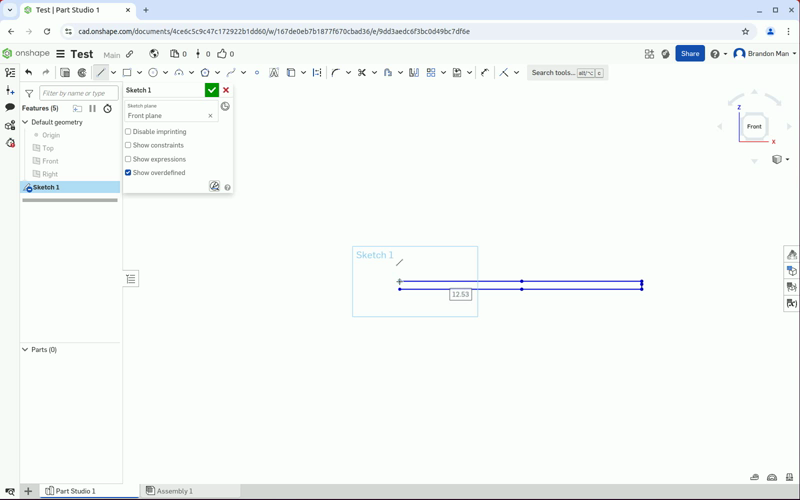
scroll(-6)
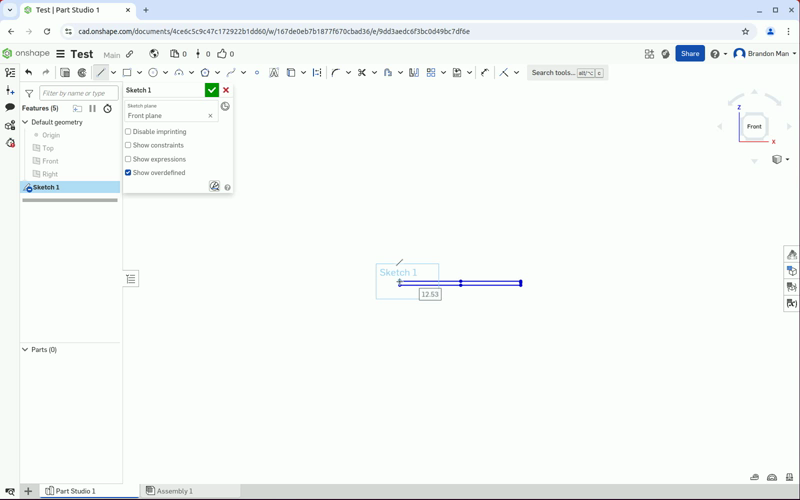
key_up(shift)
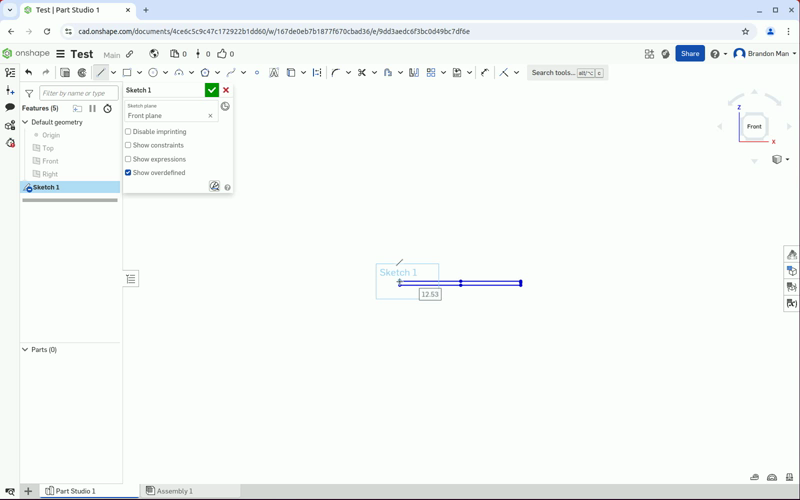
key_down(shift)
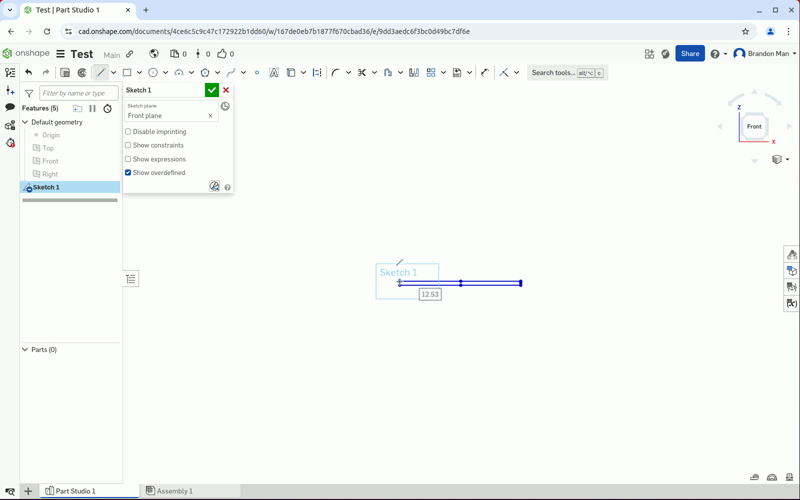
mouse_move(429, 281)
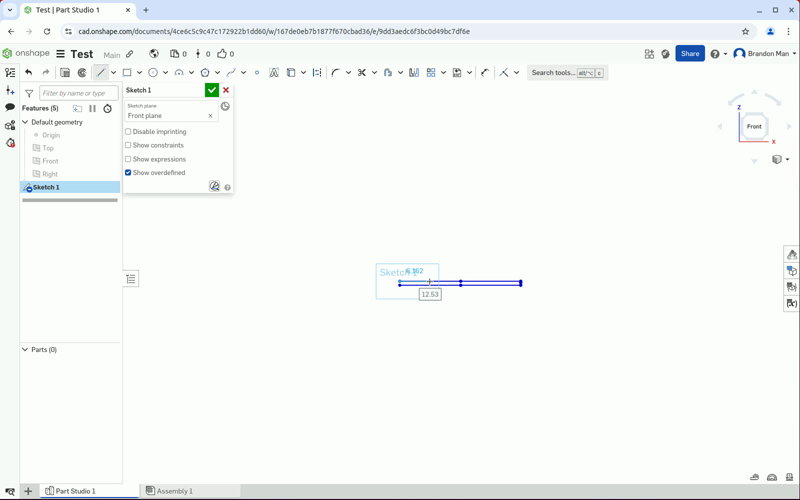
mouse_move(399, 282)
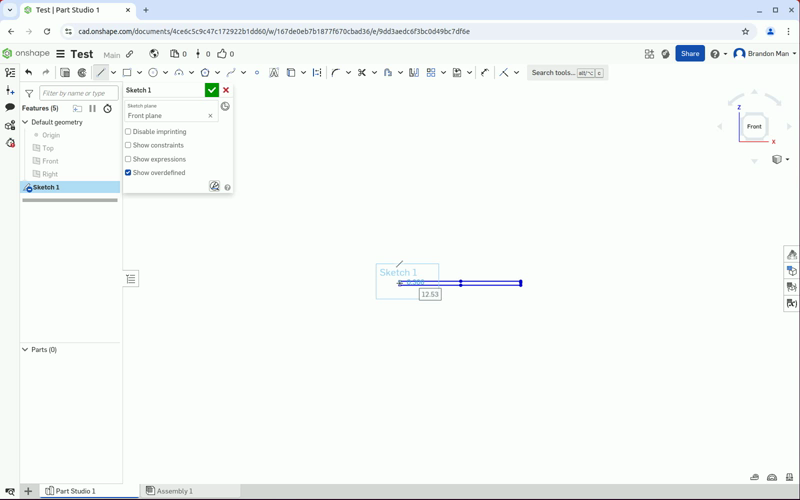
scroll(6)
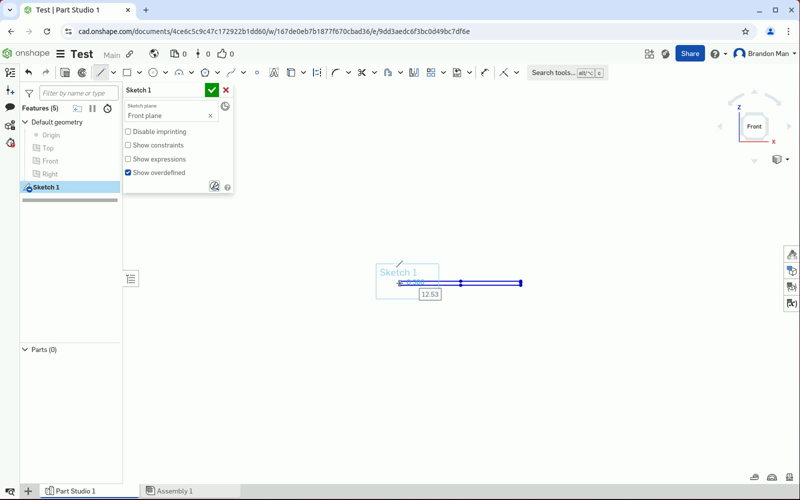
scroll(6)
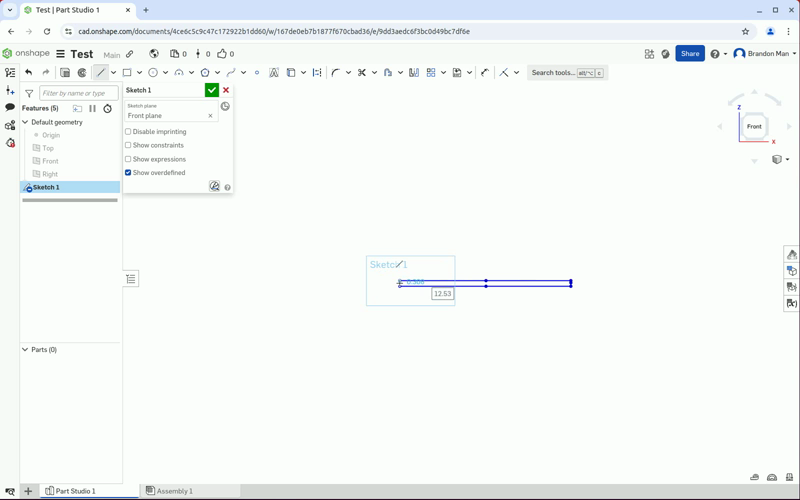
scroll(6)
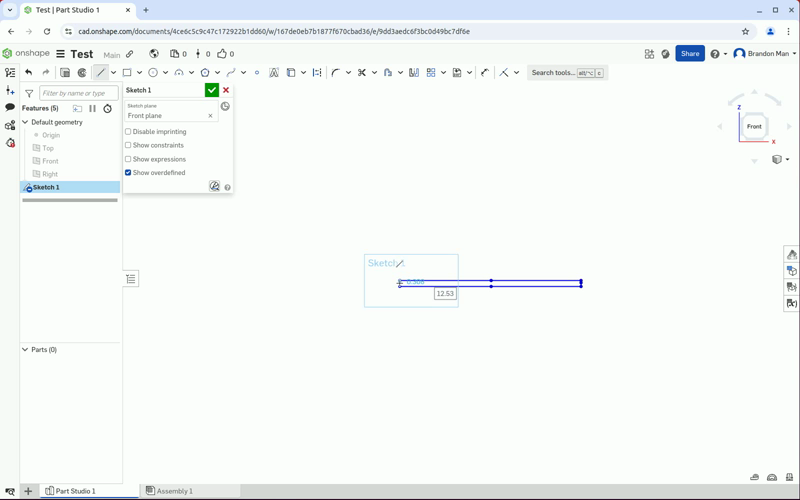
scroll(6)
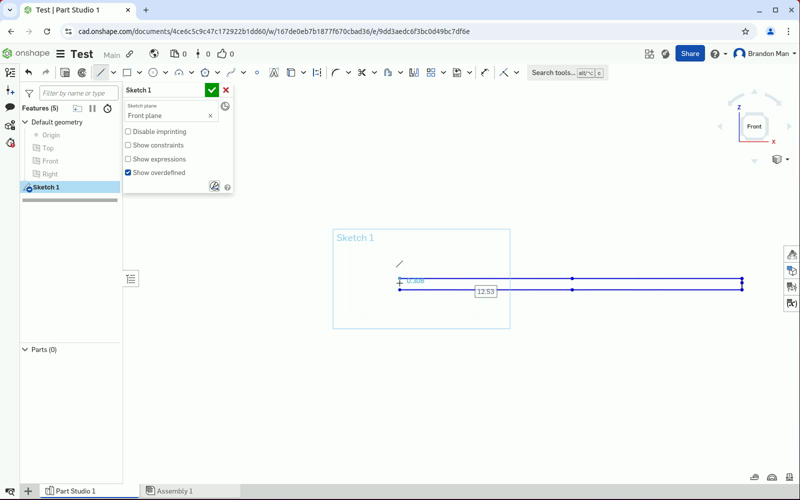
scroll(6)
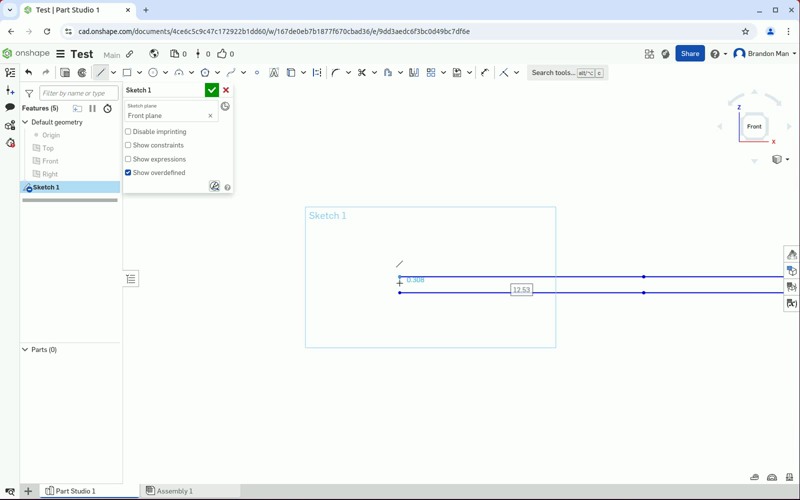
scroll(6)
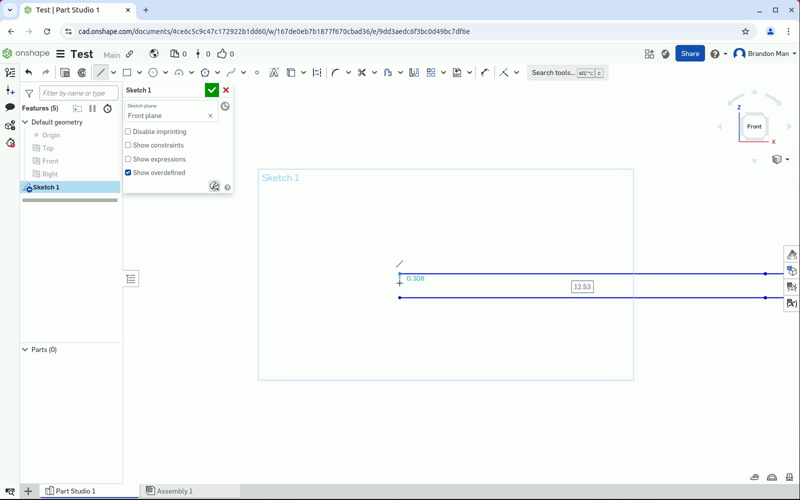
scroll(6)
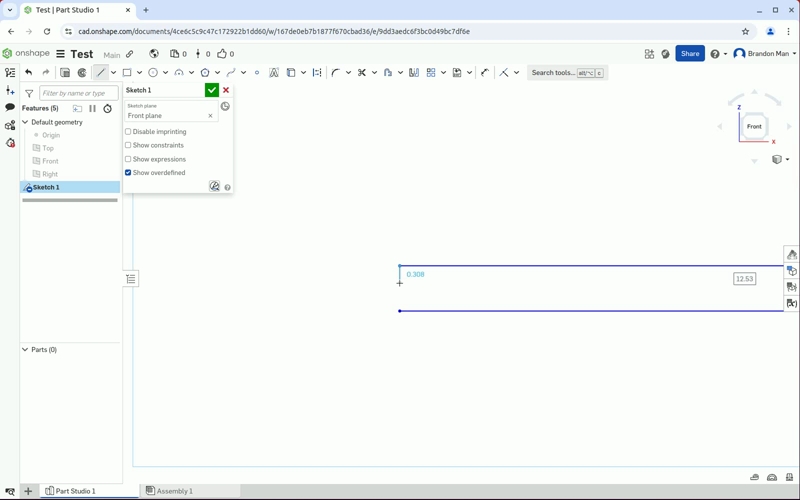
click(399, 282)
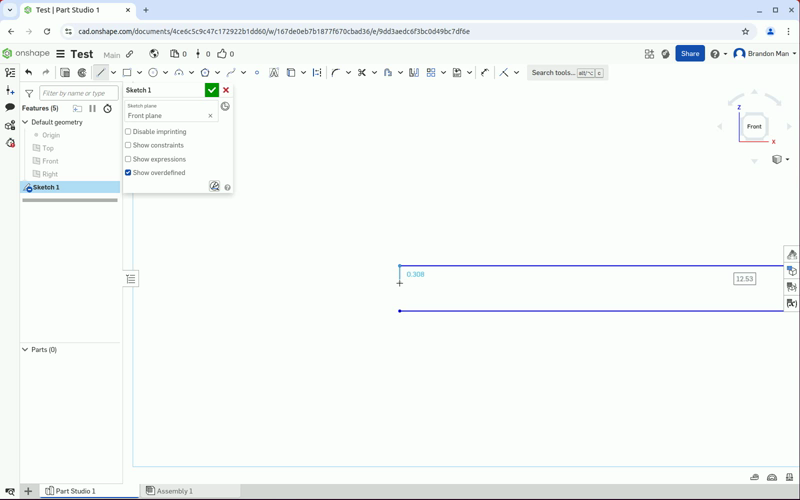
scroll(-6)
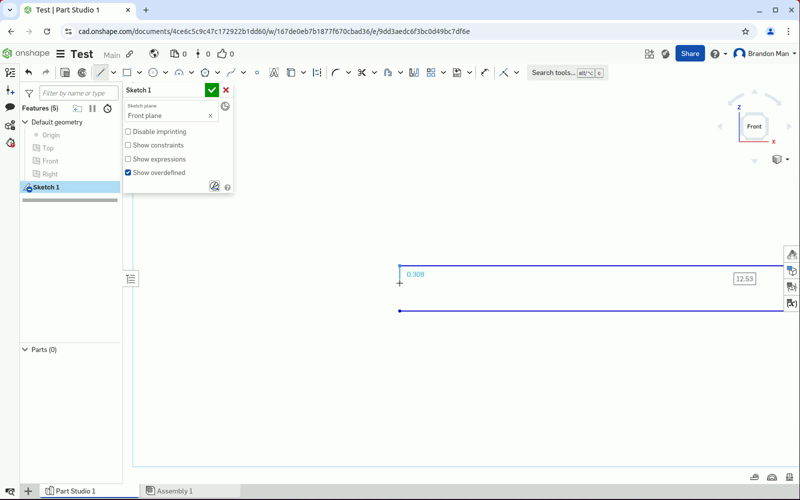
scroll(-6)
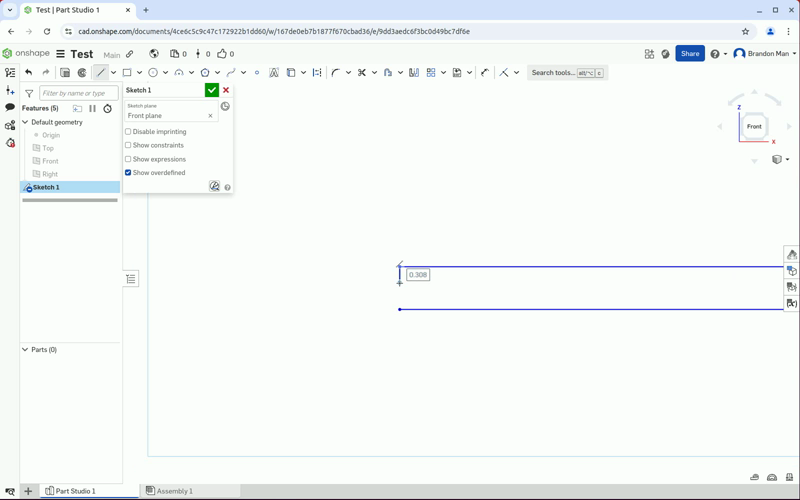
scroll(-6)
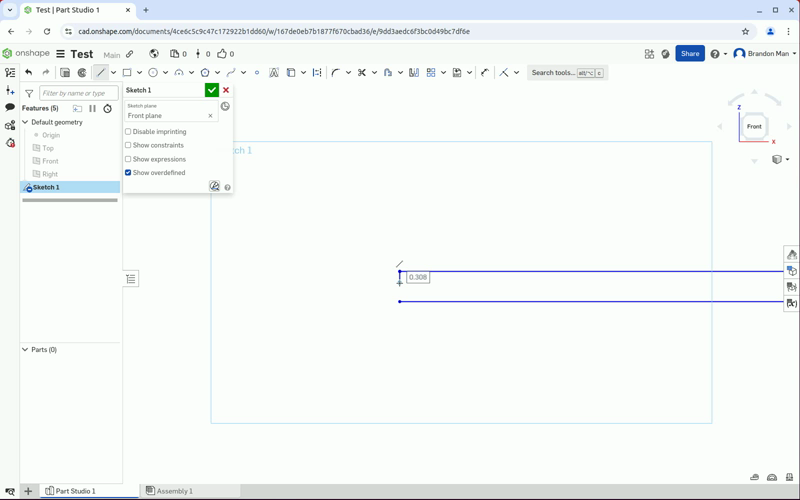
scroll(-6)
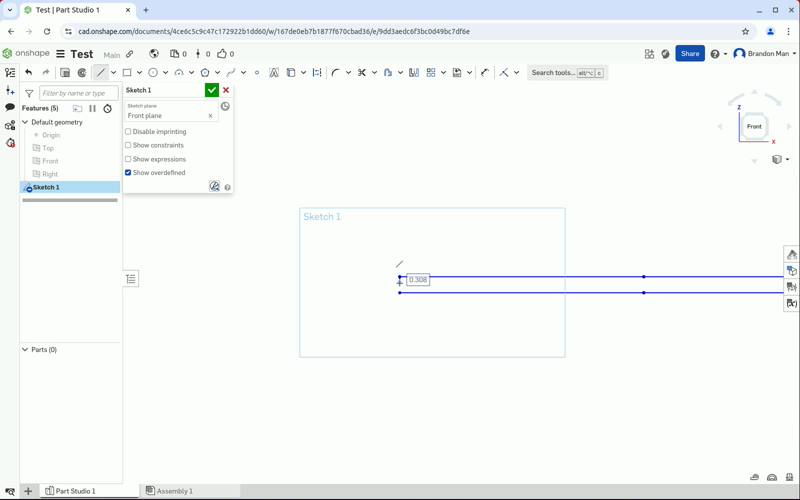
scroll(-6)
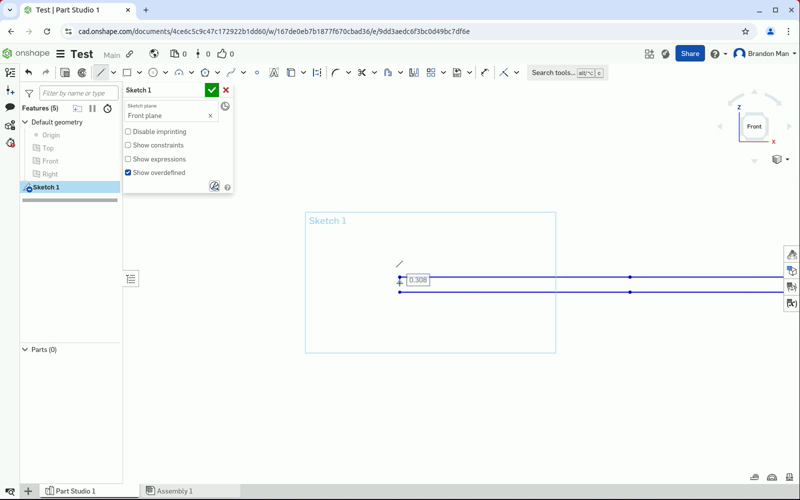
scroll(-6)
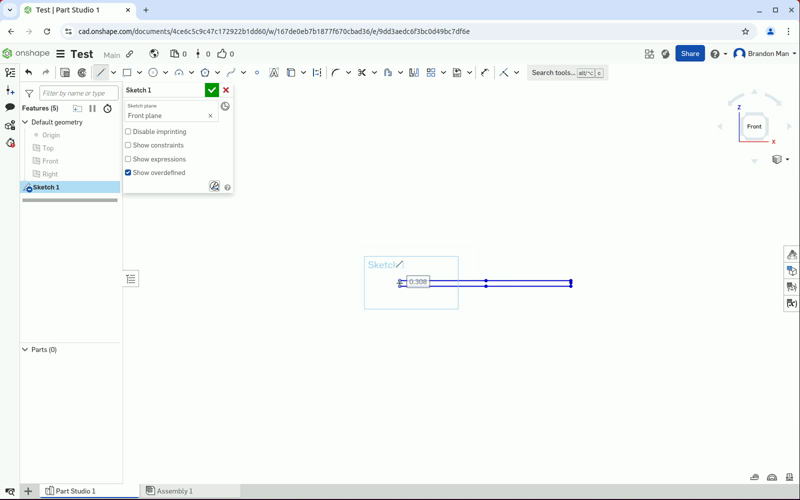
scroll(-6)
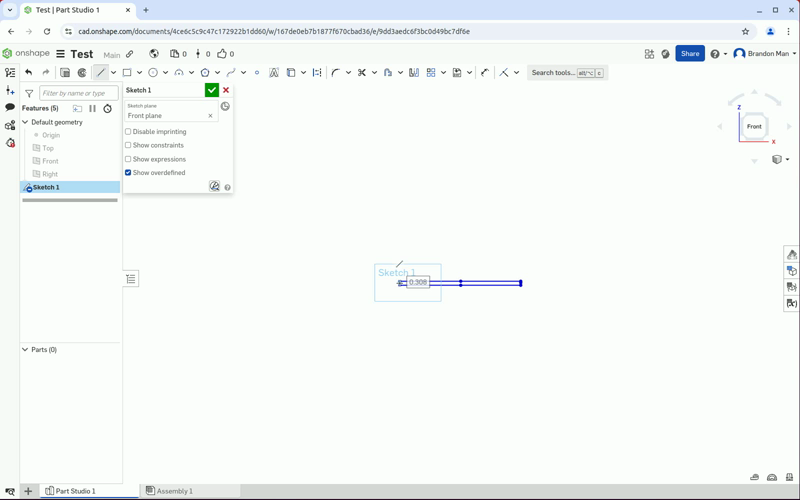
key_up(shift)
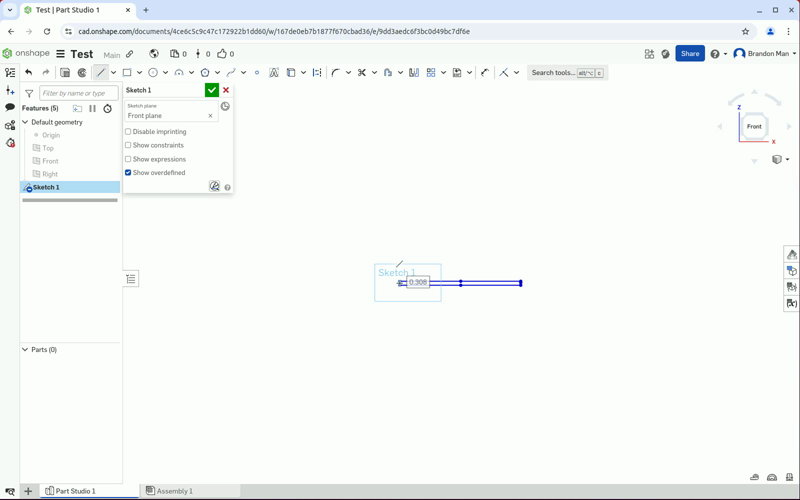
mouse_move(429, 282)
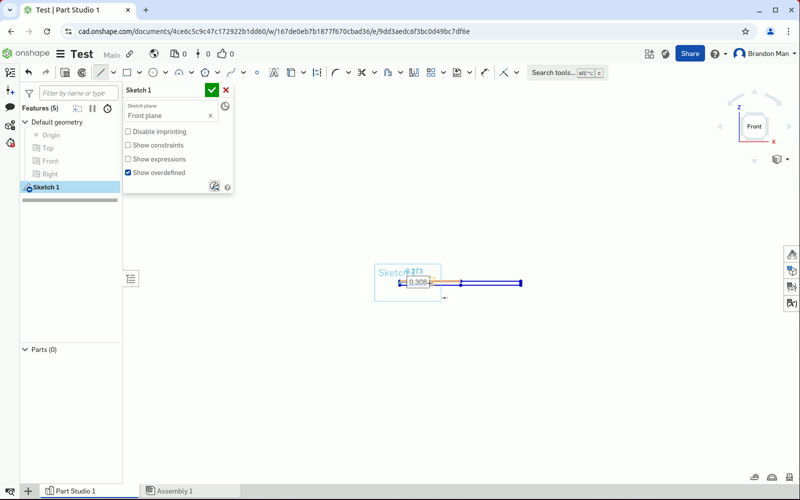
key_down(shift)
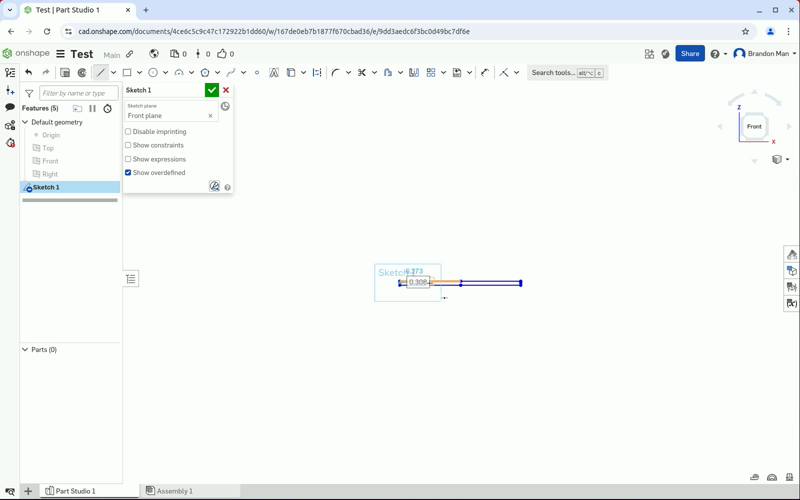
mouse_move(399, 285)
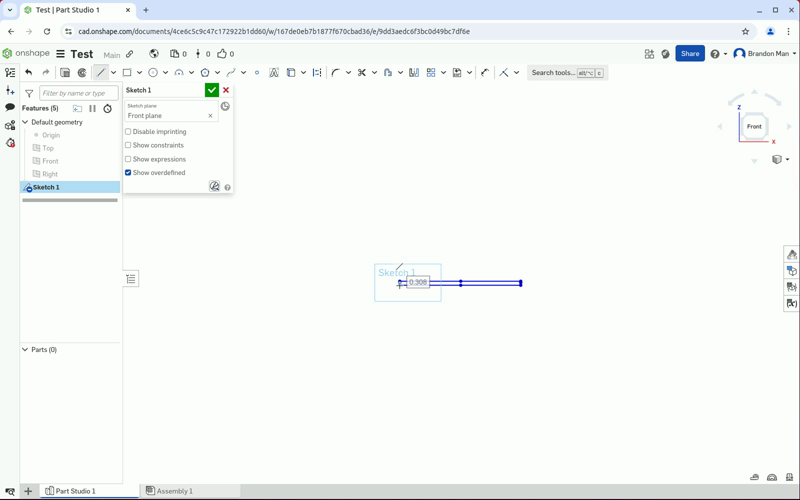
scroll(6)
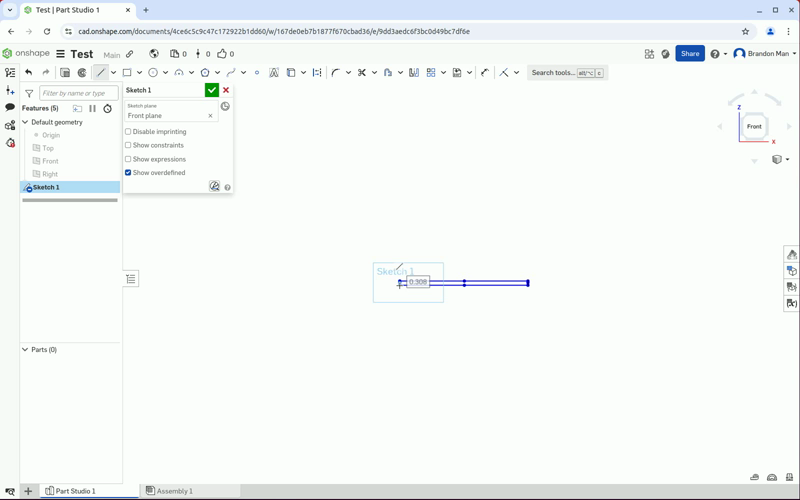
scroll(6)
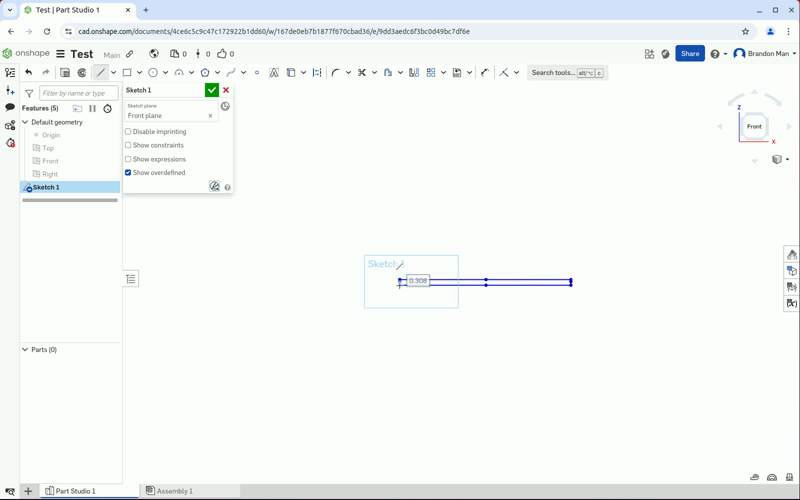
scroll(6)
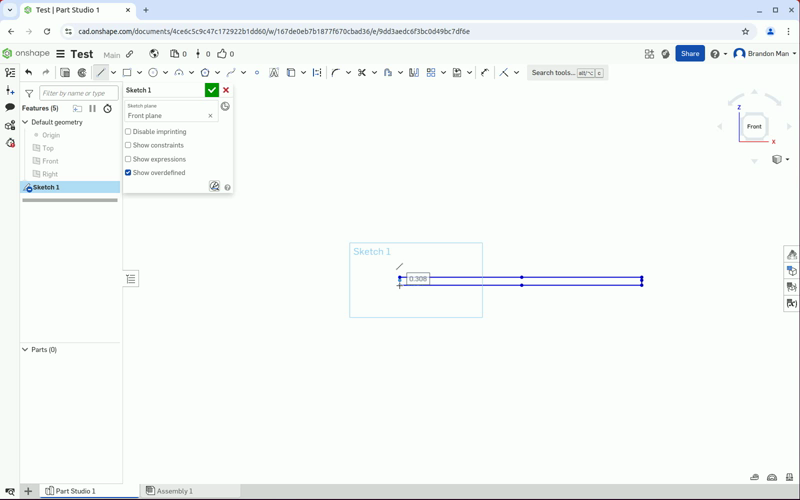
scroll(6)
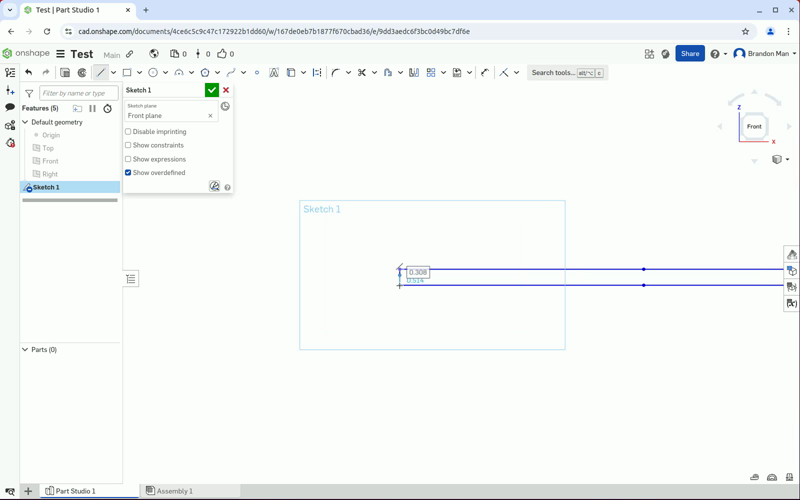
scroll(6)
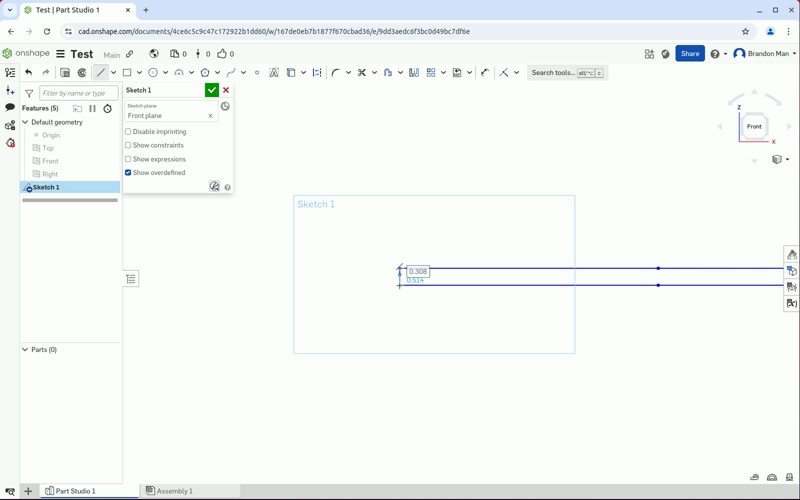
scroll(6)
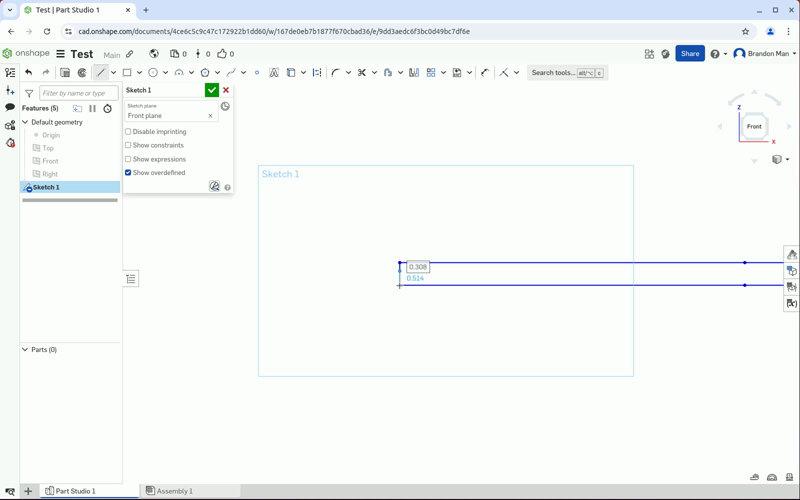
scroll(6)
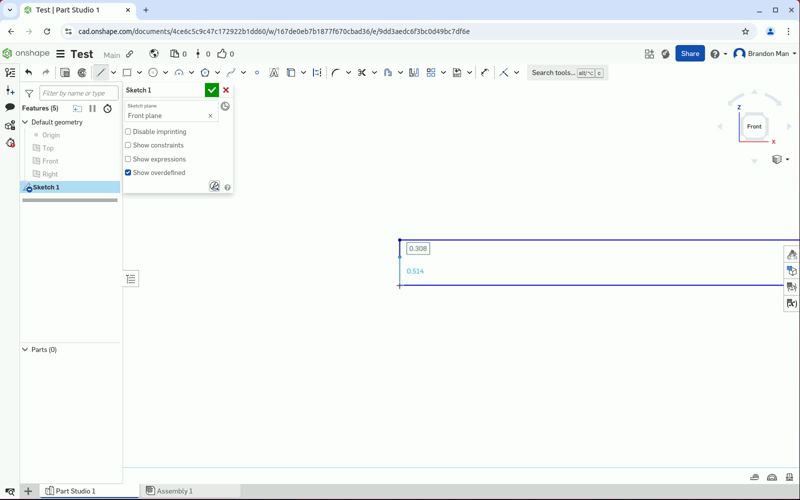
key_up(shift)
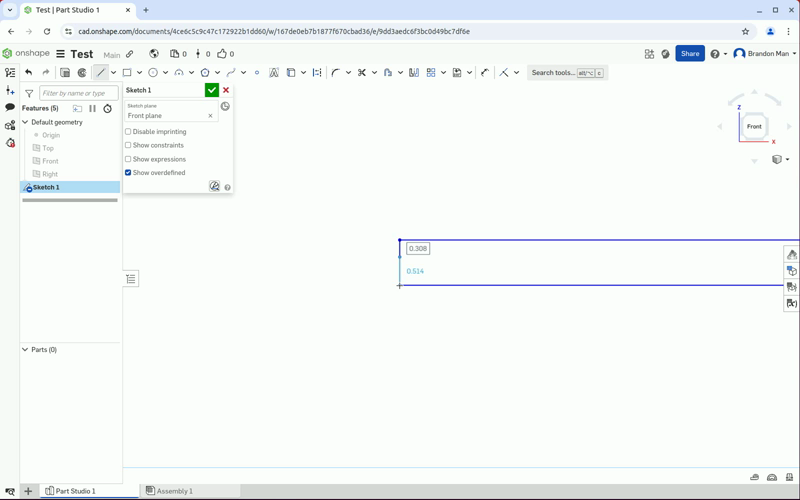
click(399, 285)
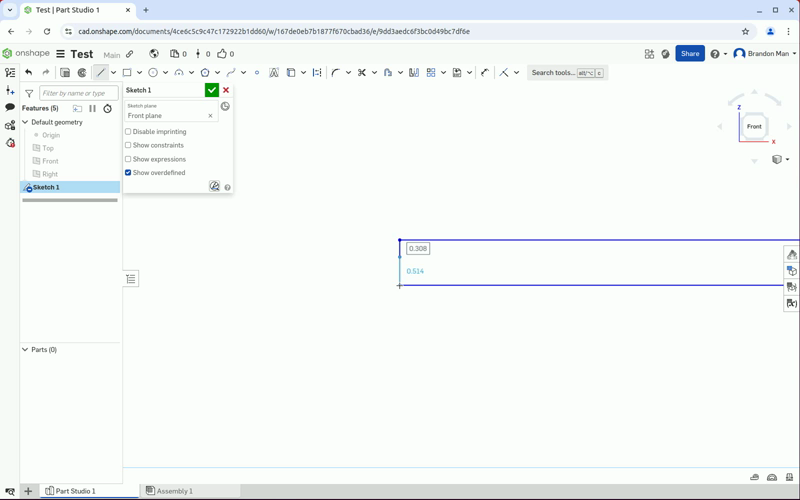
scroll(-6)
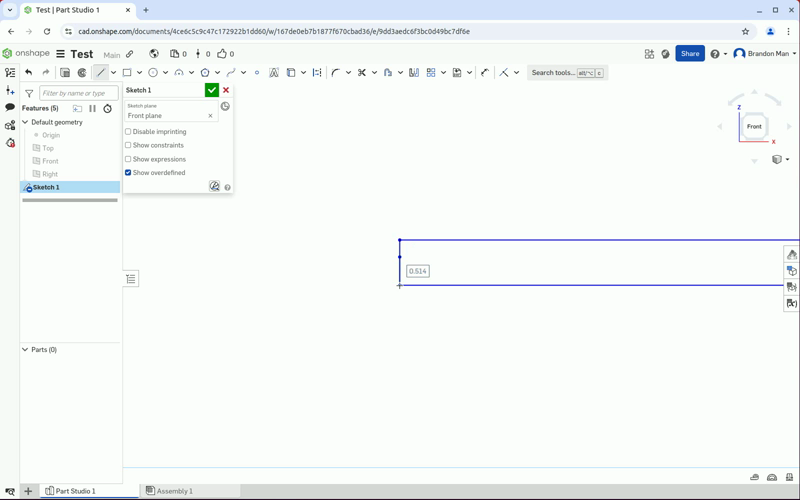
scroll(-6)
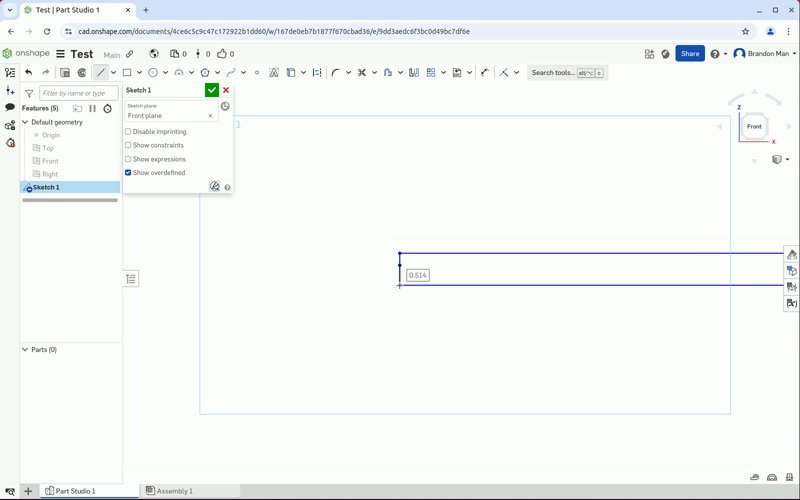
scroll(-6)
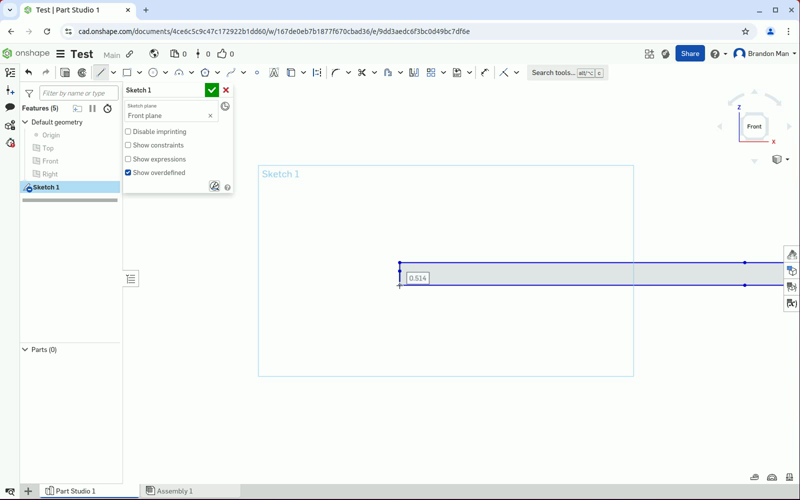
scroll(-6)
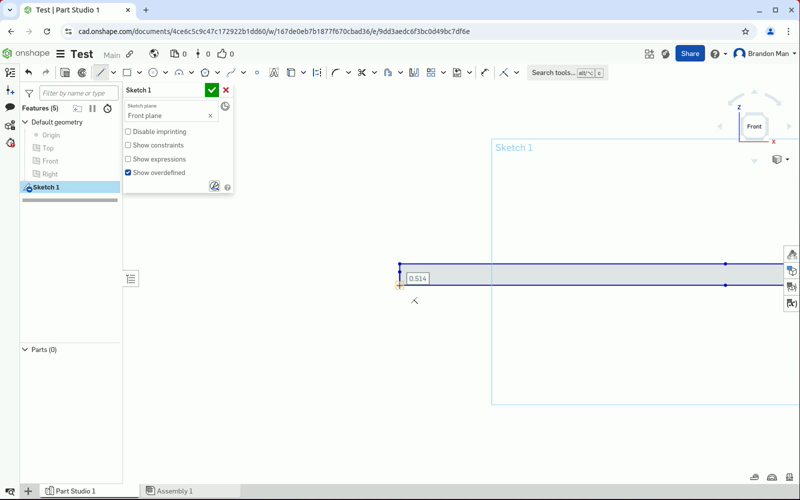
scroll(-6)
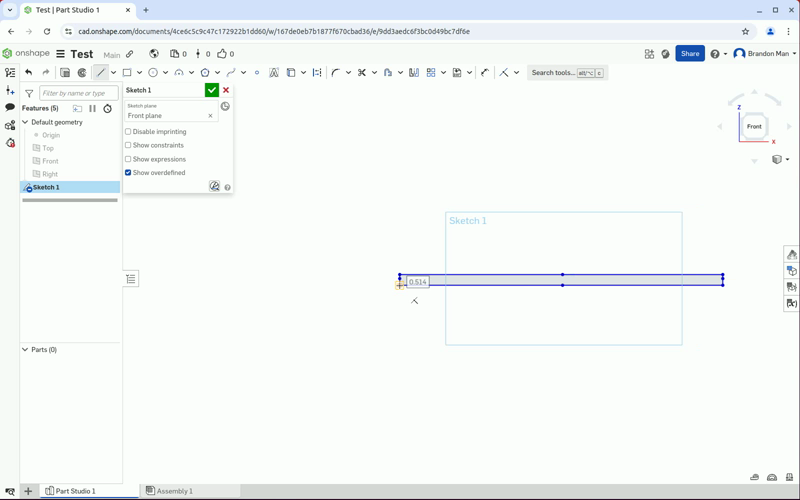
scroll(-6)
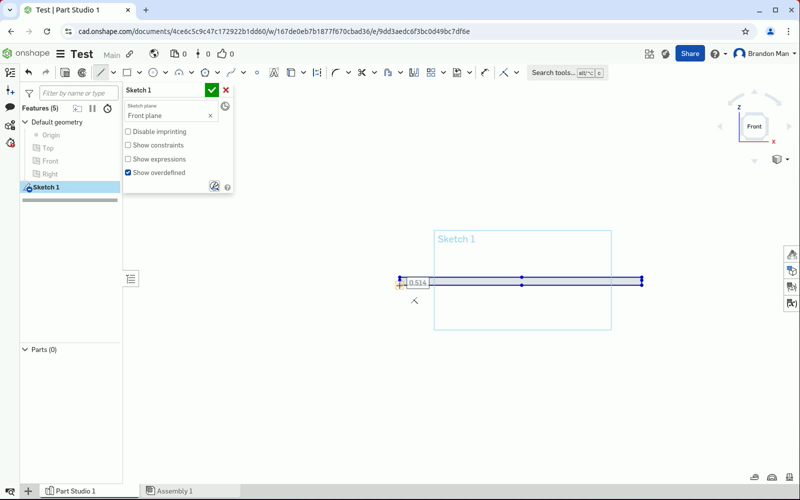
scroll(-6)
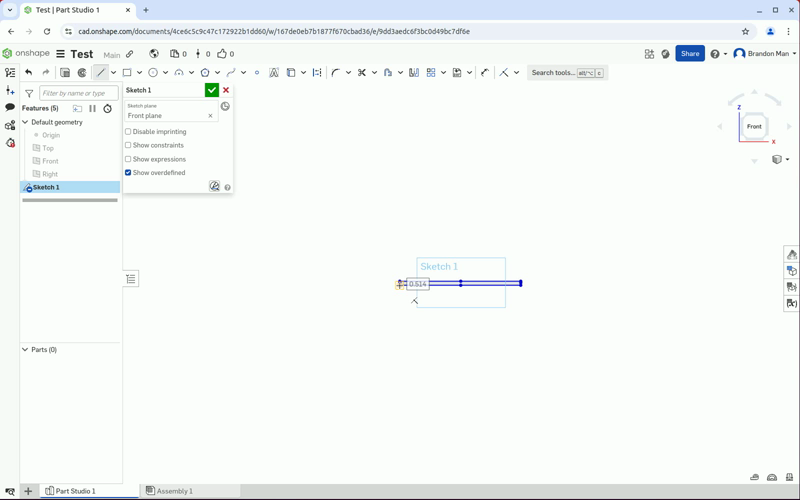
key(esc)
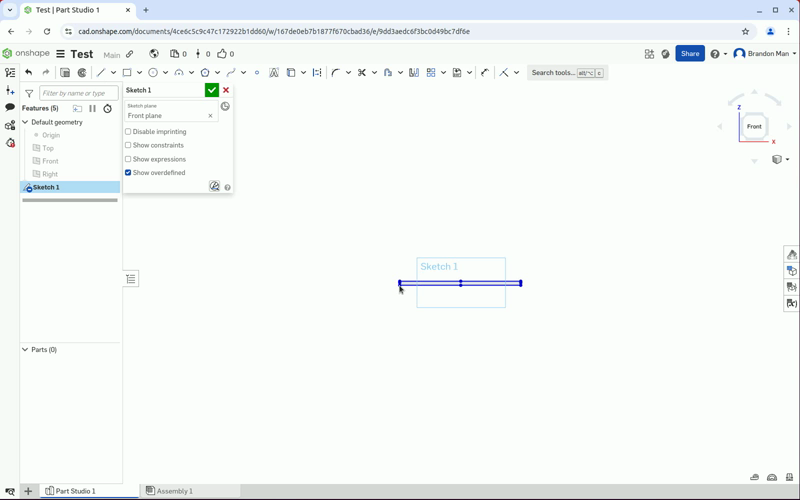
mouse_move(464, 284)
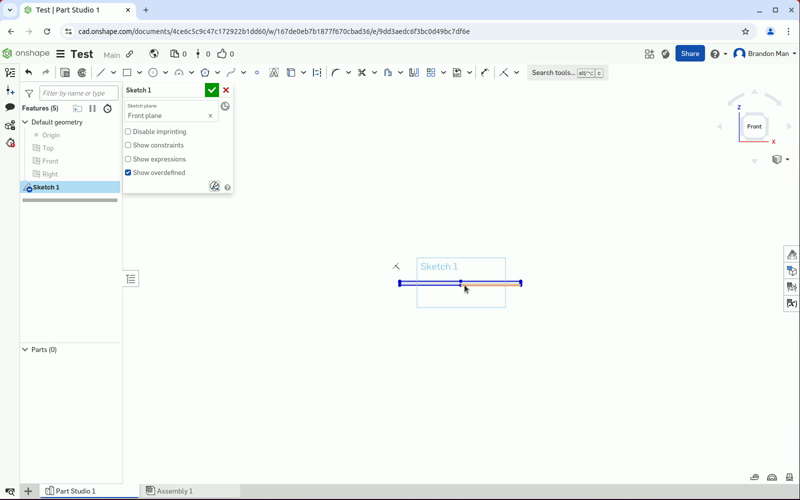
scroll(6)
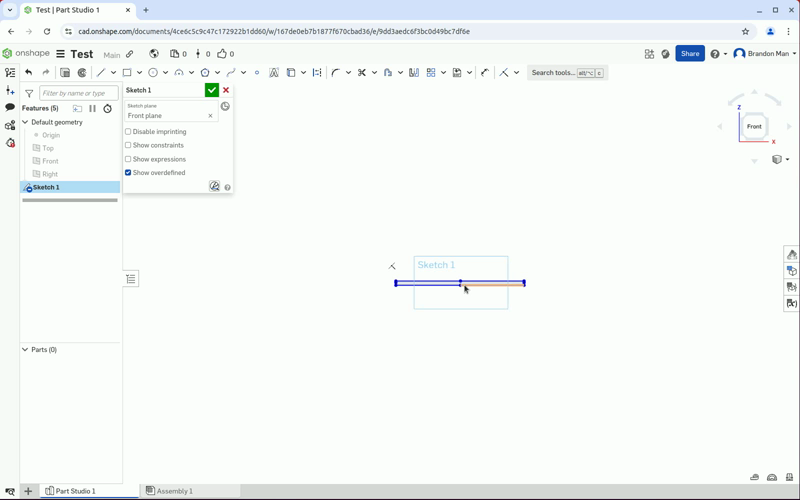
scroll(6)
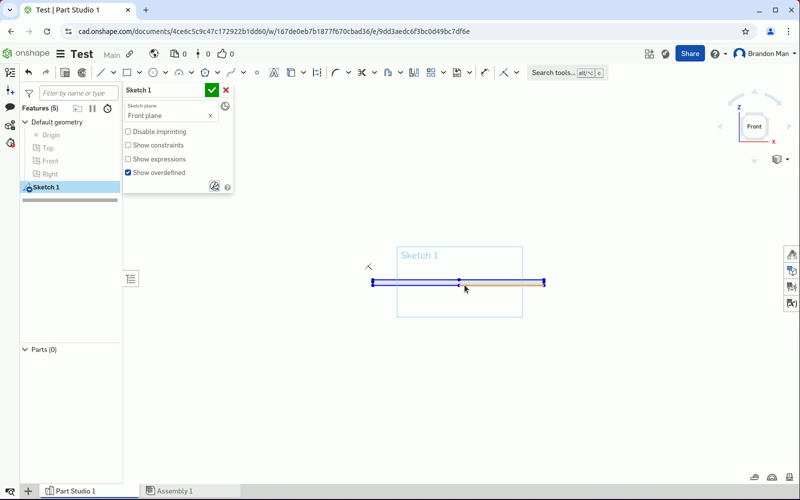
scroll(6)
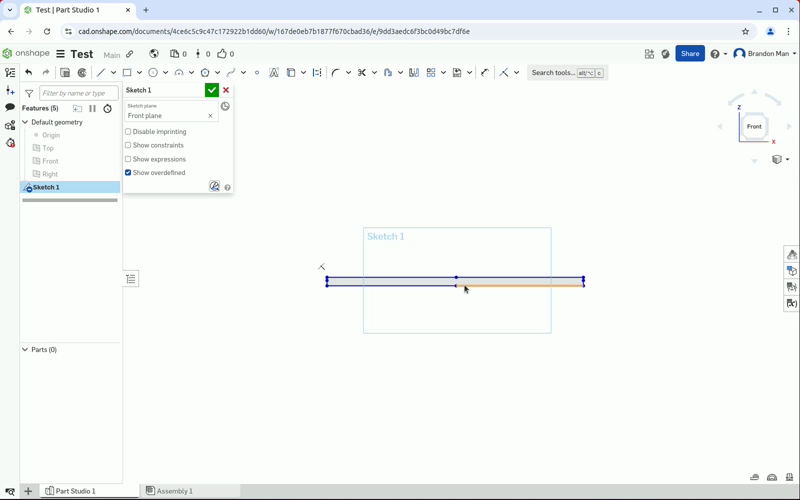
scroll(6)
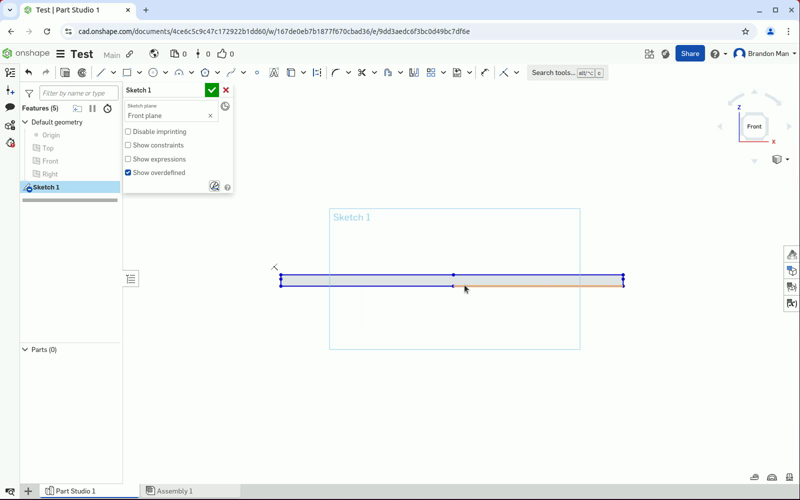
scroll(6)
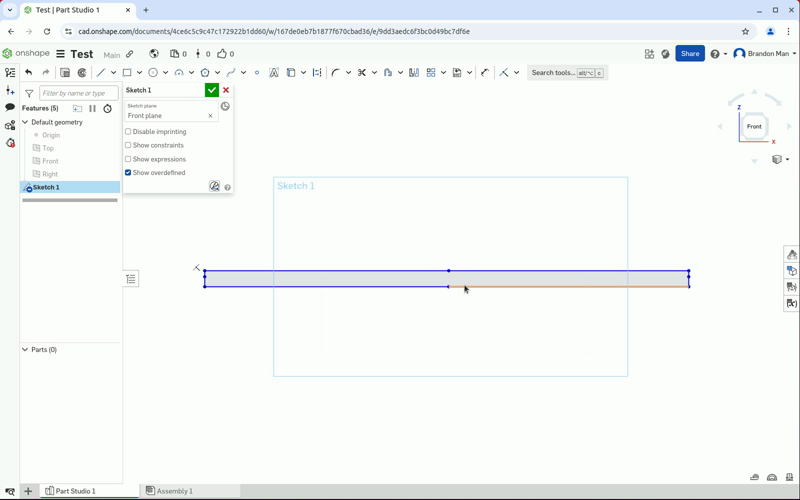
scroll(6)
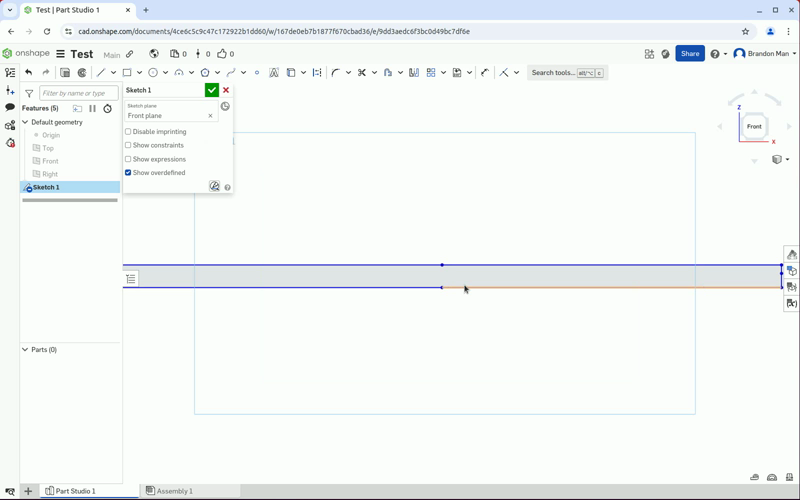
scroll(6)
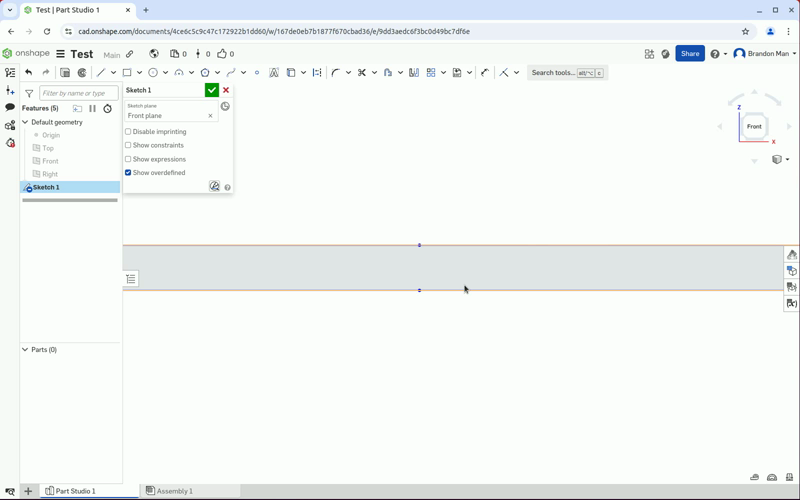
click(464, 284)
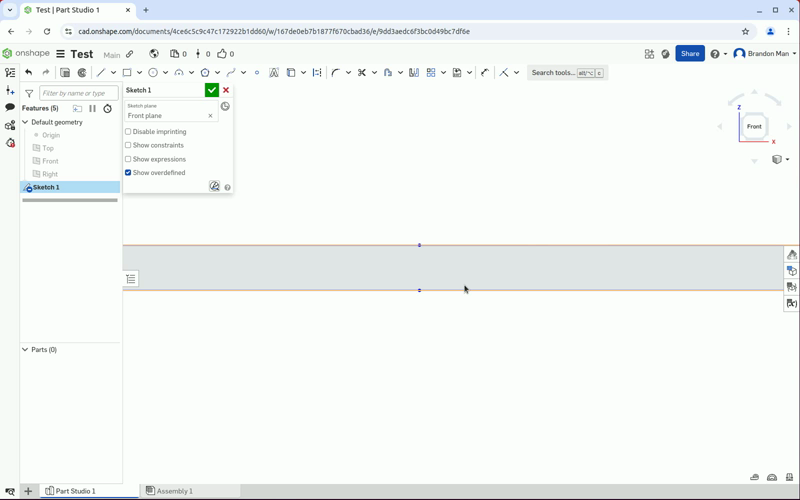
scroll(-6)
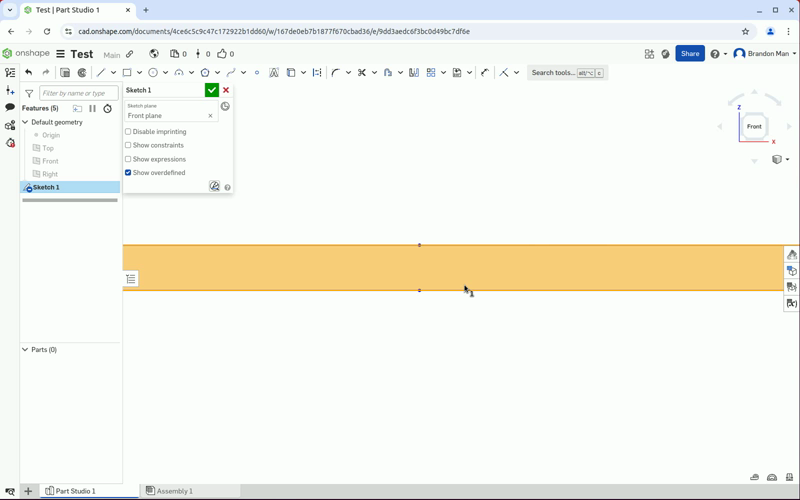
scroll(-6)
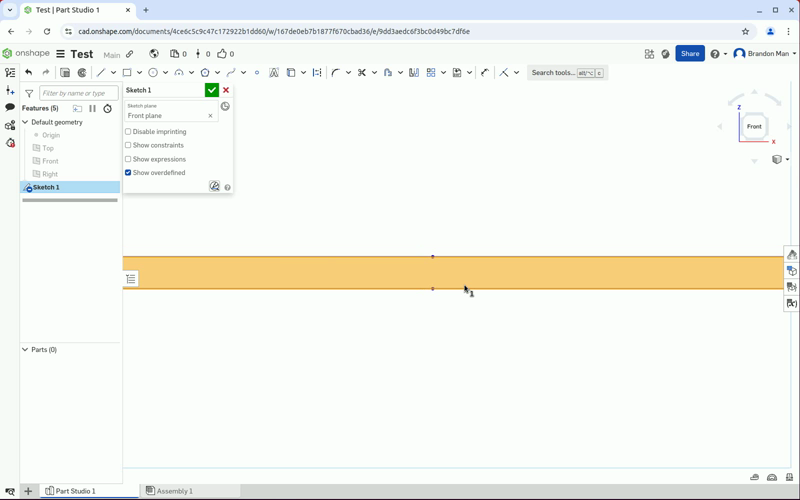
scroll(-6)
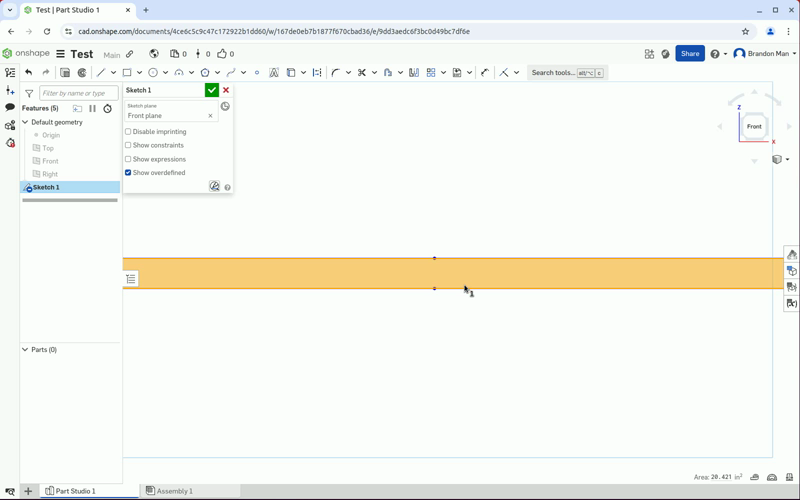
scroll(-6)
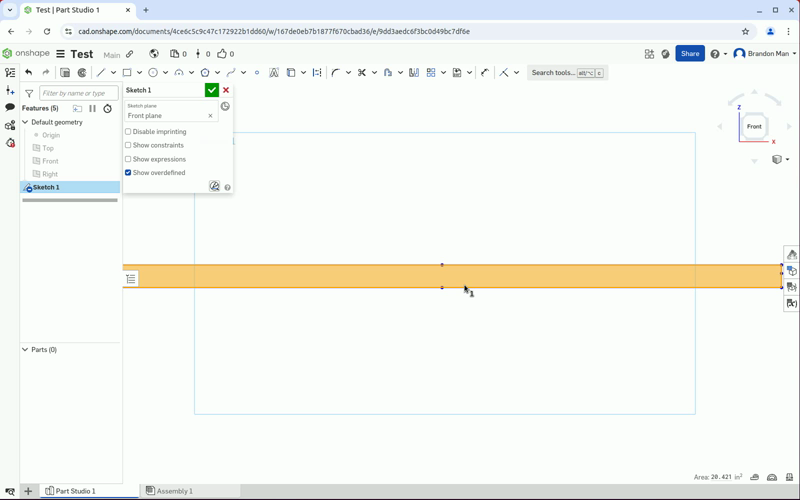
scroll(-6)
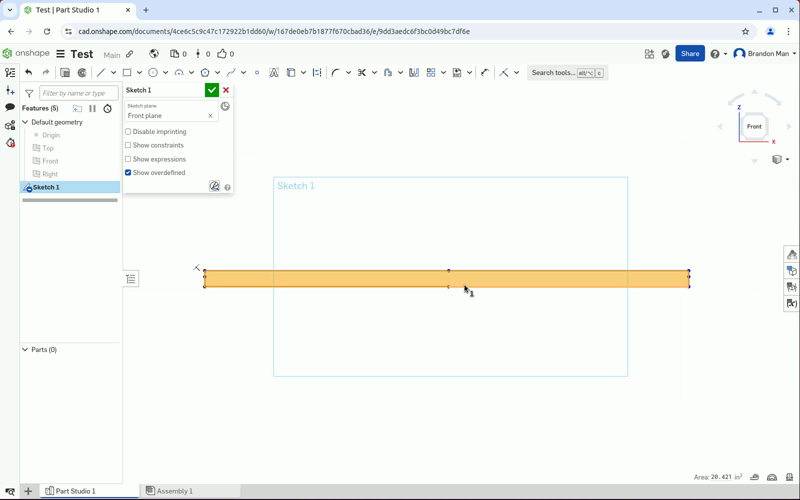
scroll(-6)
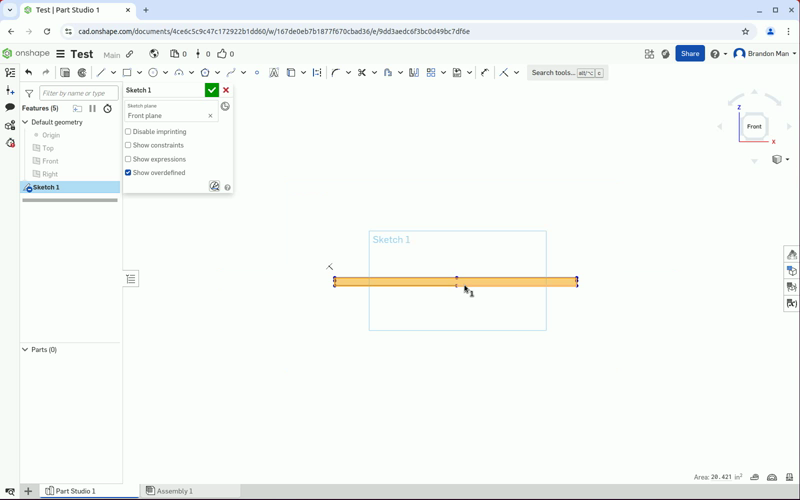
scroll(-6)
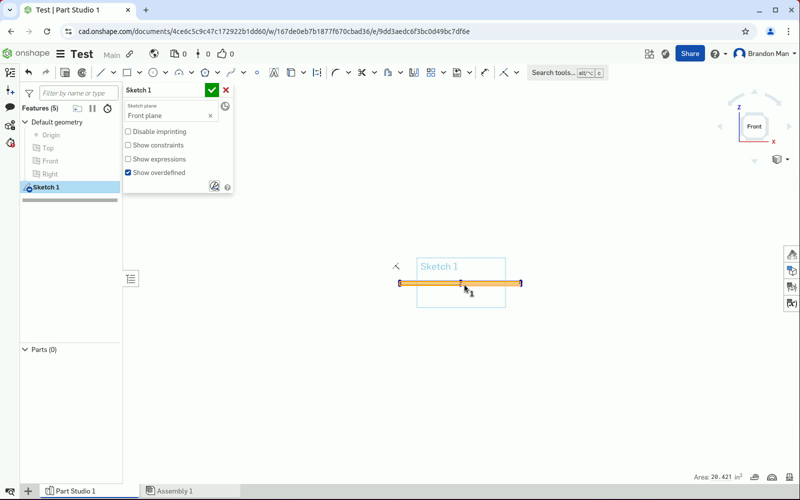
mouse_move(73, 352)
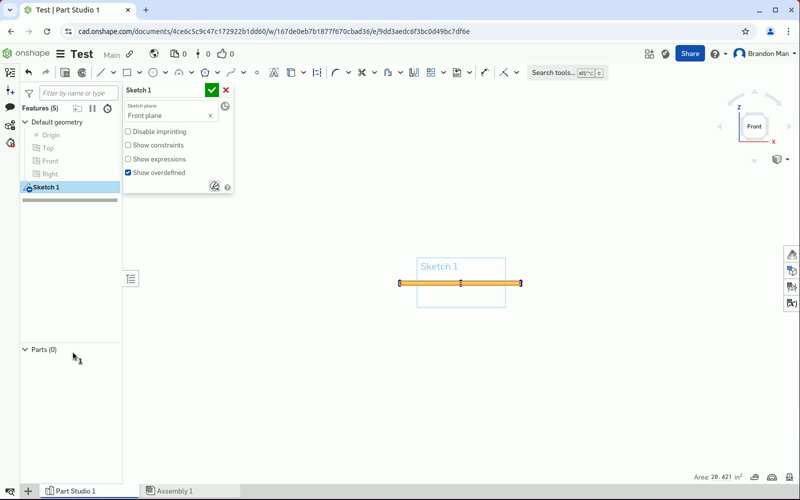
key(shift+y)
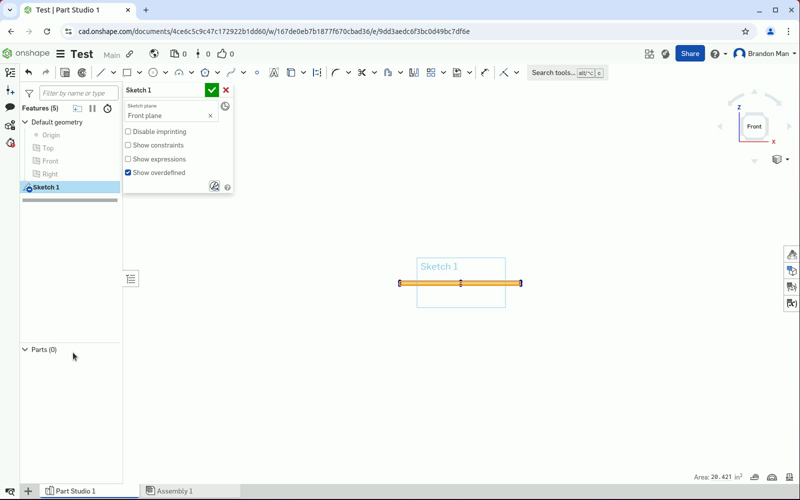
key(shift+e)
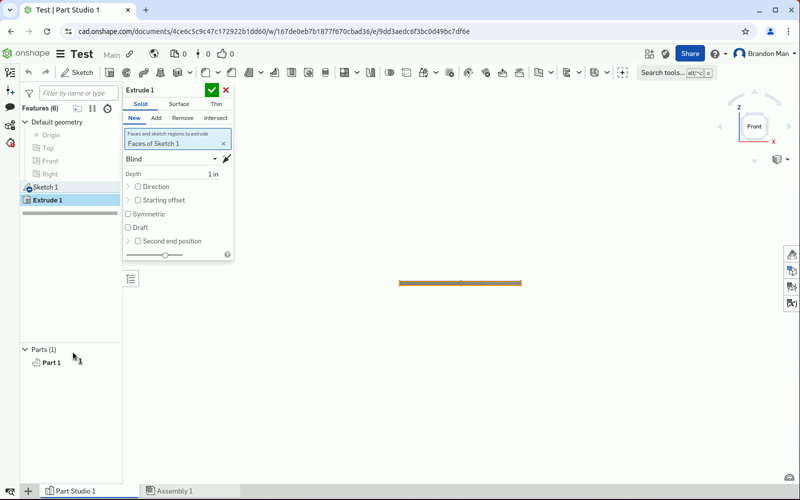
mouse_move(143, 106)
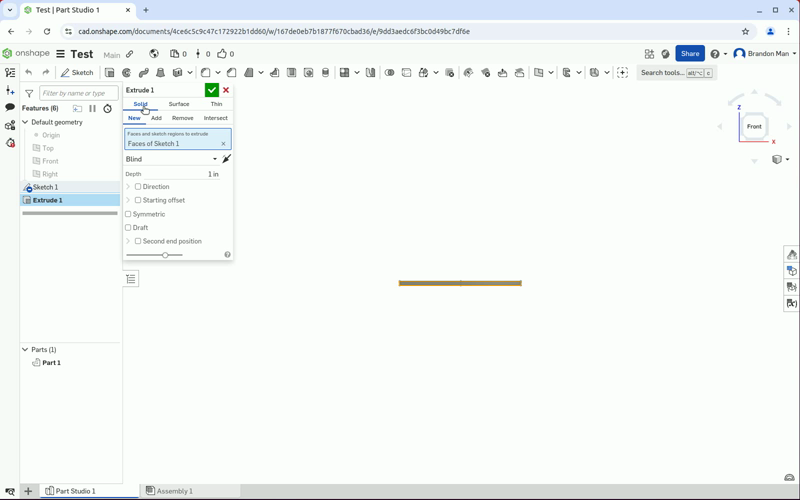
click(143, 106)
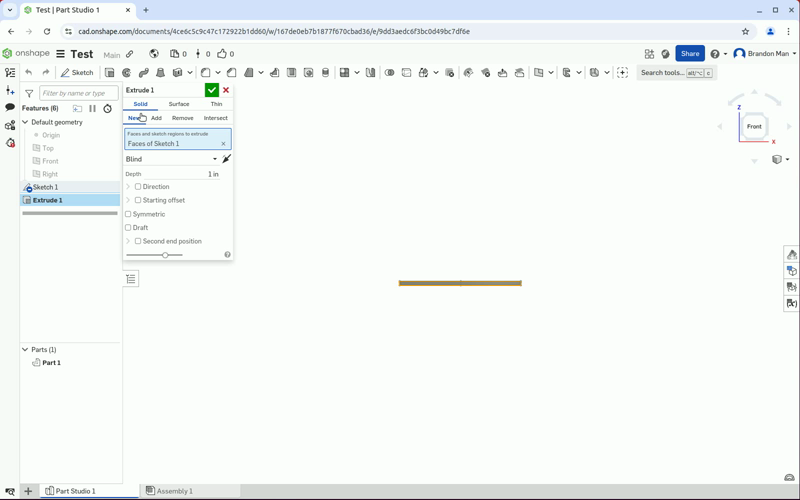
mouse_move(137, 120)
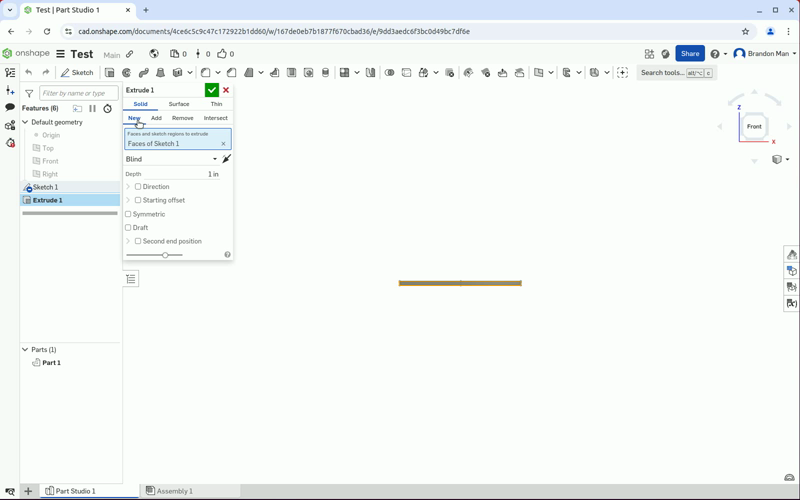
click(137, 120)
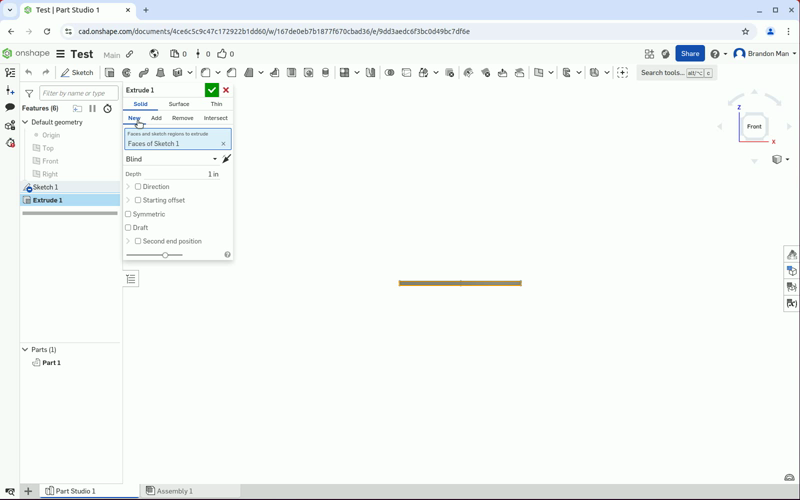
key(tab, 4)
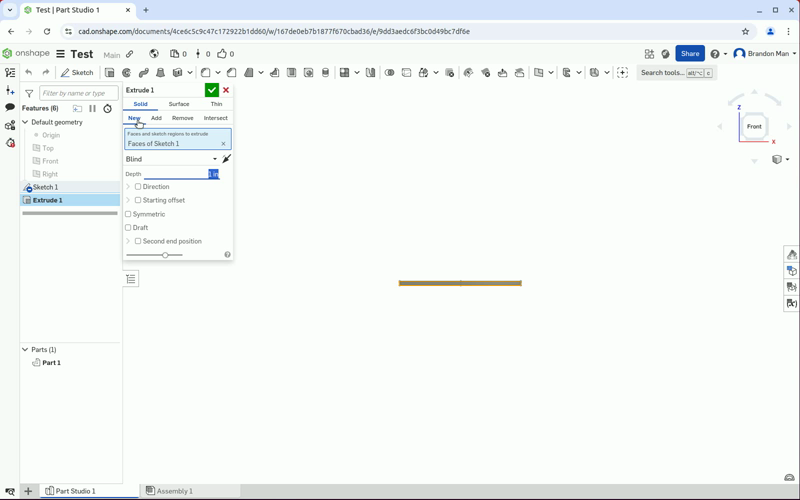
text(46.216)
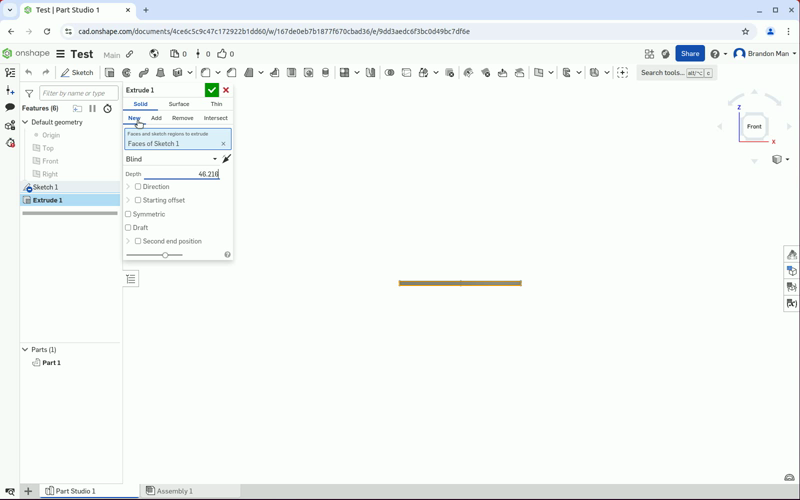
key(tab, 3)
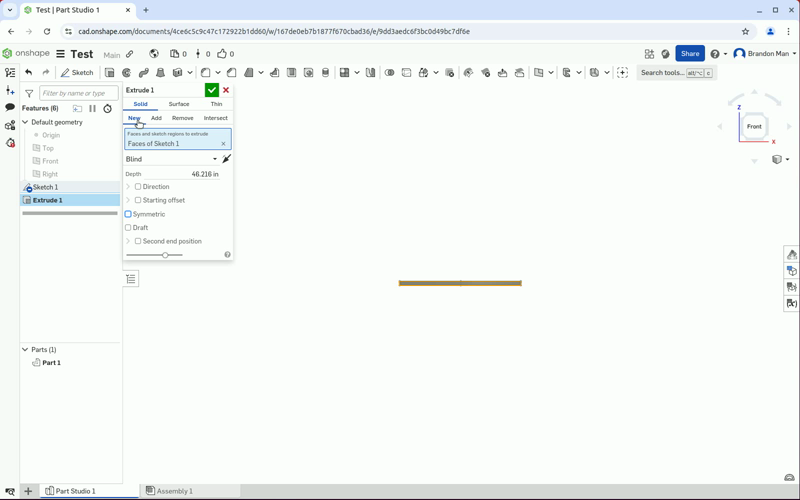
key(space)
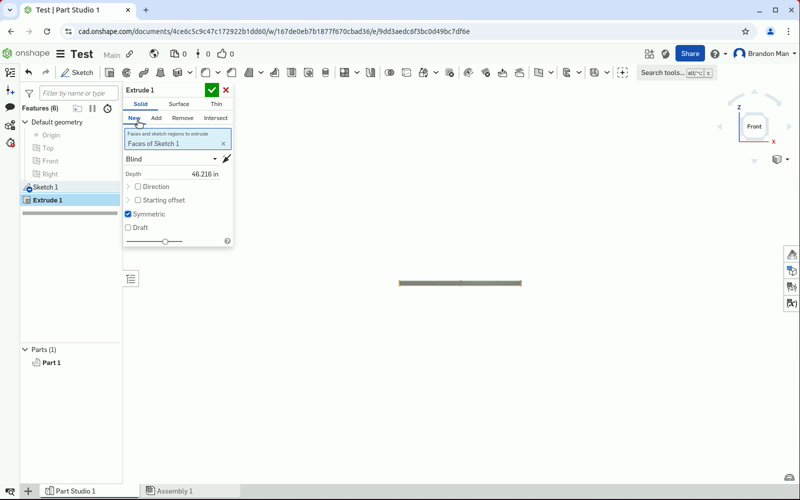
key(enter)
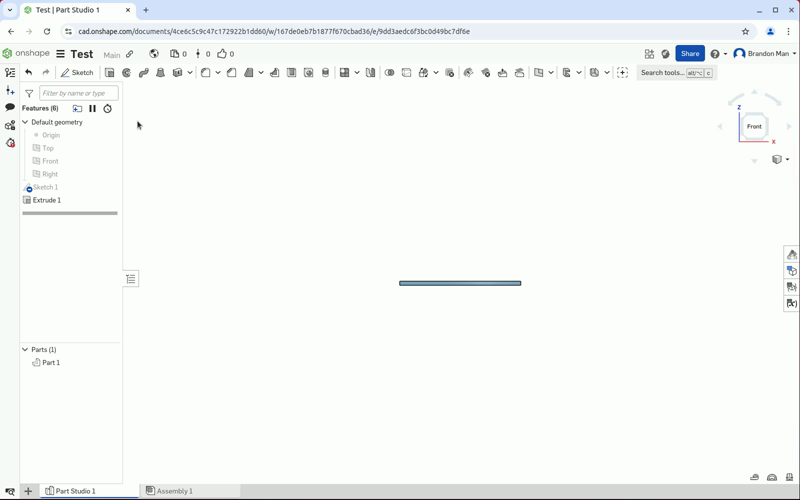
key(shift+h)
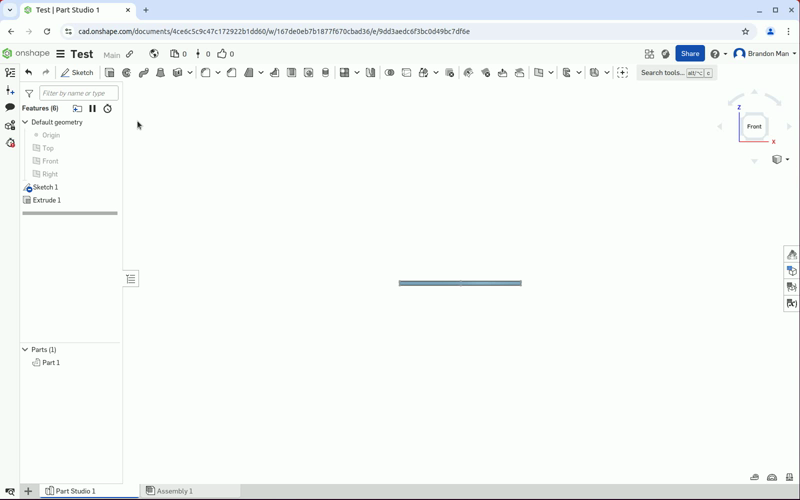
key(shift+h)
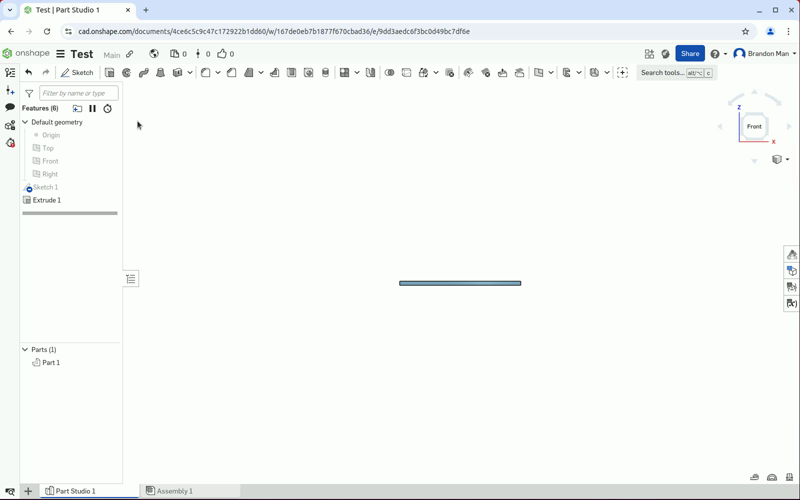
mouse_move(73, 189)
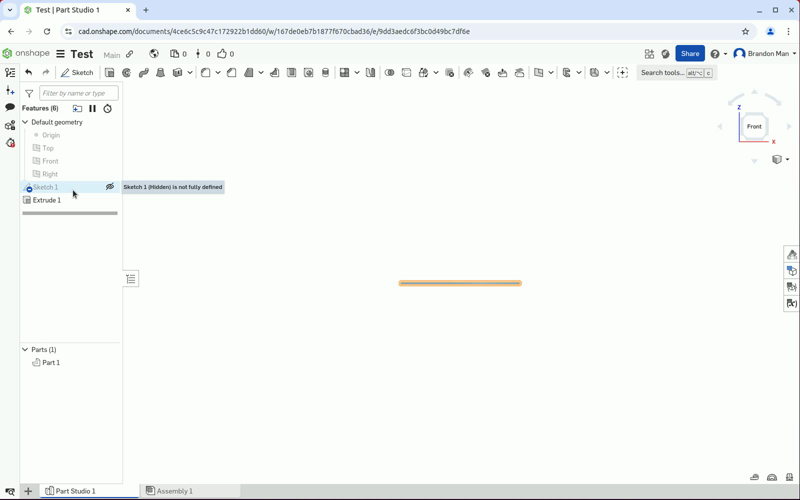
click(73, 189)
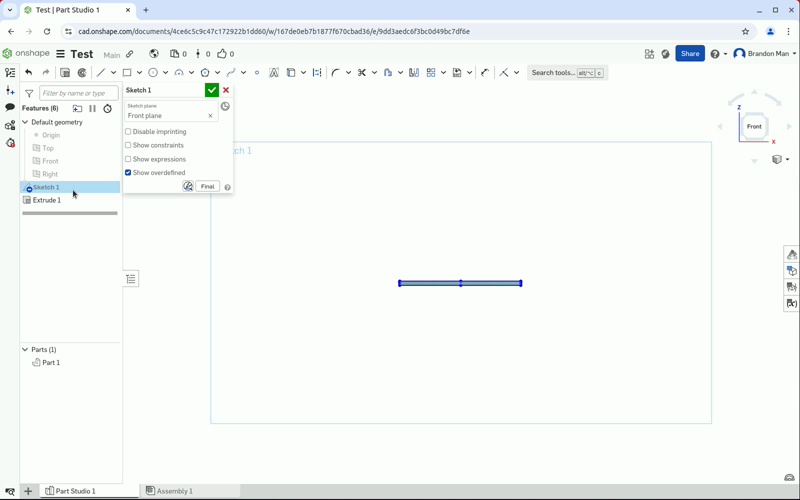
mouse_move(229, 92)
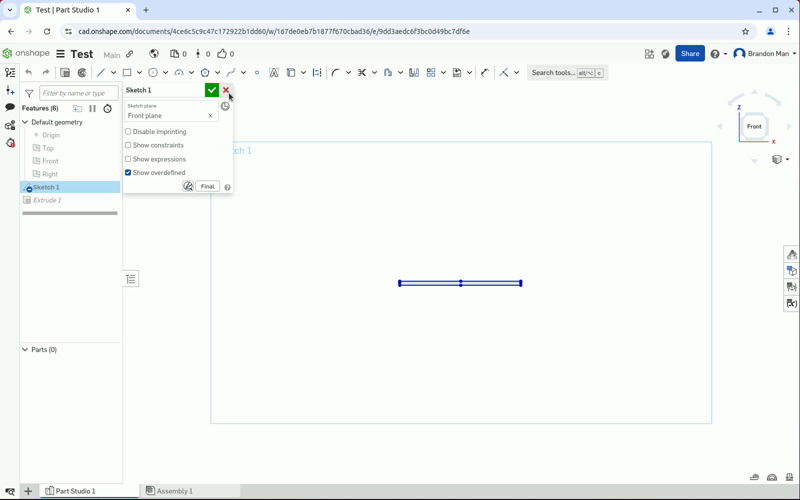
click(229, 92)
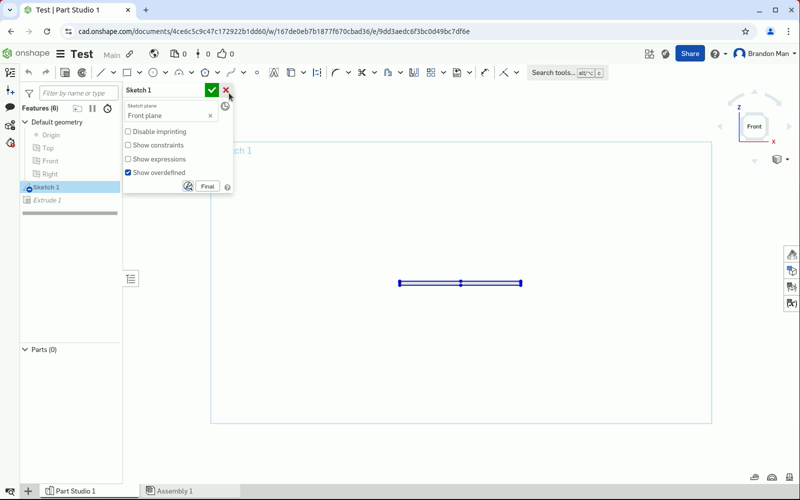
key(shift+s)
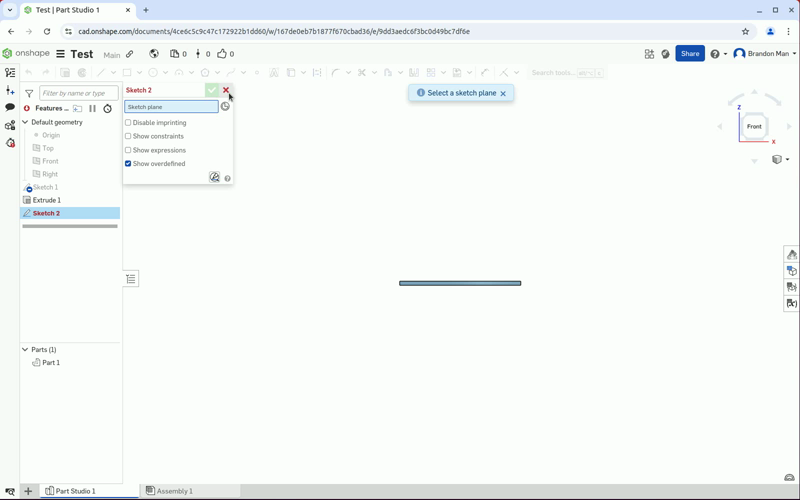
mouse_move(73, 163)
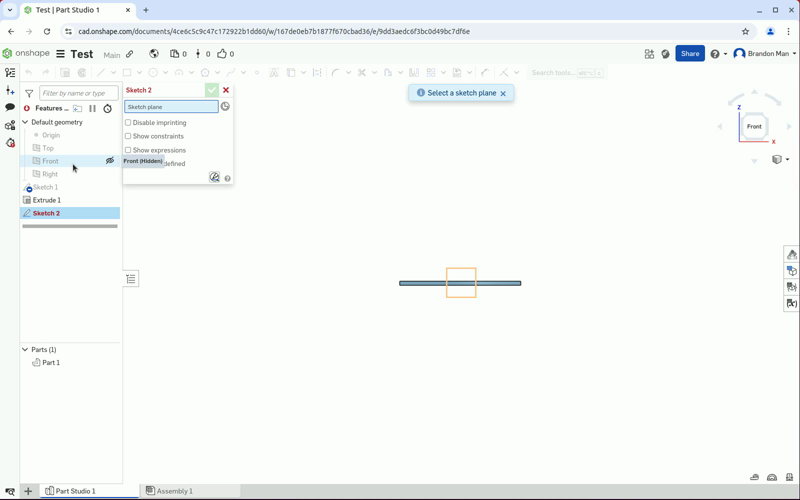
click(73, 163)
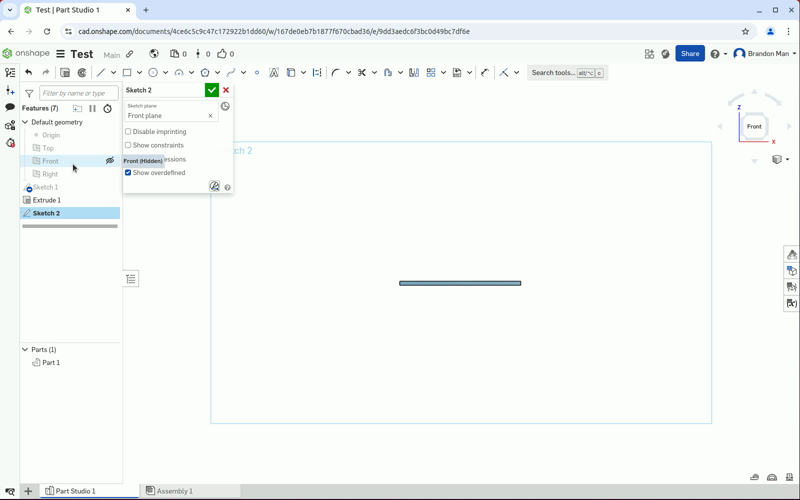
mouse_move(73, 352)
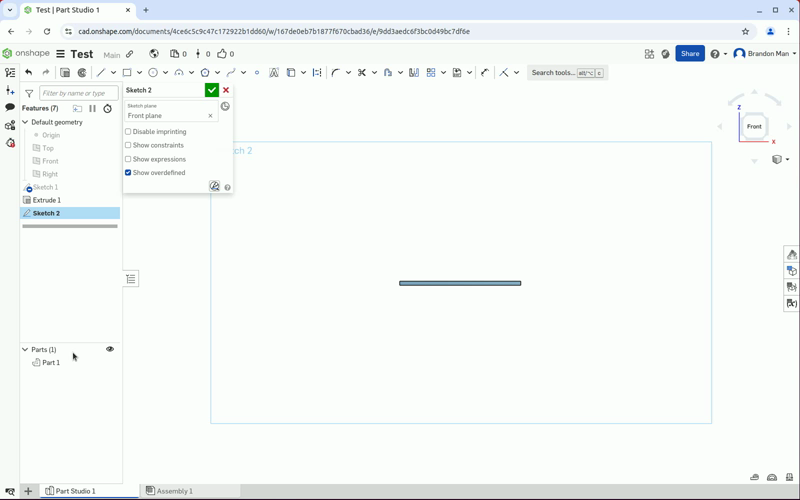
key(y)
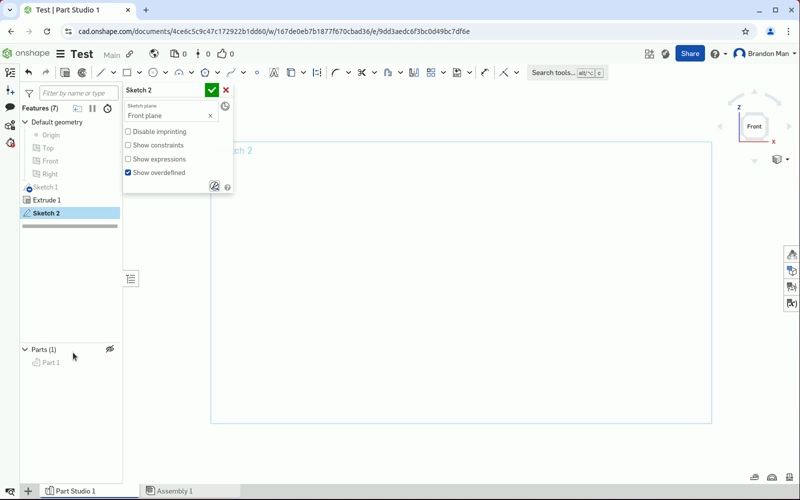
key(l)
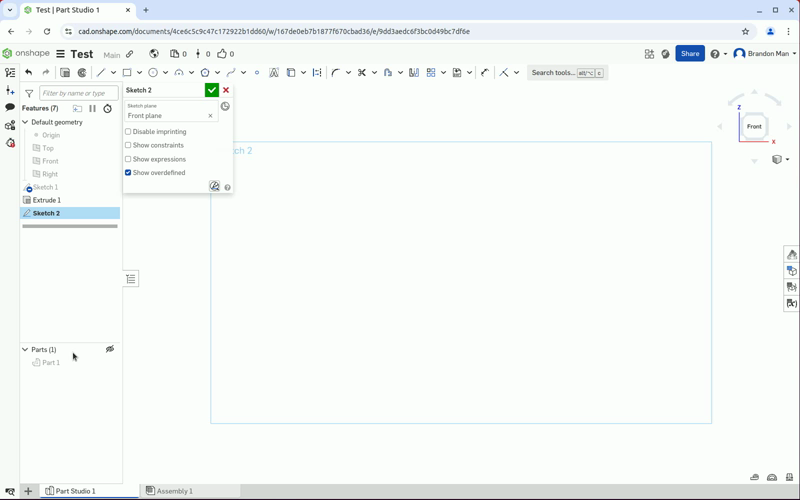
key_down(shift)
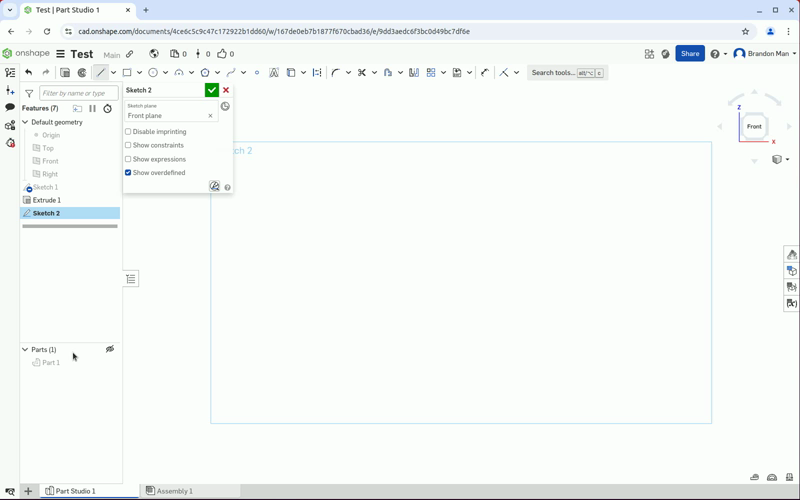
mouse_move(420, 285)
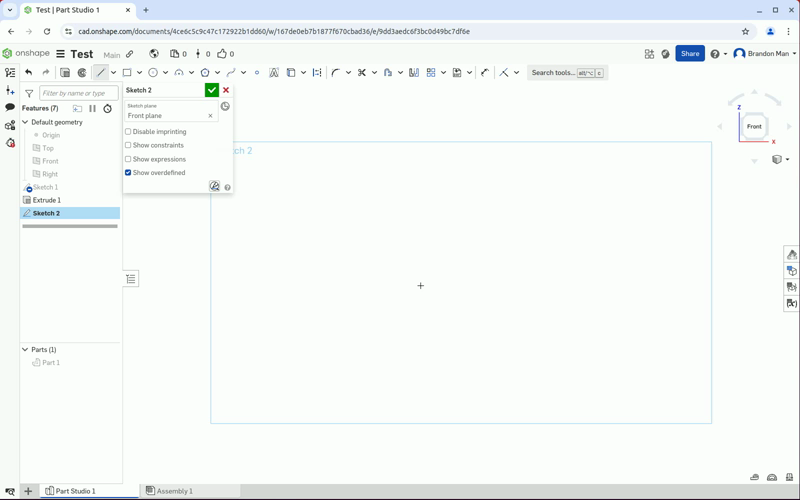
click(420, 285)
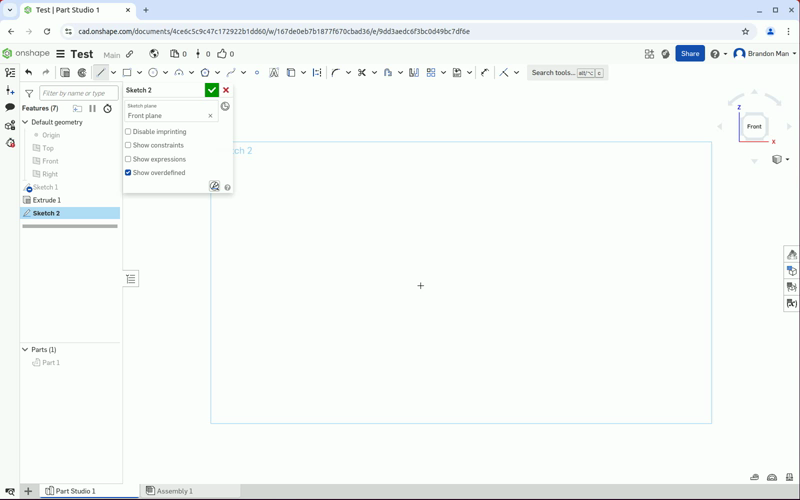
key_up(shift)
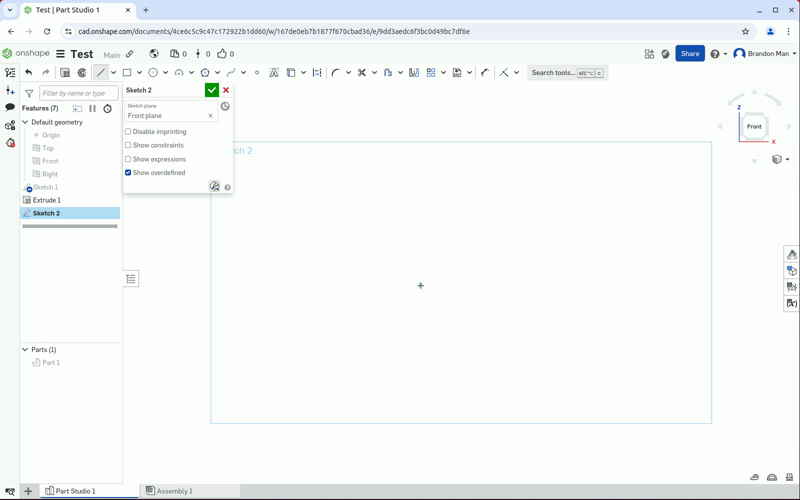
key_down(shift)
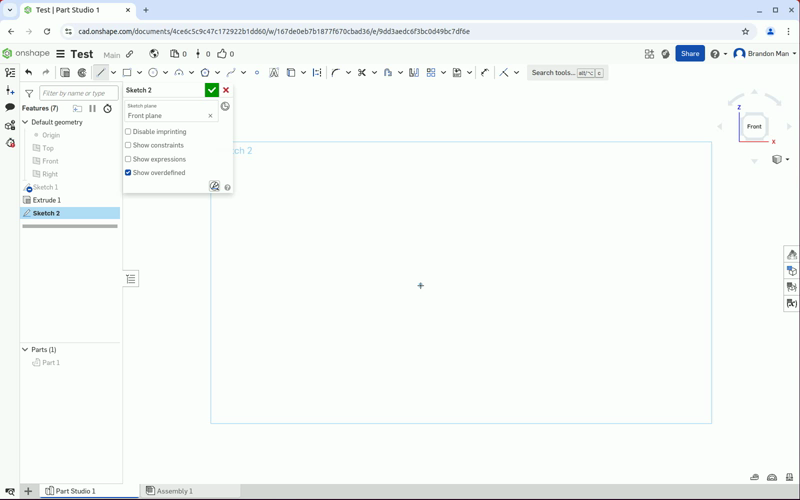
mouse_move(450, 285)
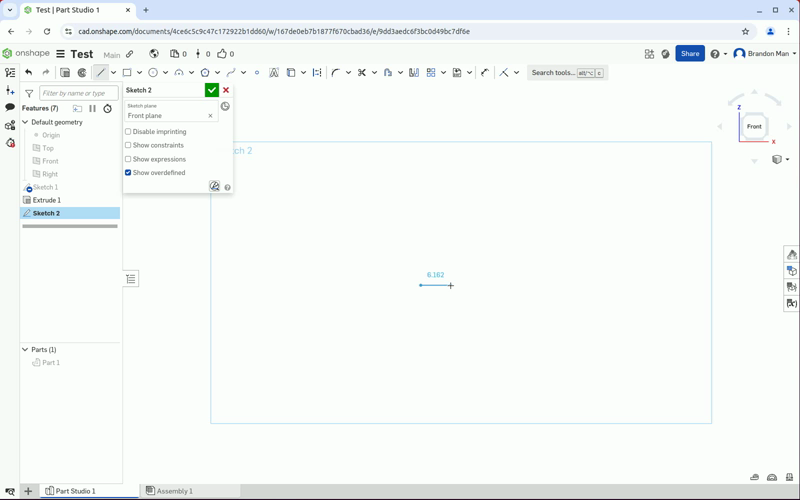
mouse_move(425, 285)
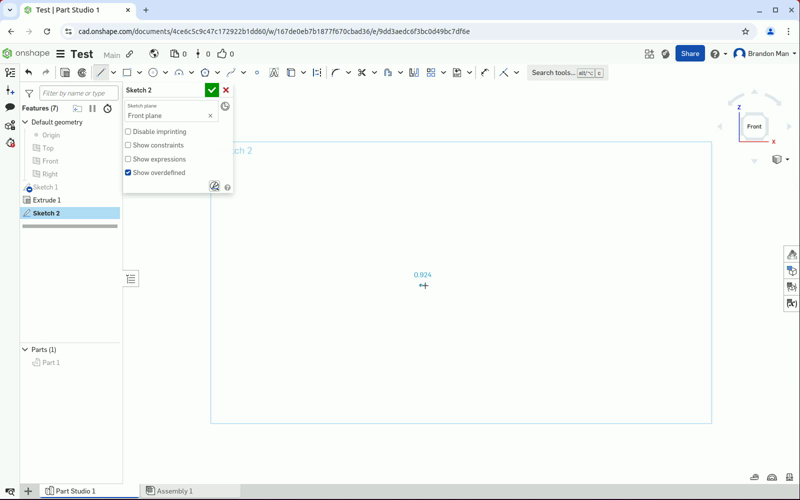
scroll(6)
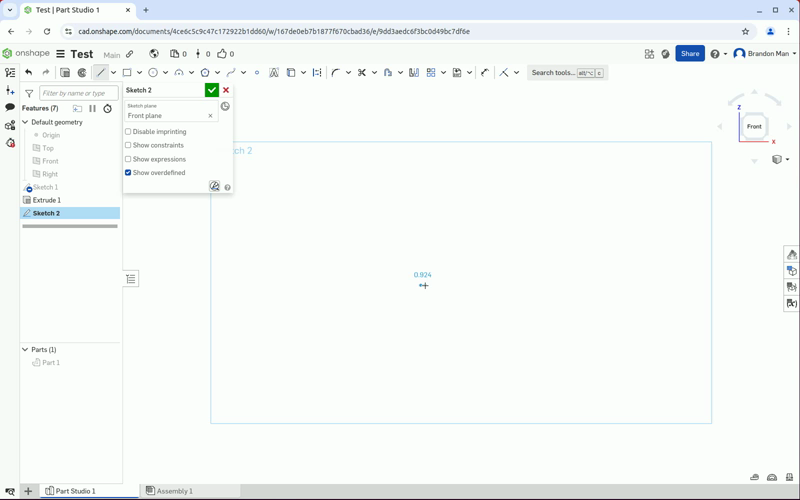
scroll(6)
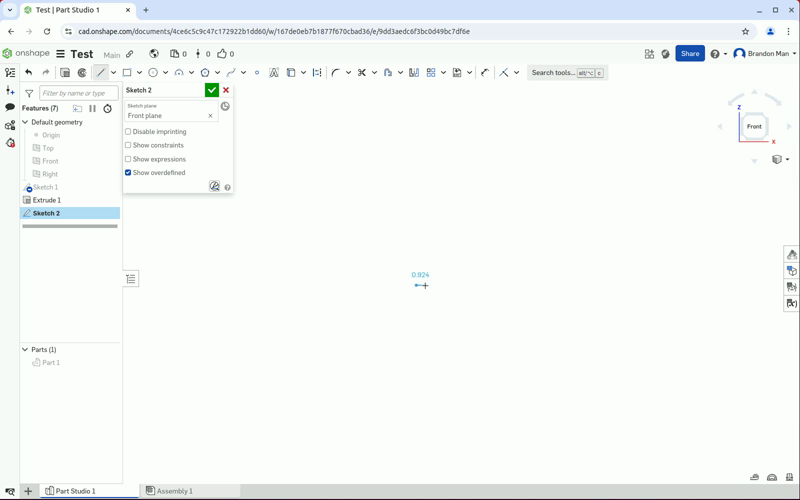
scroll(6)
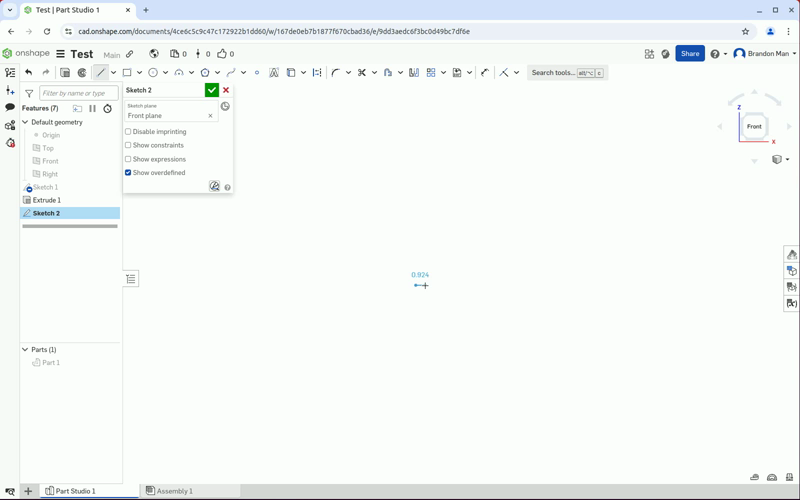
scroll(6)
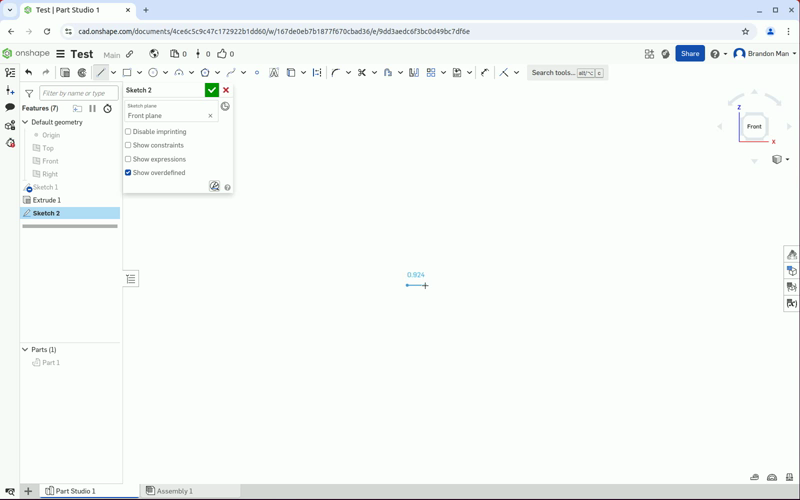
scroll(6)
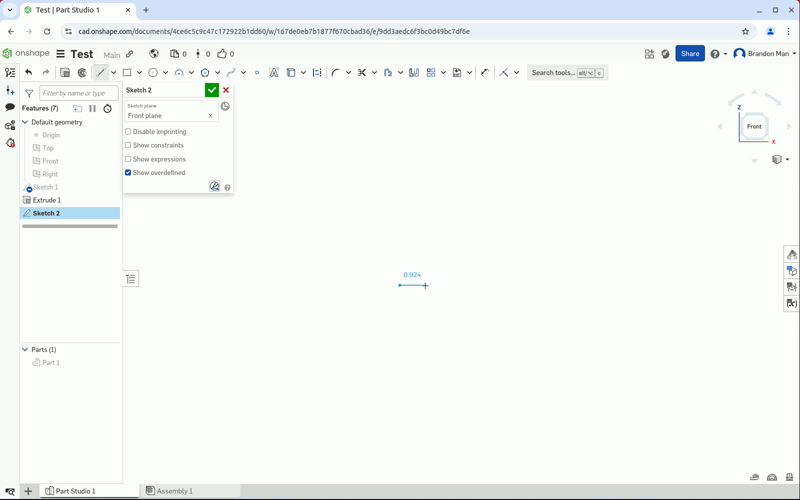
scroll(6)
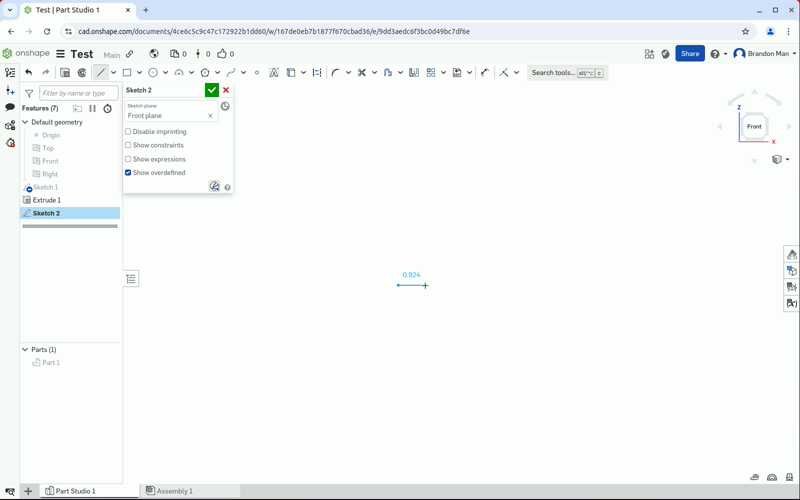
scroll(6)
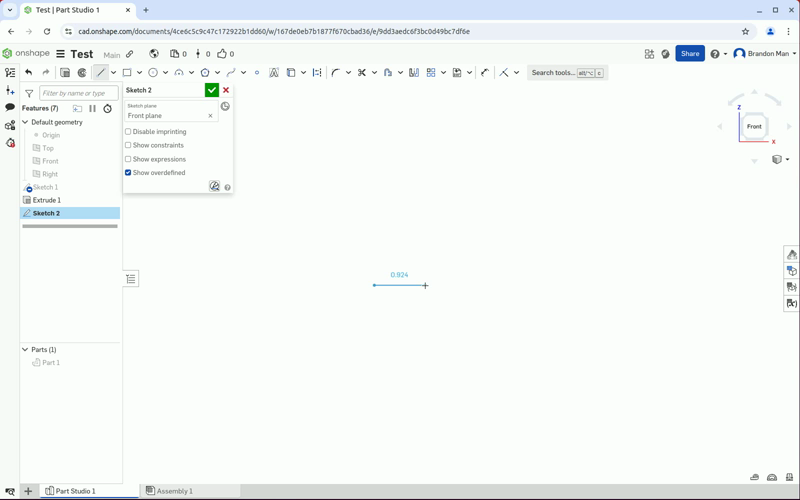
click(425, 285)
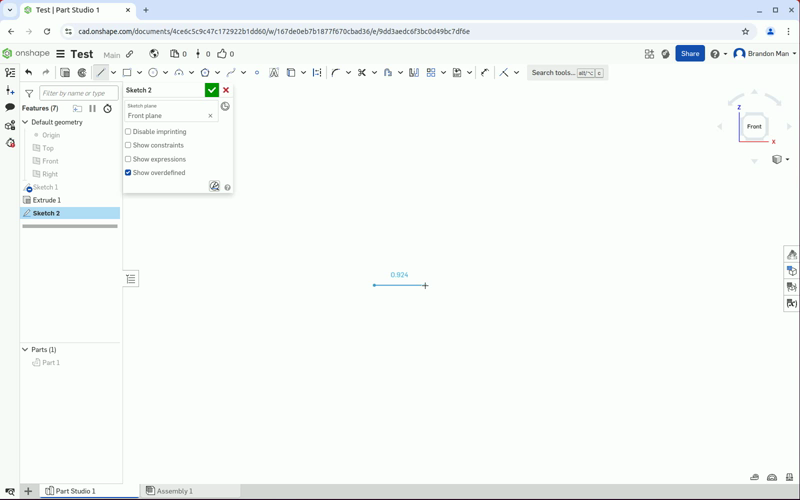
scroll(-6)
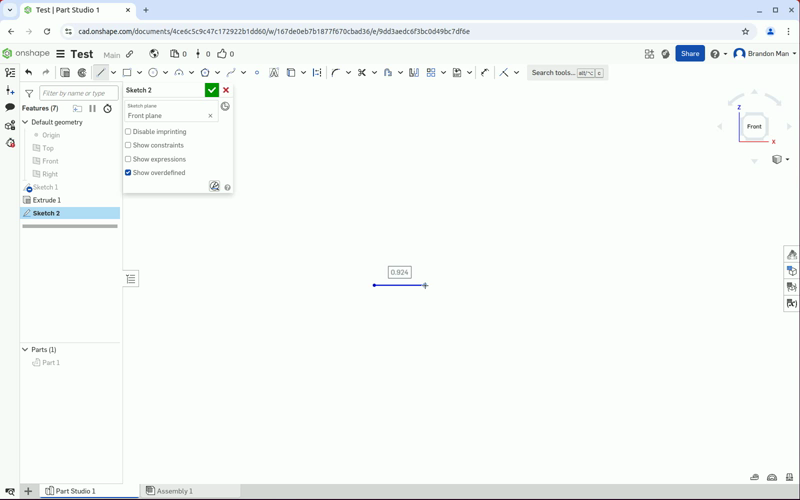
scroll(-6)
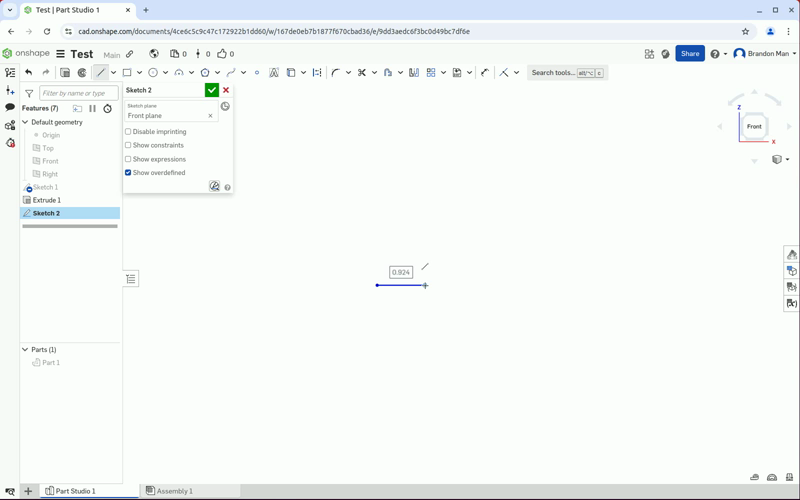
scroll(-6)
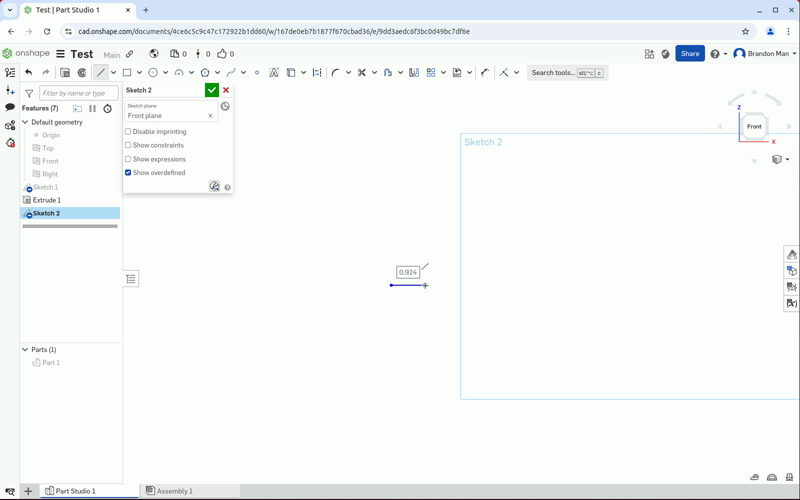
scroll(-6)
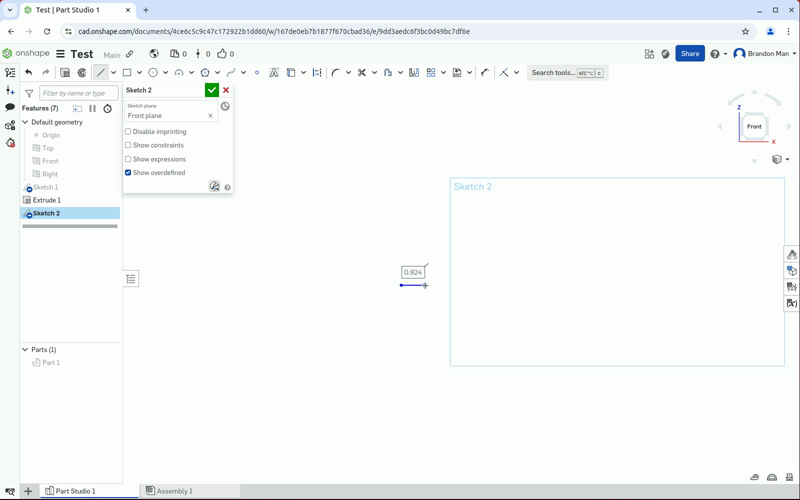
scroll(-6)
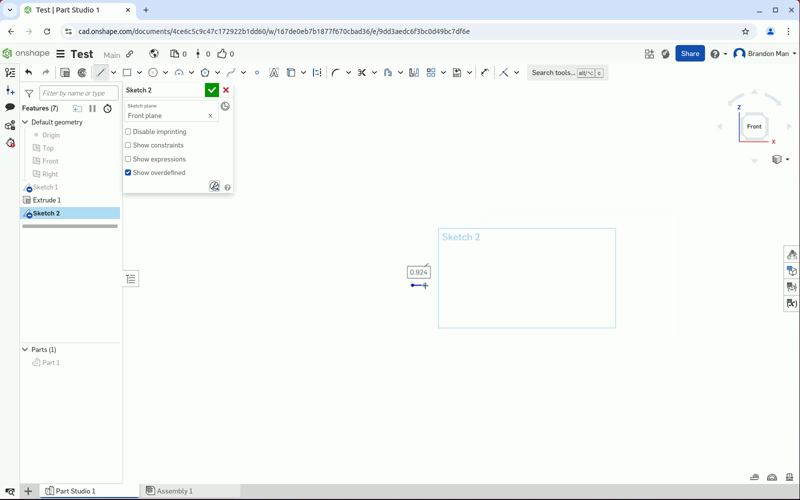
scroll(-6)
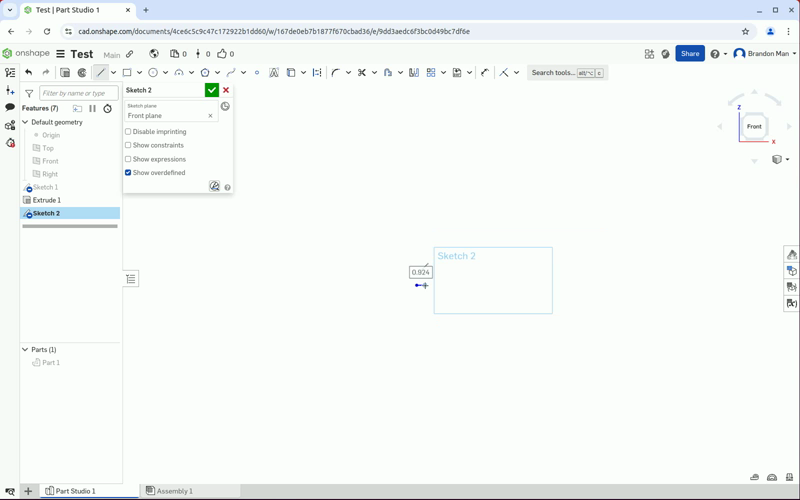
scroll(-6)
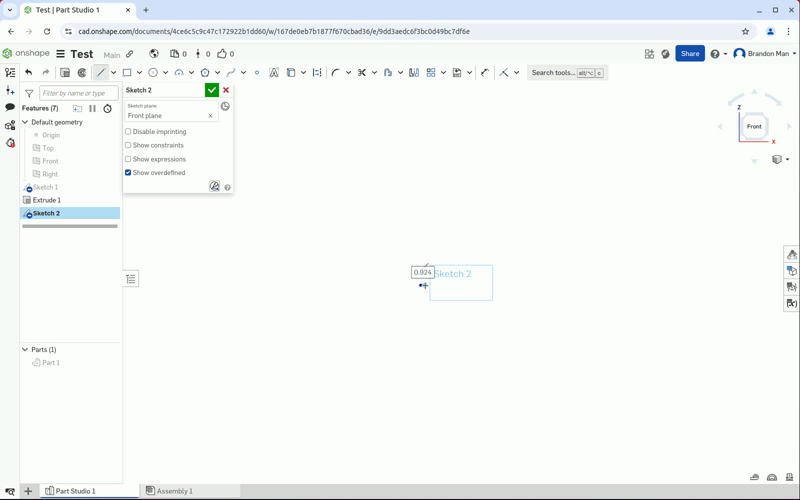
key_up(shift)
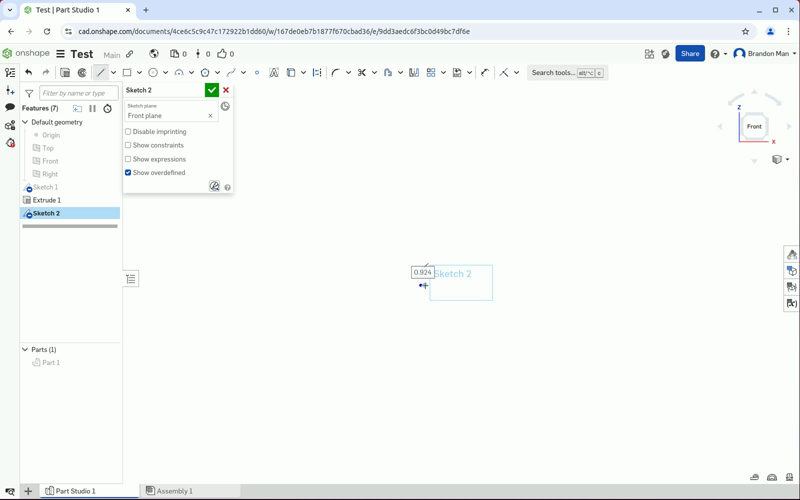
key_down(shift)
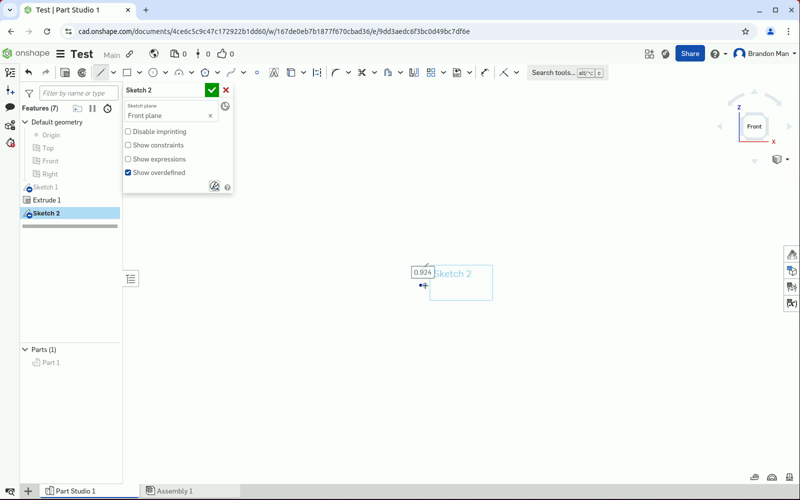
mouse_move(455, 285)
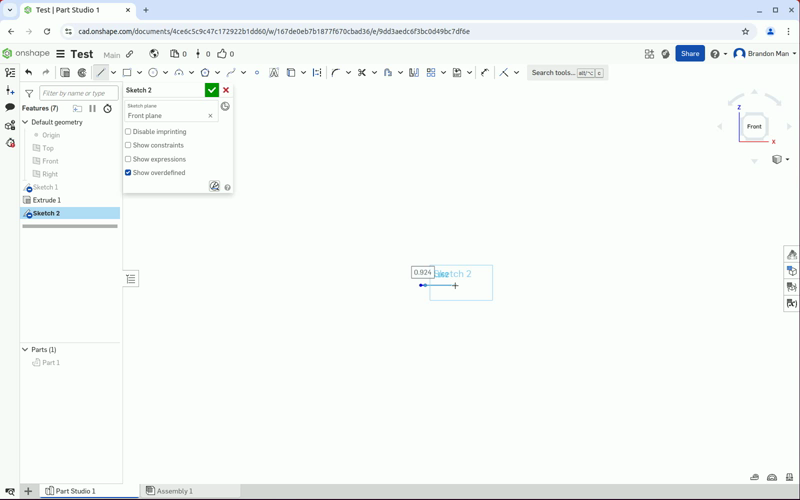
mouse_move(425, 282)
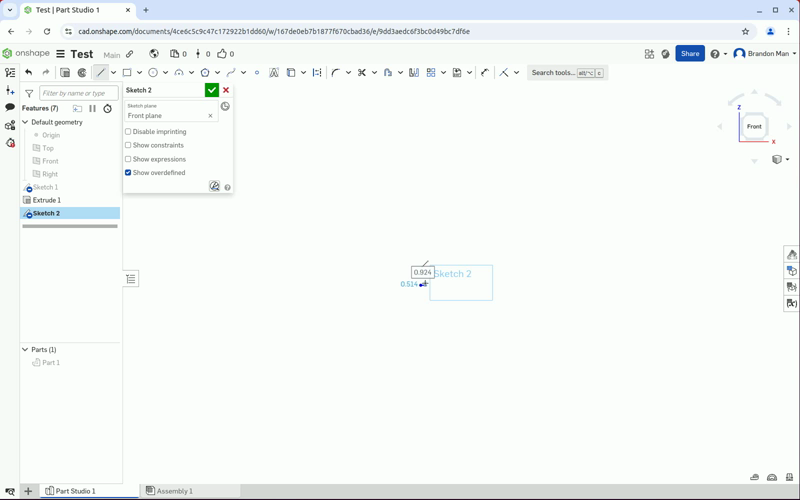
scroll(6)
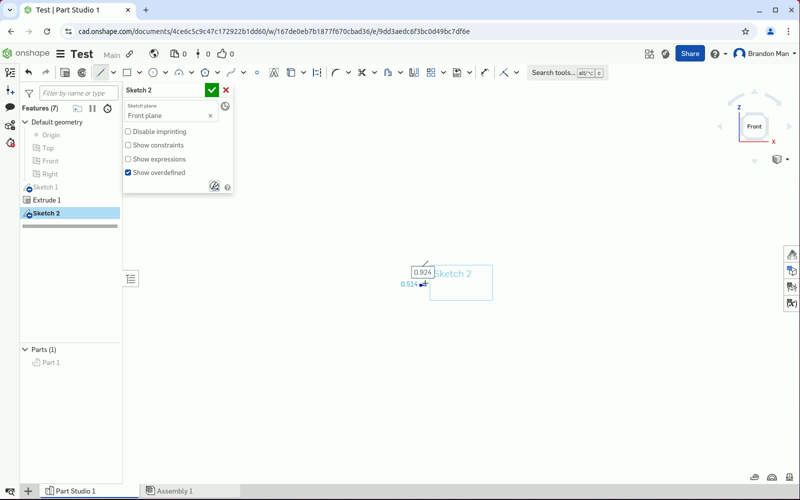
scroll(6)
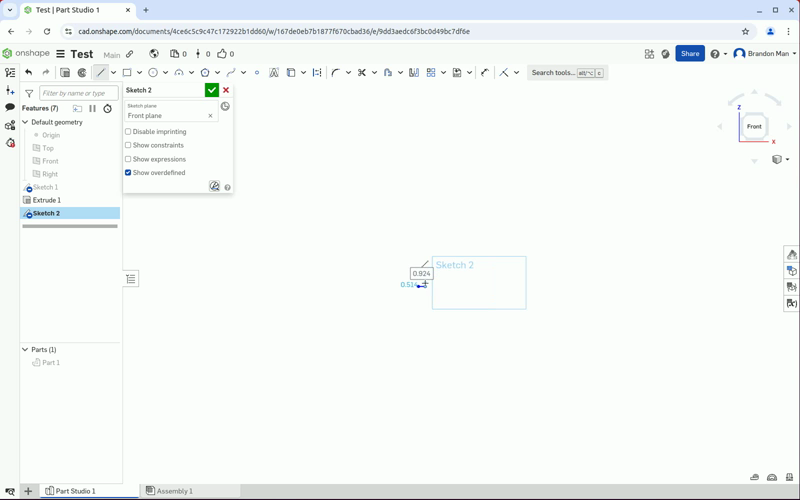
scroll(6)
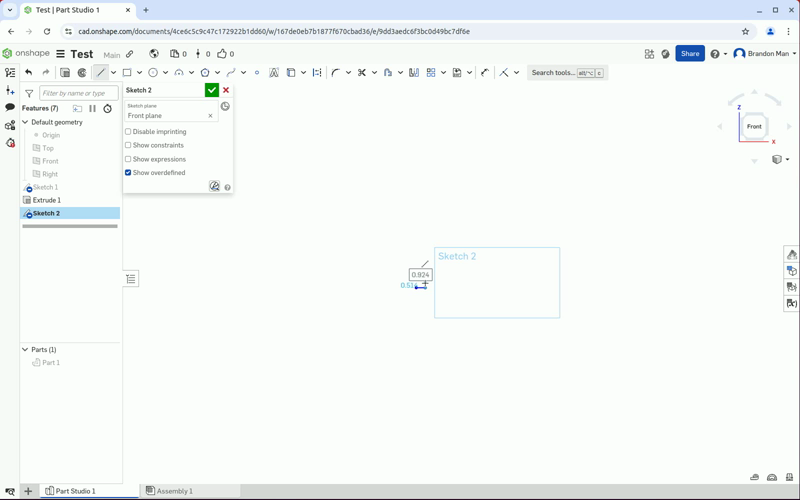
scroll(6)
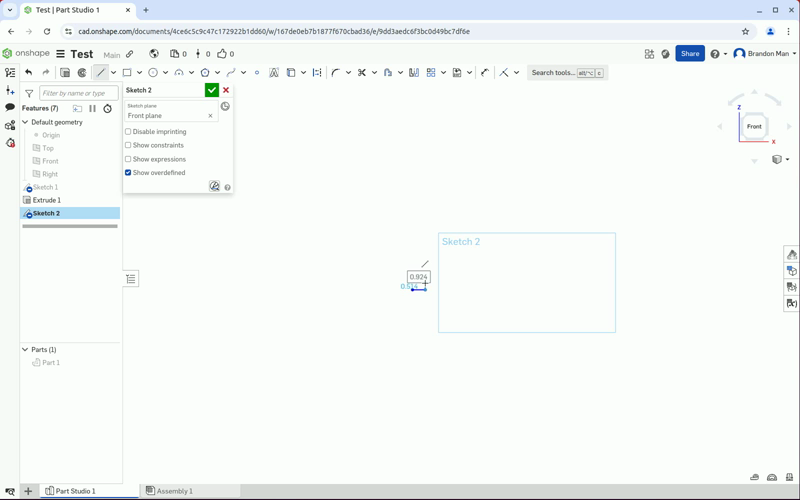
scroll(6)
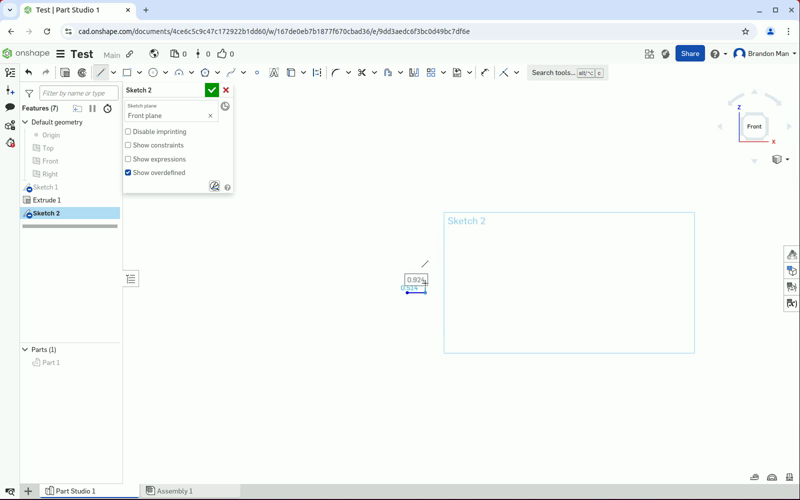
scroll(6)
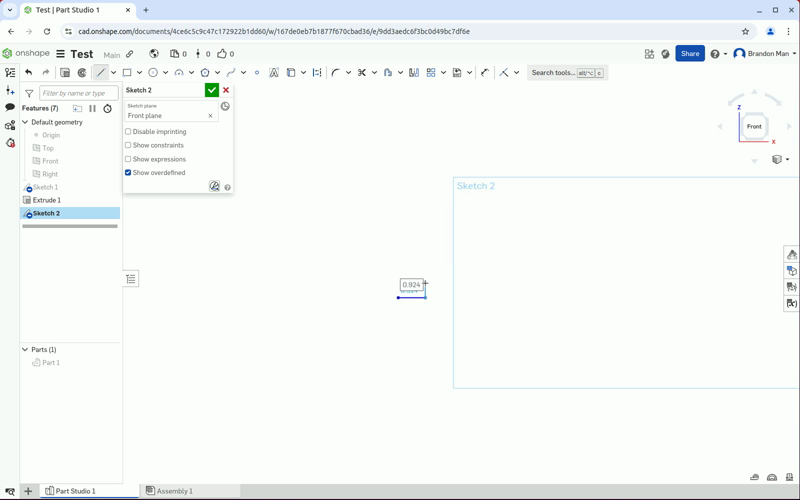
scroll(6)
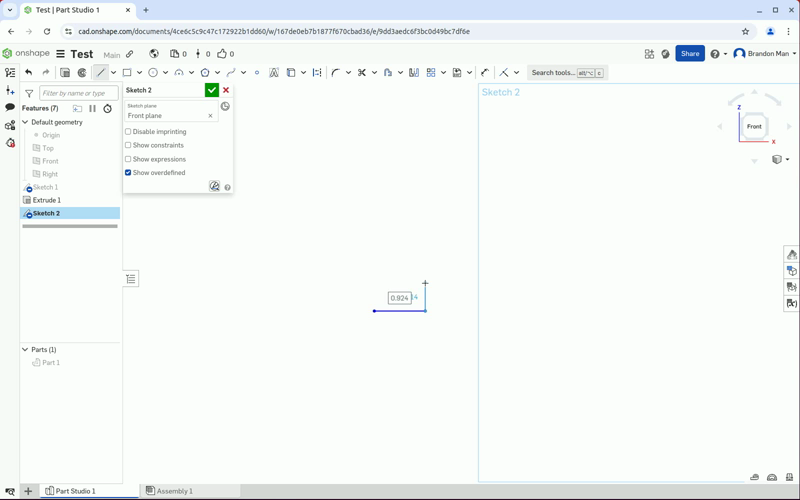
click(425, 282)
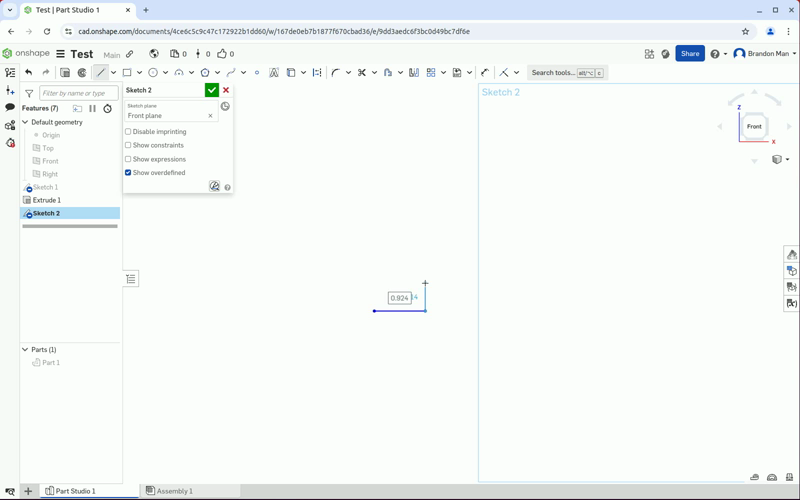
scroll(-6)
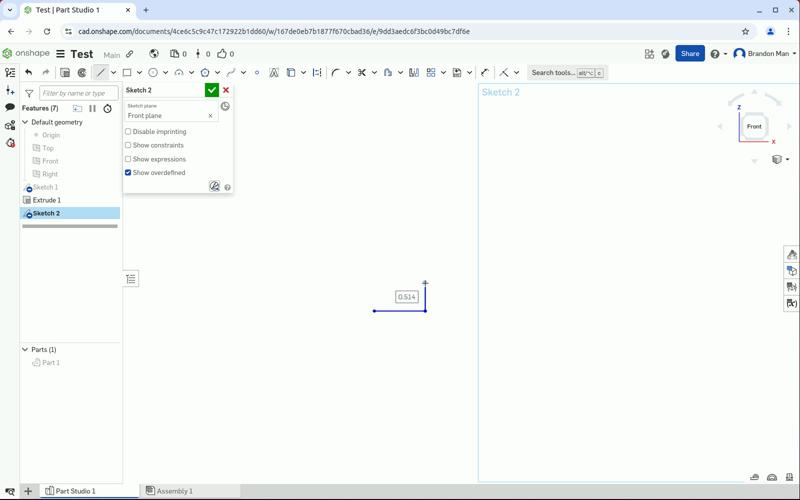
scroll(-6)
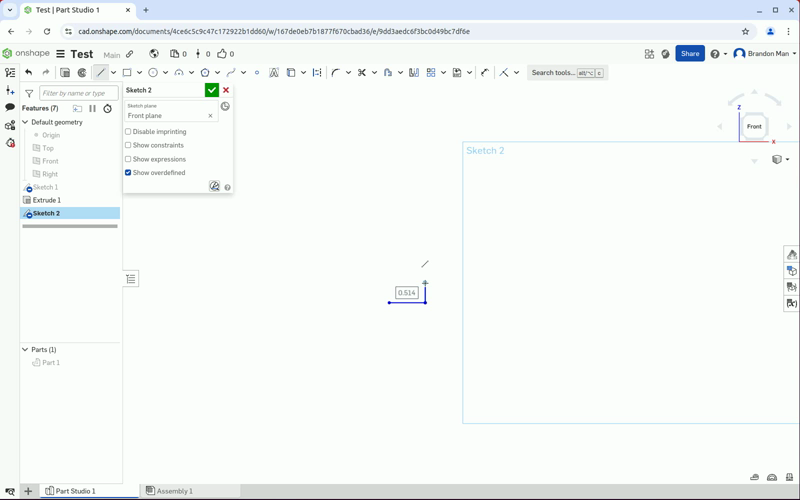
scroll(-6)
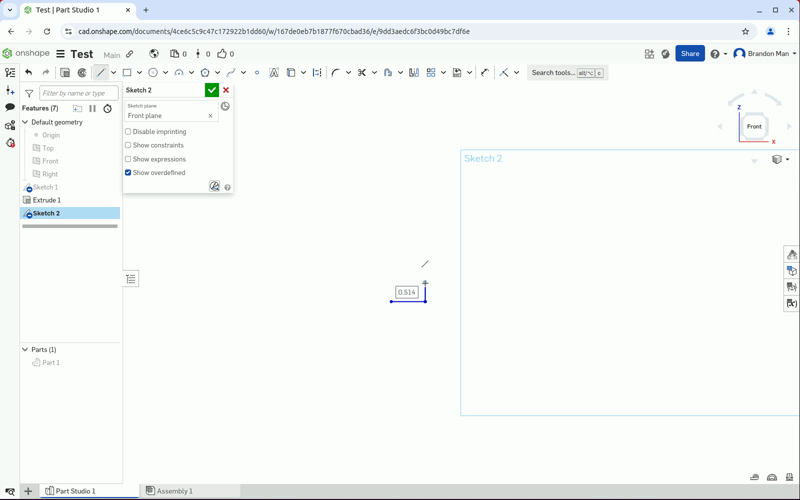
scroll(-6)
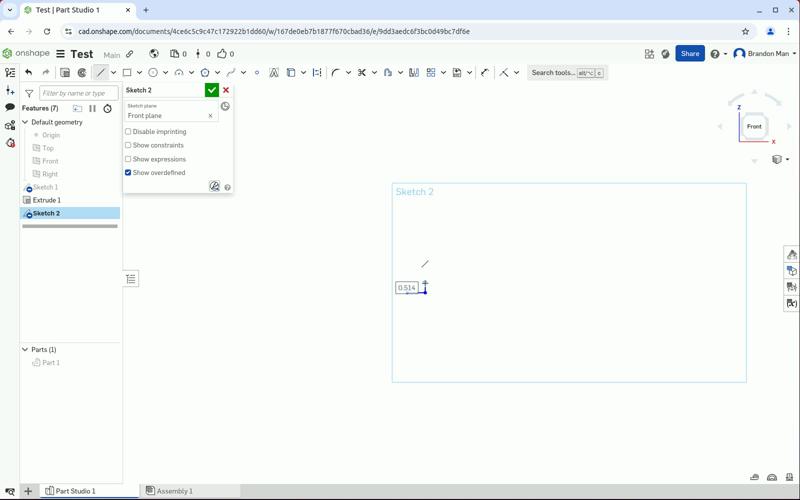
scroll(-6)
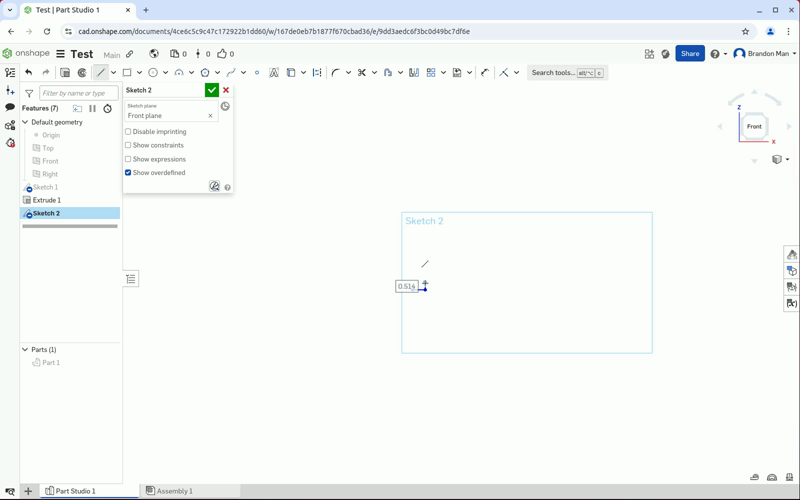
scroll(-6)
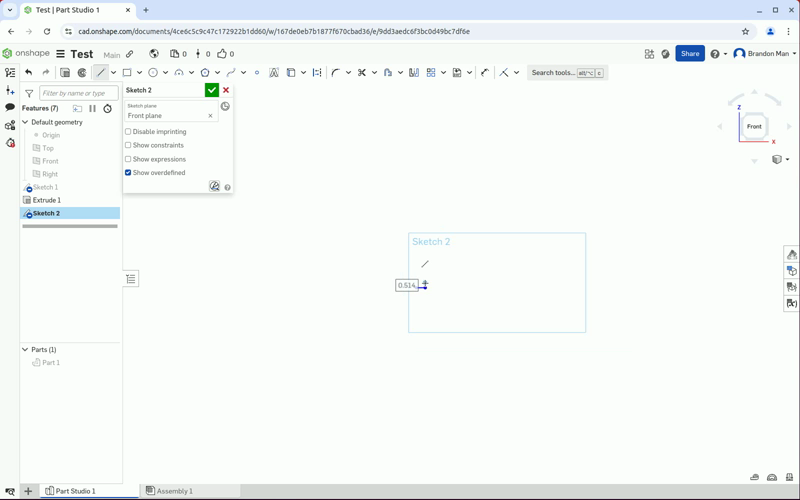
scroll(-6)
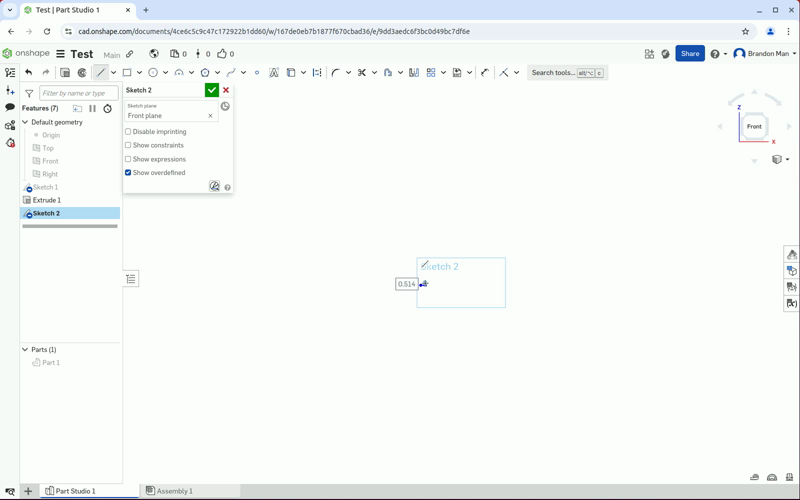
key_up(shift)
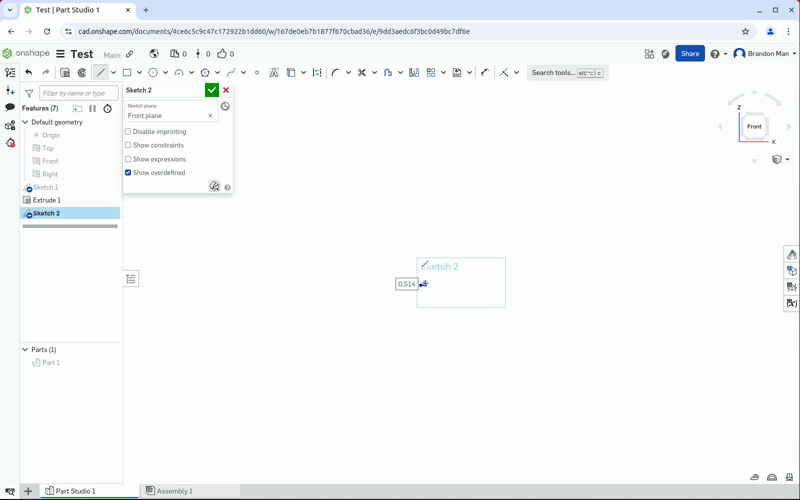
key_down(shift)
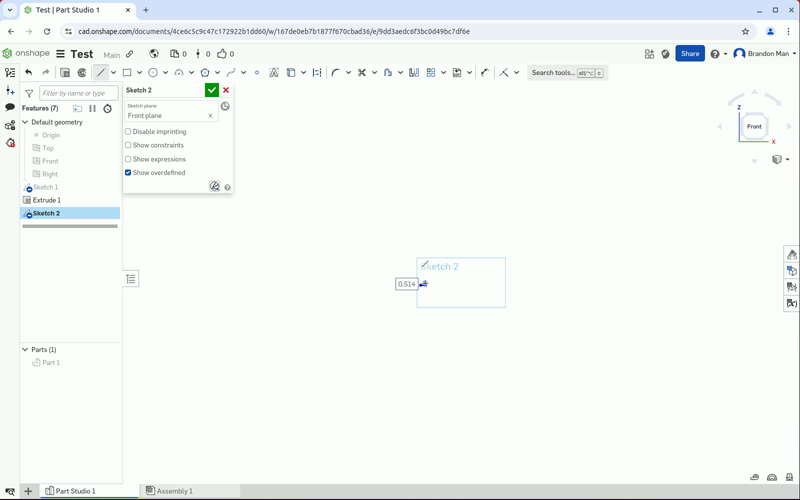
mouse_move(455, 282)
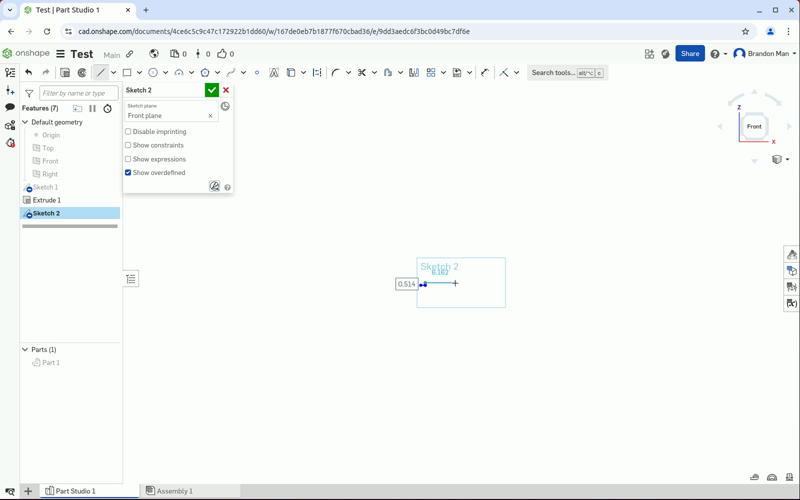
mouse_move(420, 282)
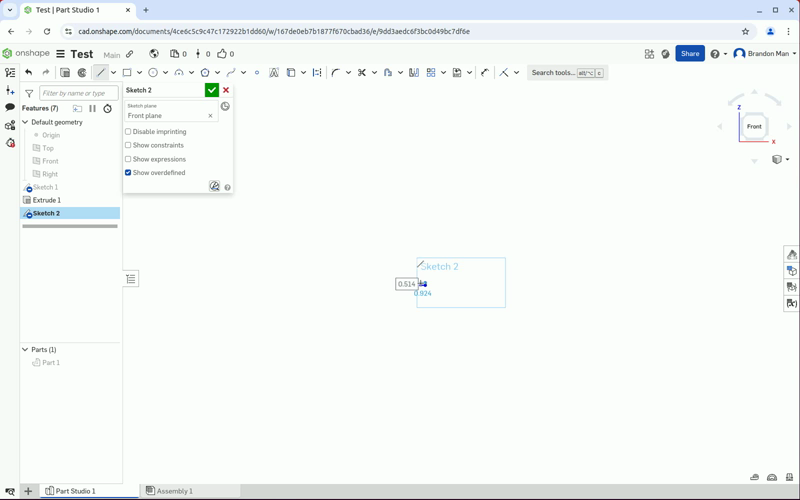
scroll(6)
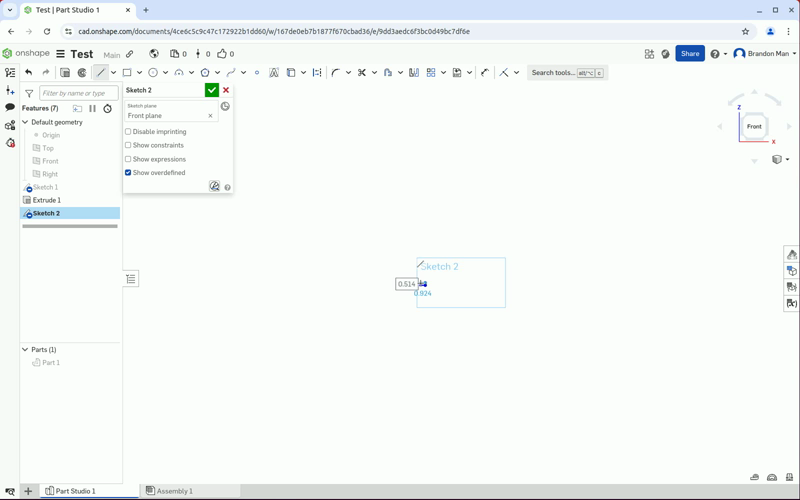
scroll(6)
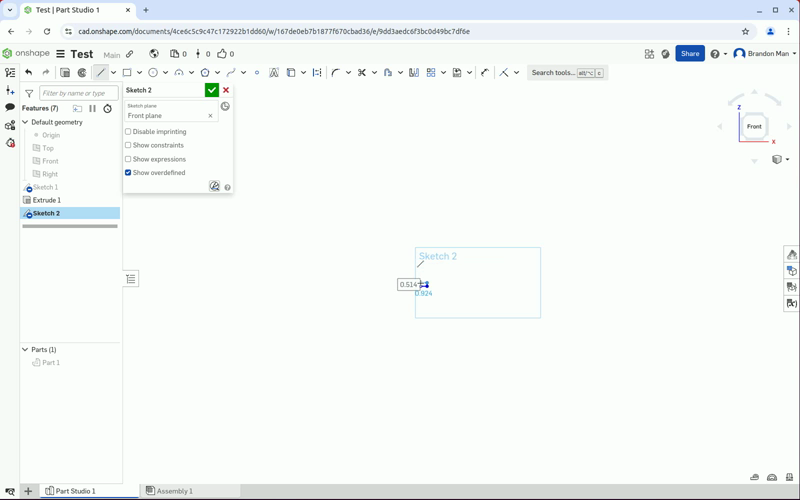
scroll(6)
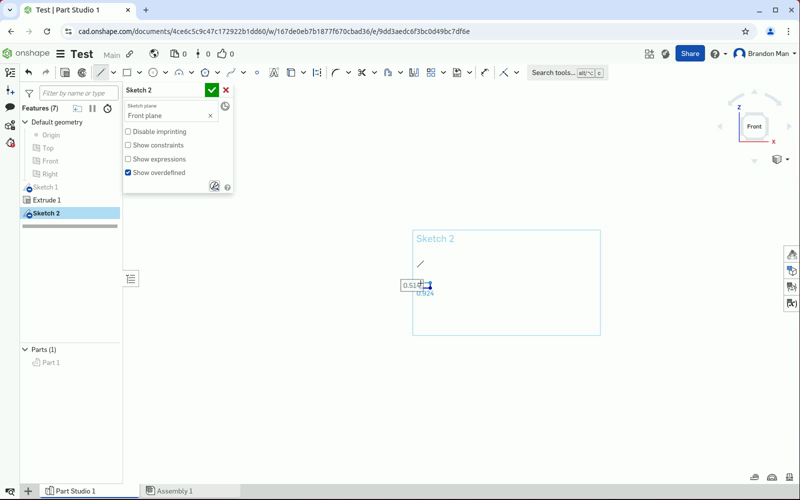
scroll(6)
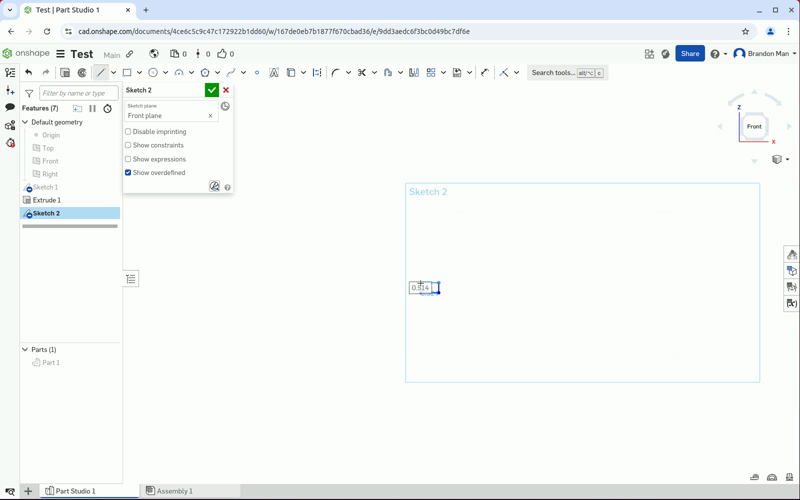
scroll(6)
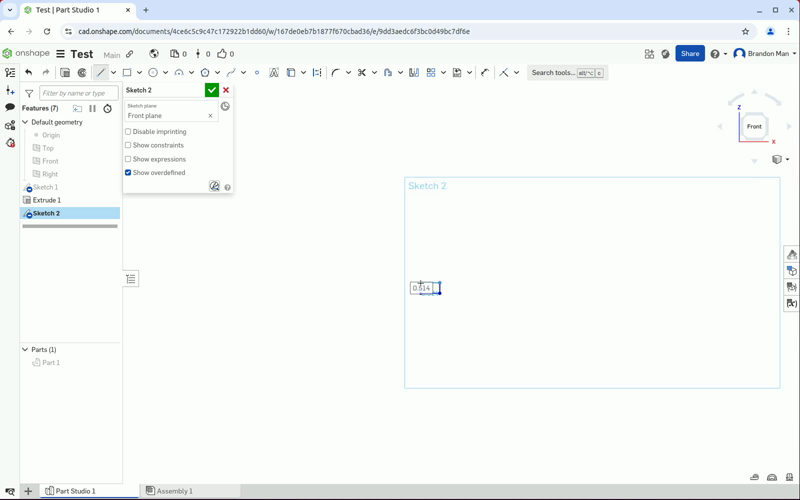
scroll(6)
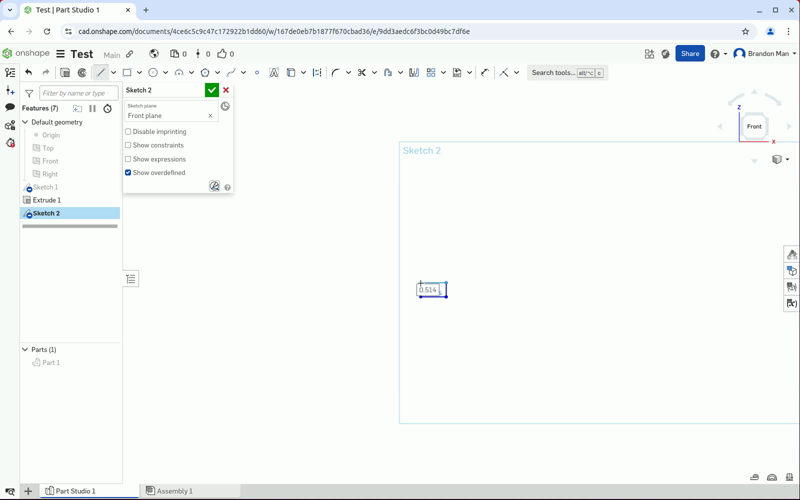
scroll(6)
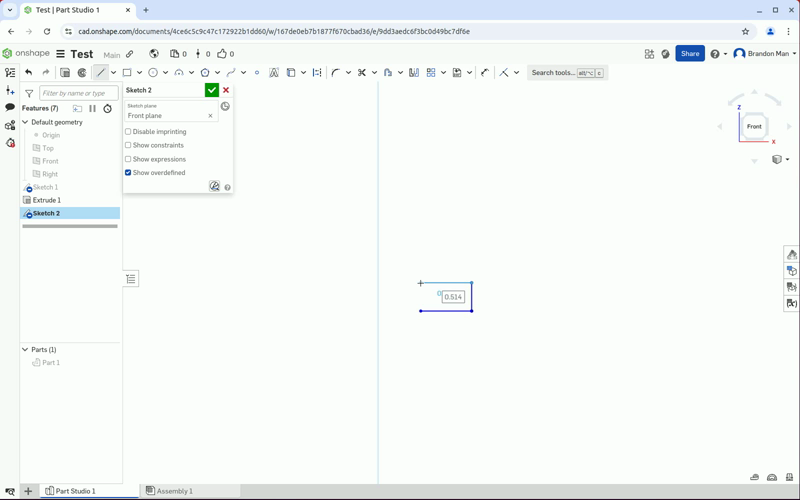
click(420, 282)
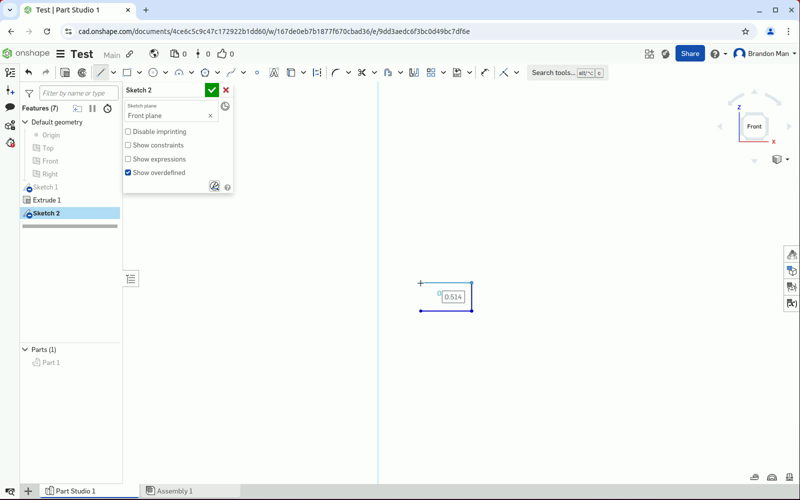
scroll(-6)
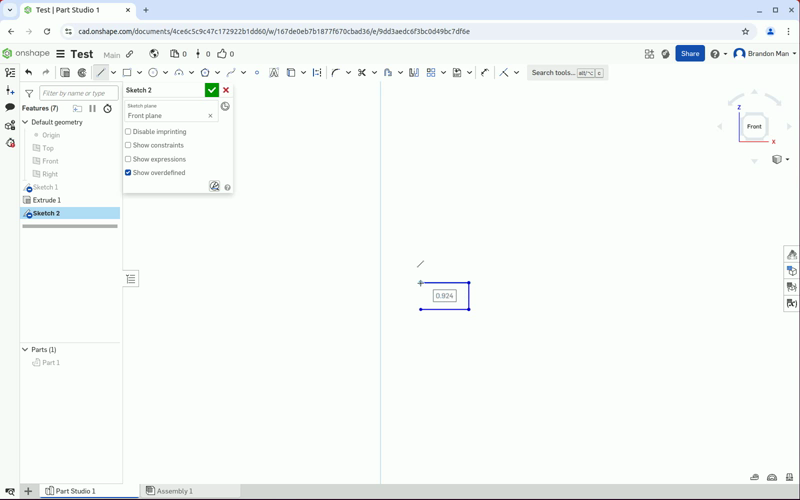
scroll(-6)
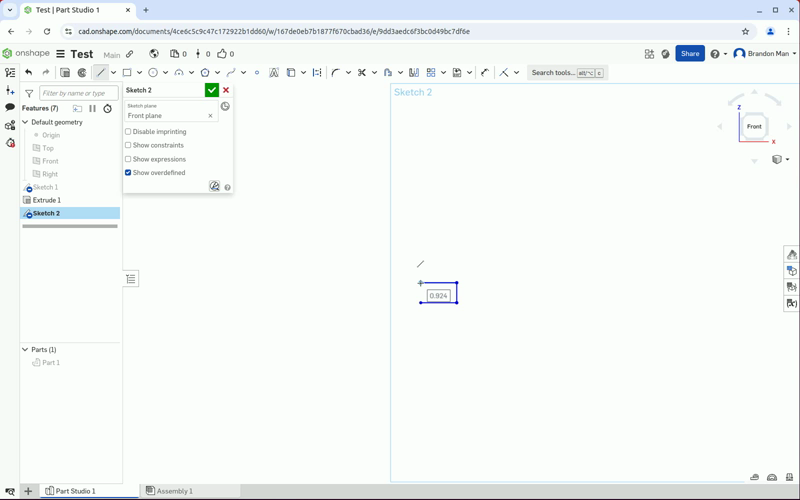
scroll(-6)
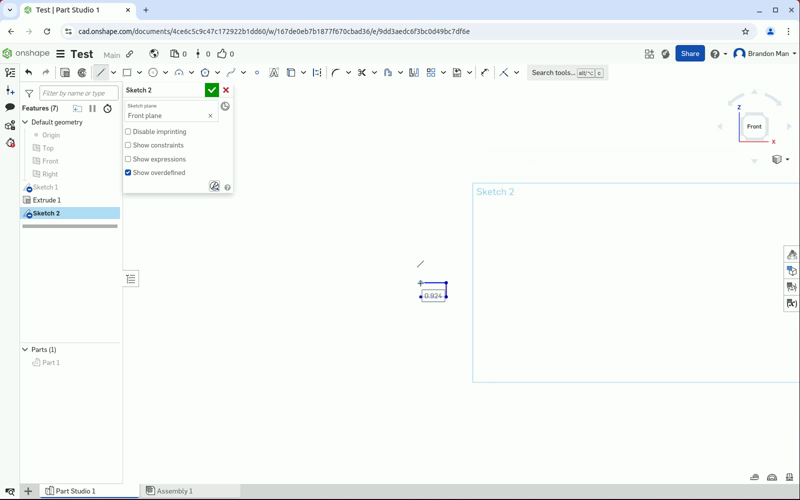
scroll(-6)
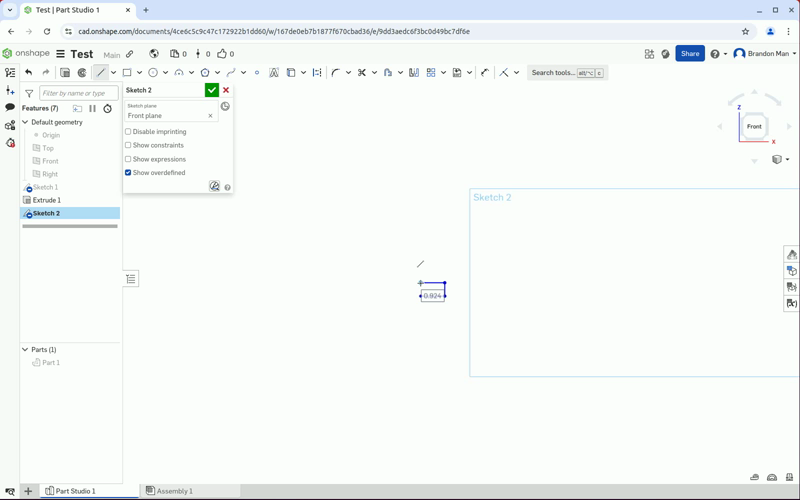
scroll(-6)
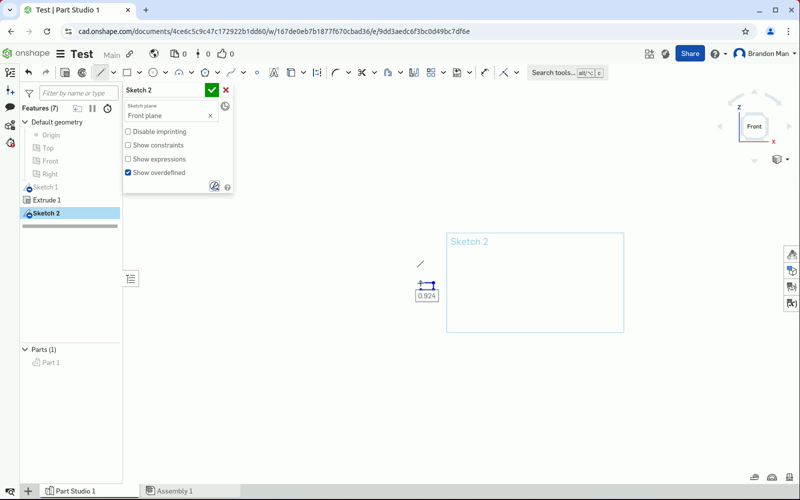
scroll(-6)
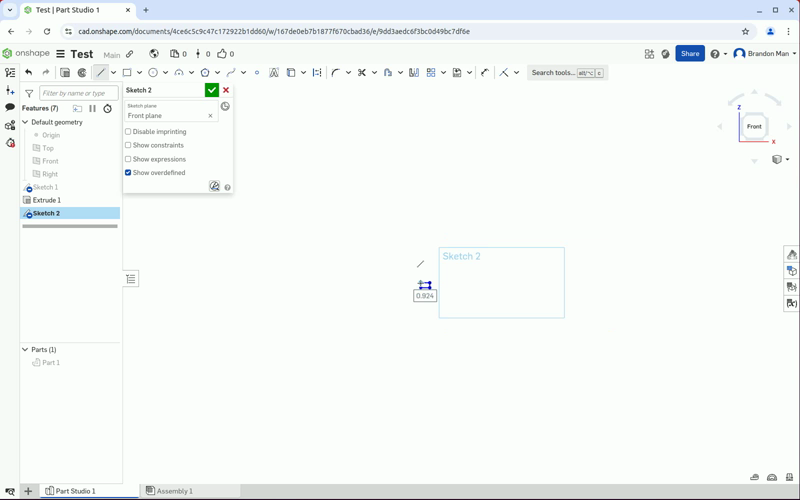
scroll(-6)
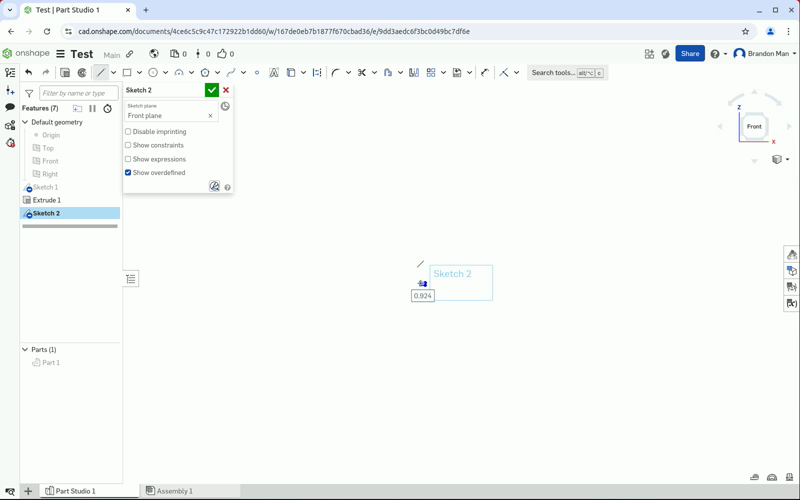
key_up(shift)
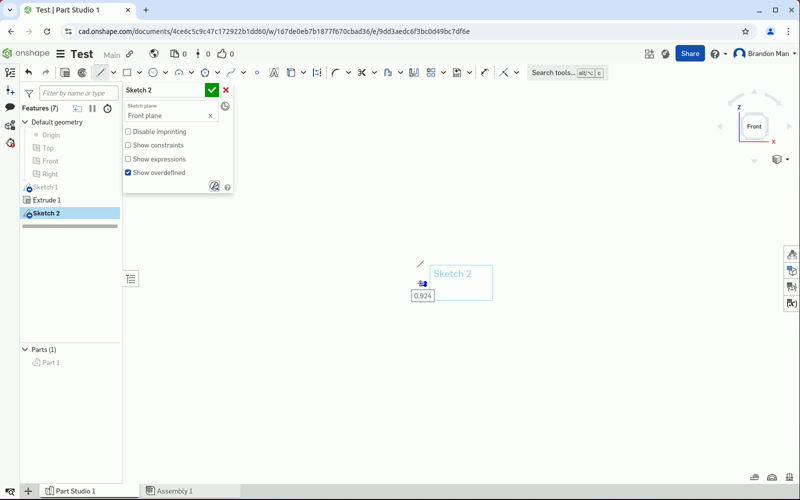
mouse_move(450, 282)
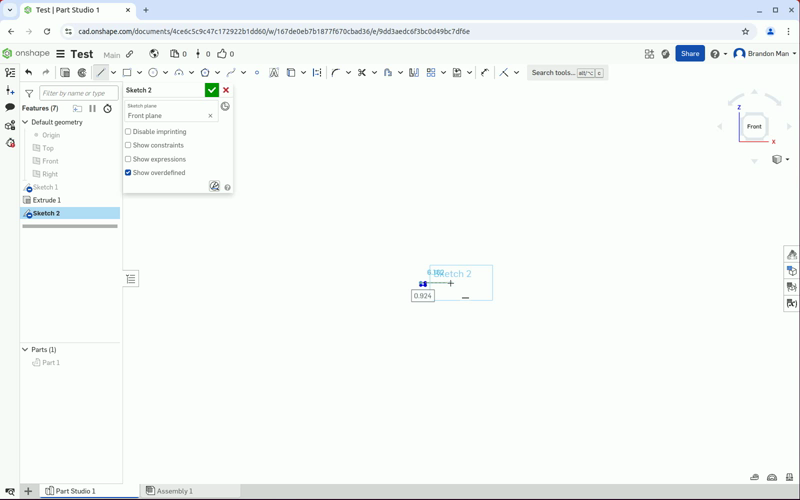
key_down(shift)
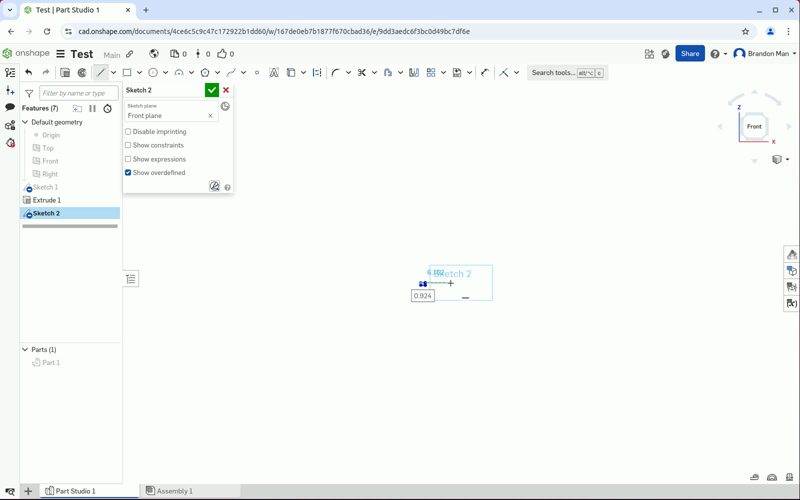
mouse_move(420, 285)
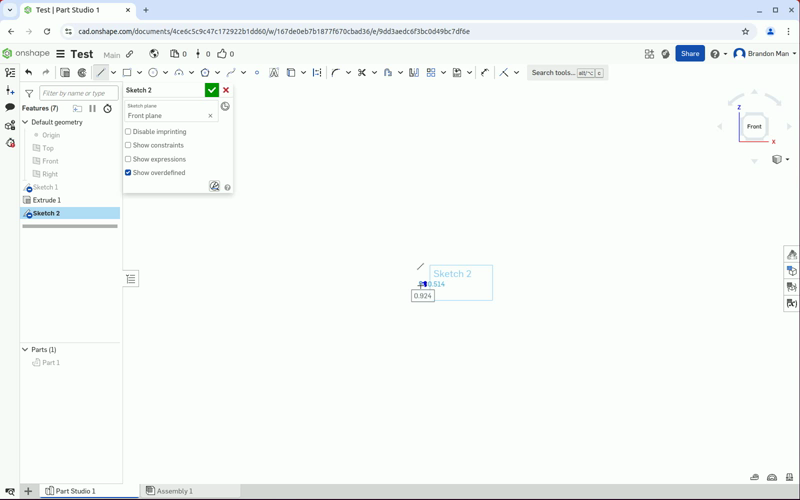
scroll(6)
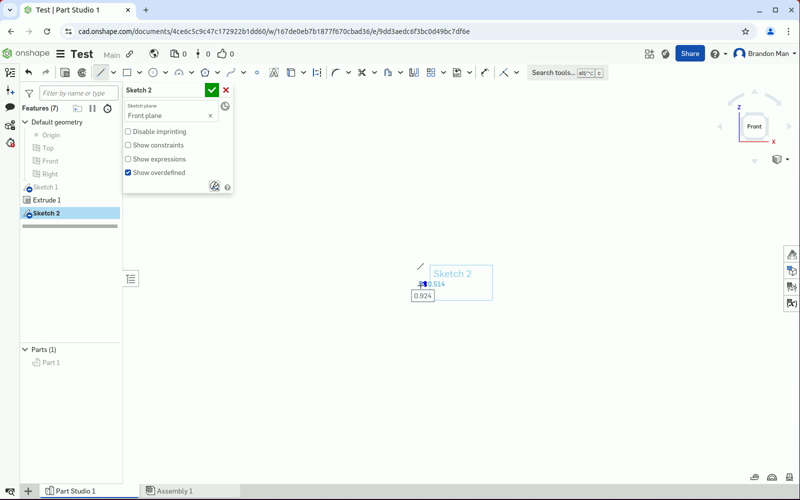
scroll(6)
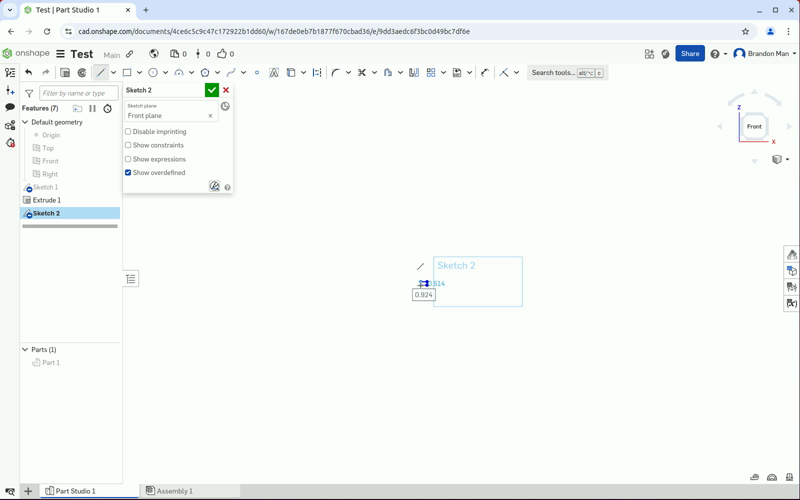
scroll(6)
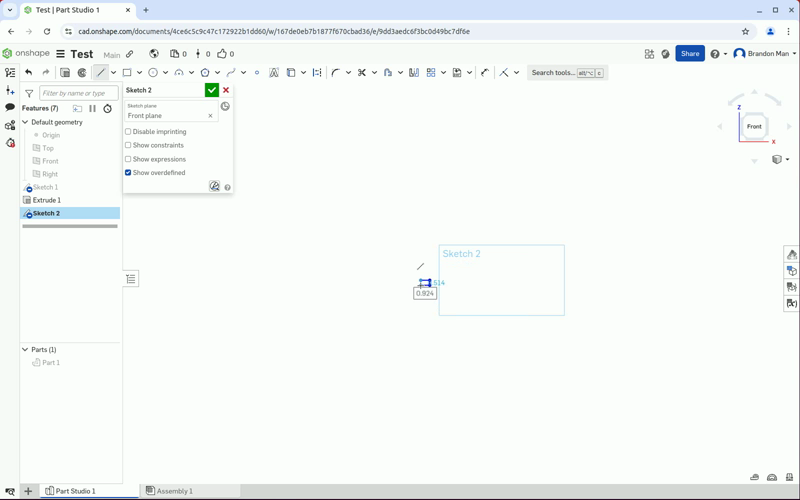
scroll(6)
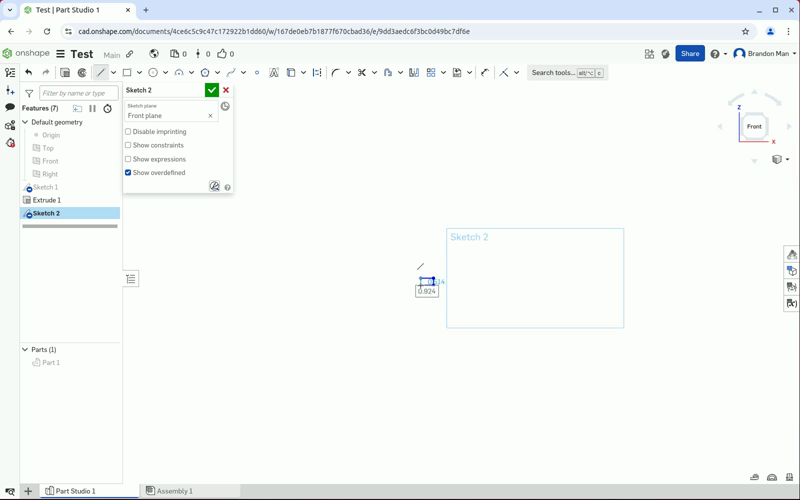
scroll(6)
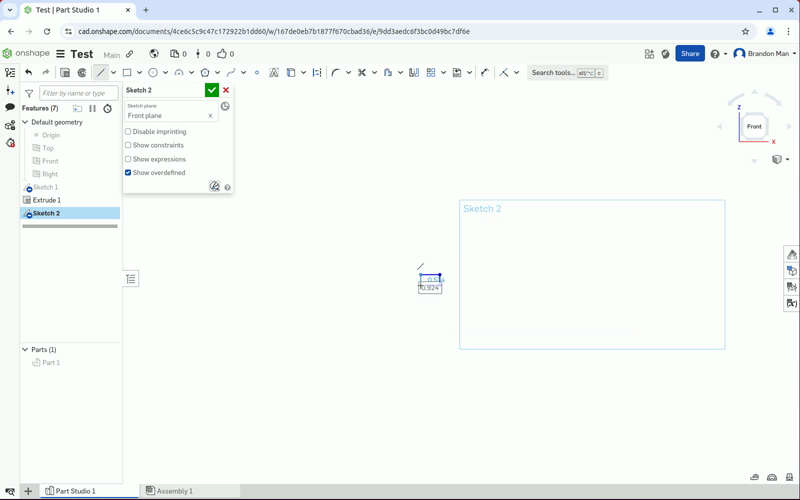
scroll(6)
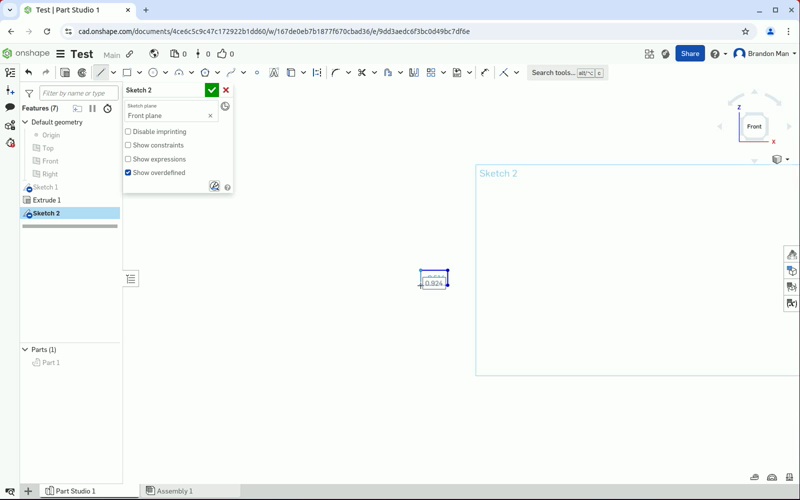
scroll(6)
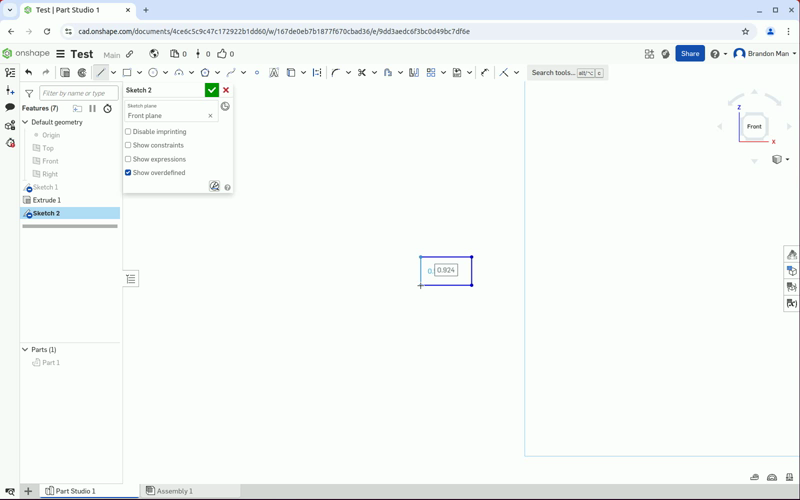
key_up(shift)
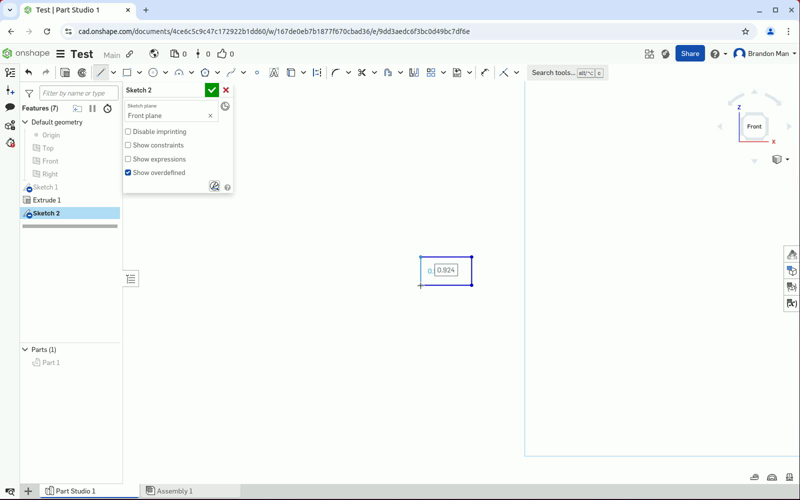
click(420, 285)
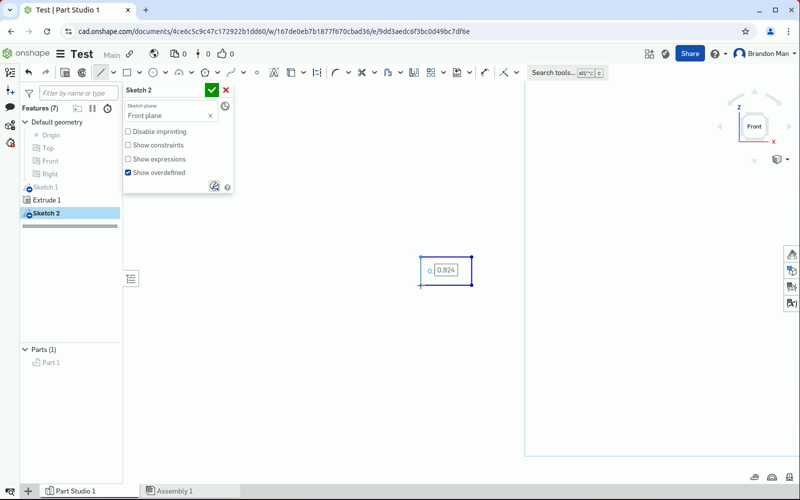
scroll(-6)
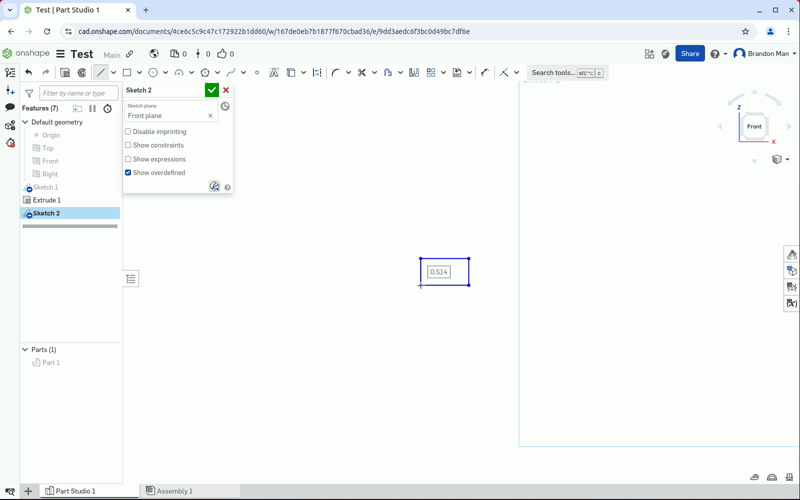
scroll(-6)
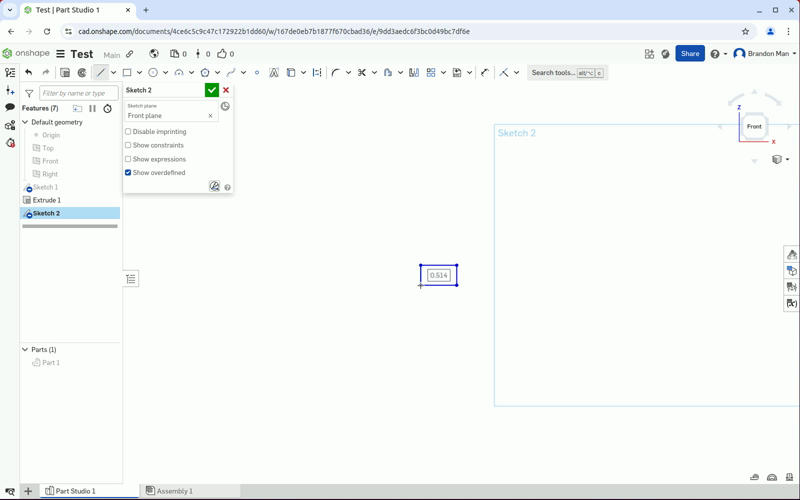
scroll(-6)
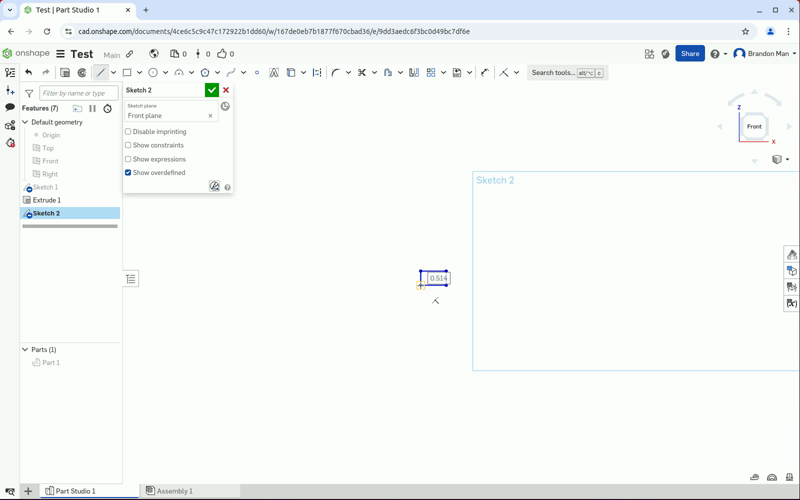
scroll(-6)
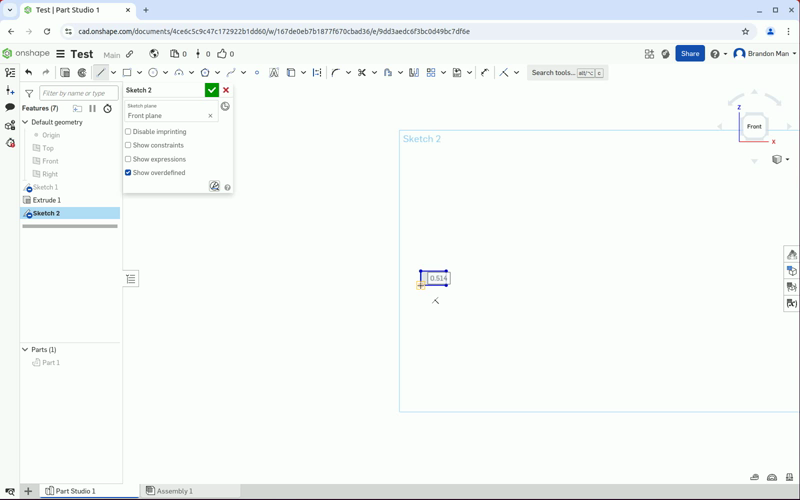
scroll(-6)
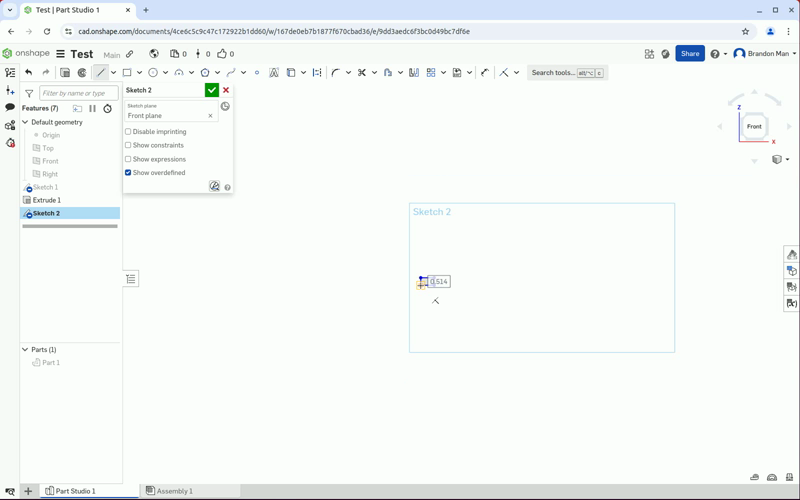
scroll(-6)
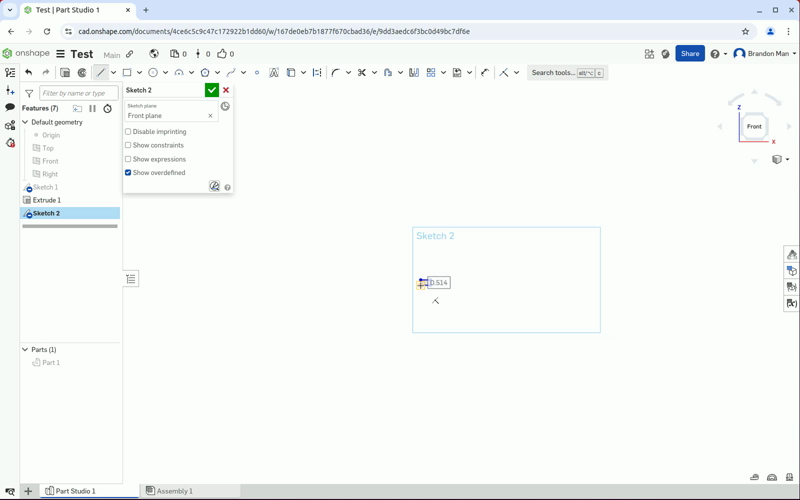
scroll(-6)
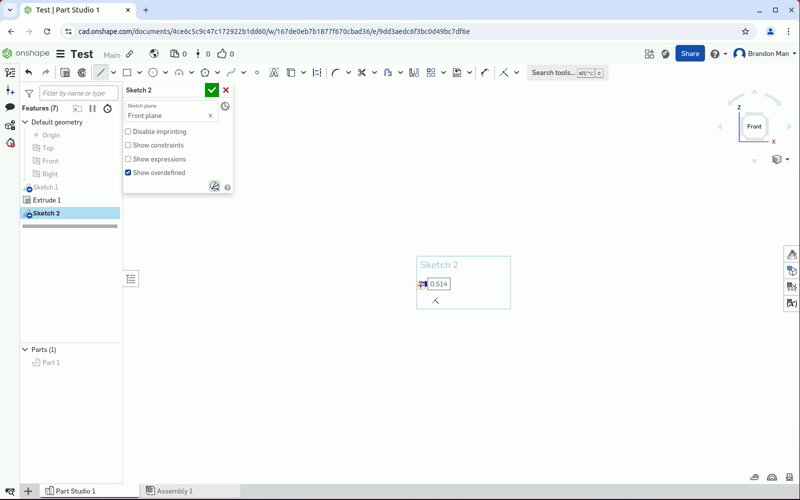
key(esc)
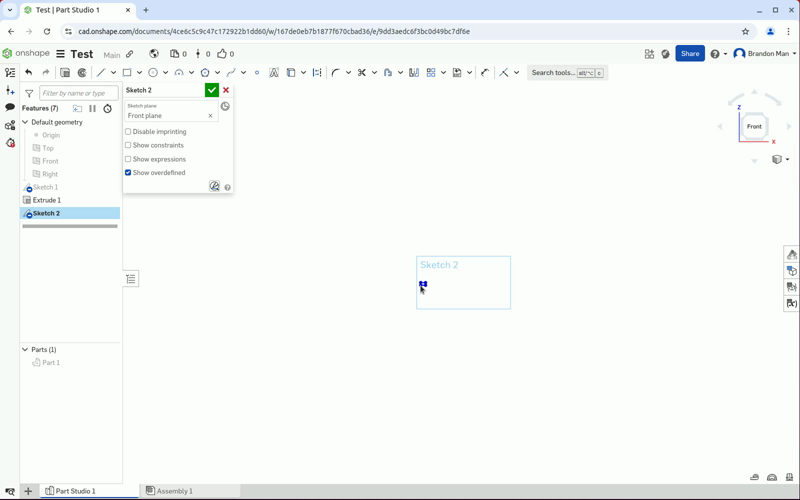
mouse_move(424, 284)
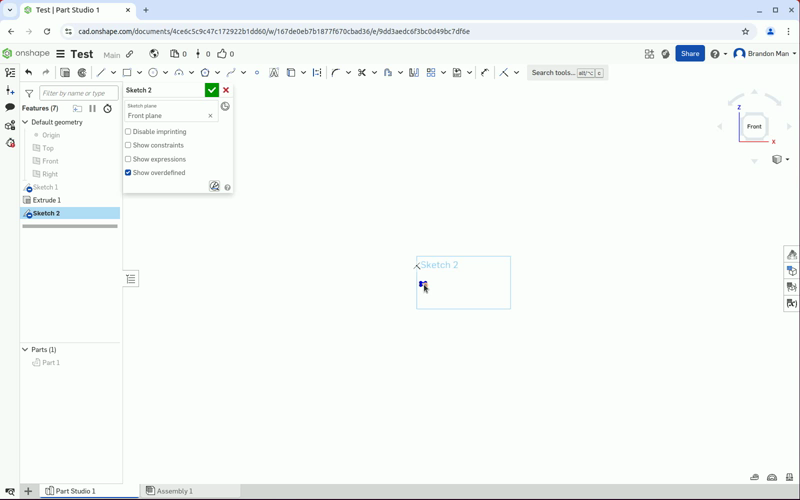
scroll(6)
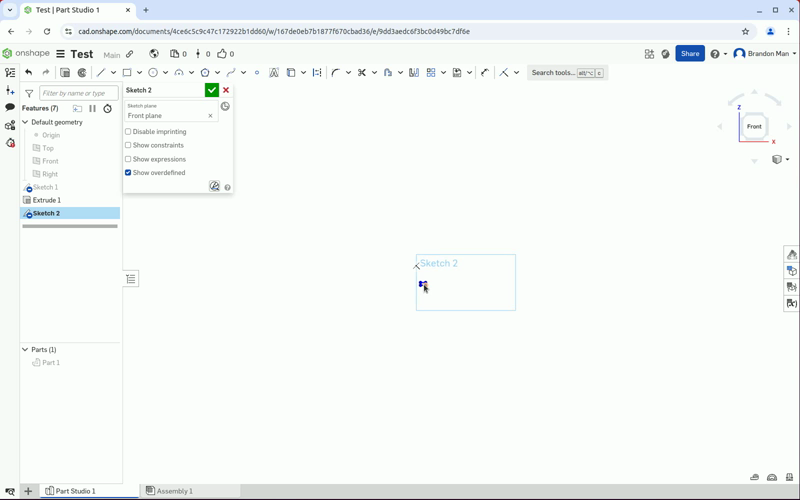
scroll(6)
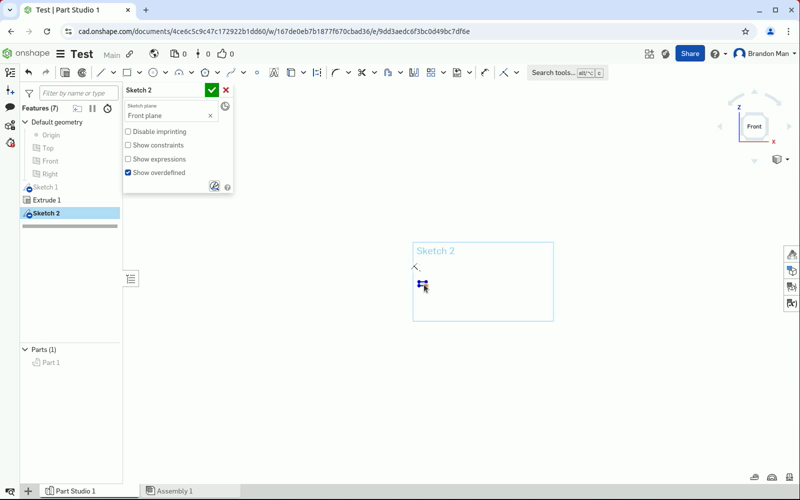
scroll(6)
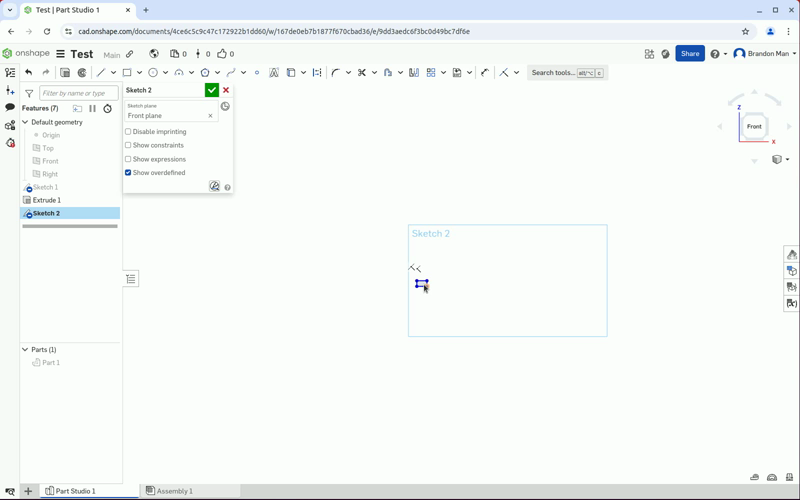
scroll(6)
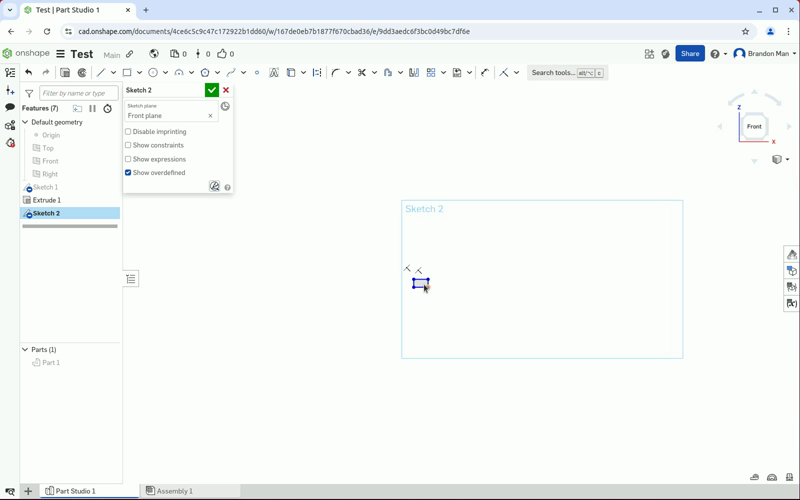
scroll(6)
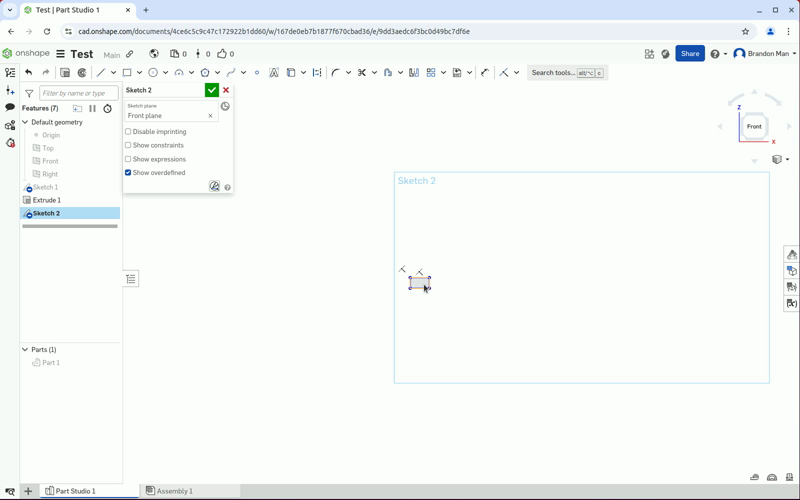
scroll(6)
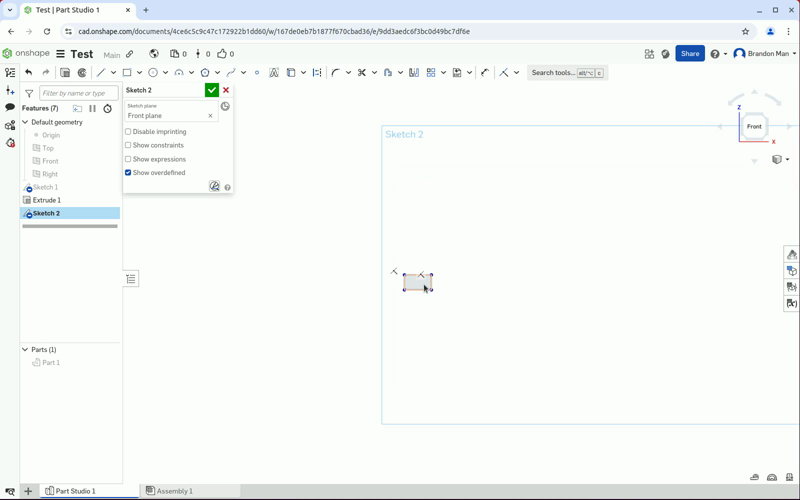
scroll(6)
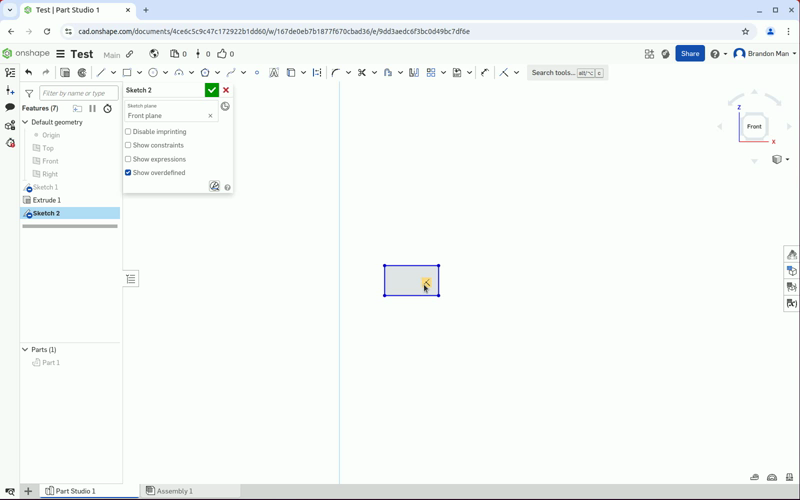
click(424, 284)
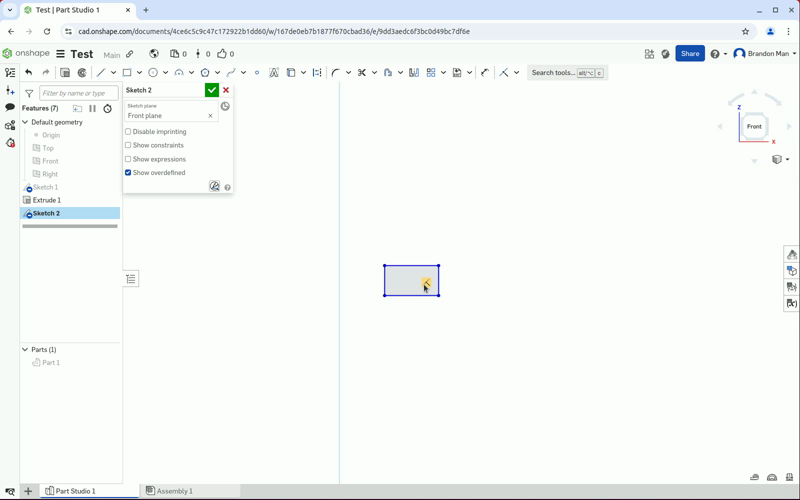
scroll(-6)
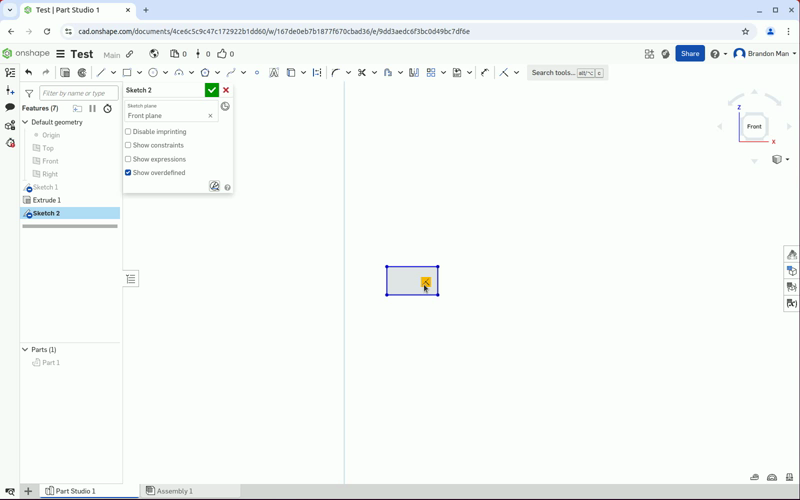
scroll(-6)
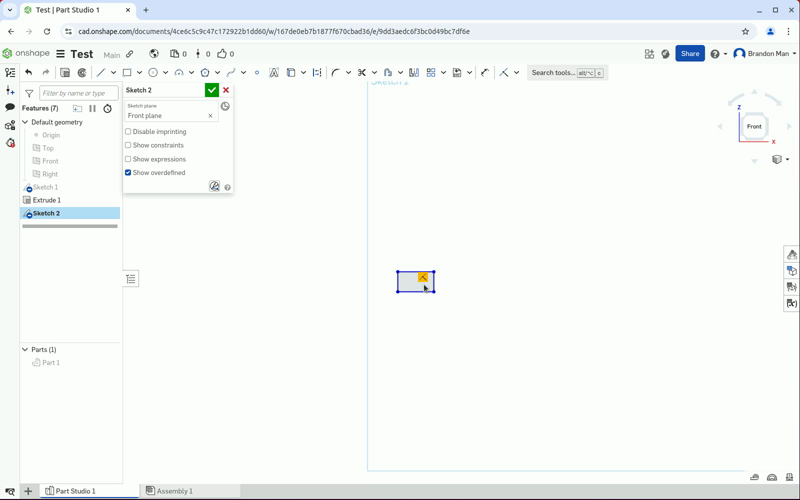
scroll(-6)
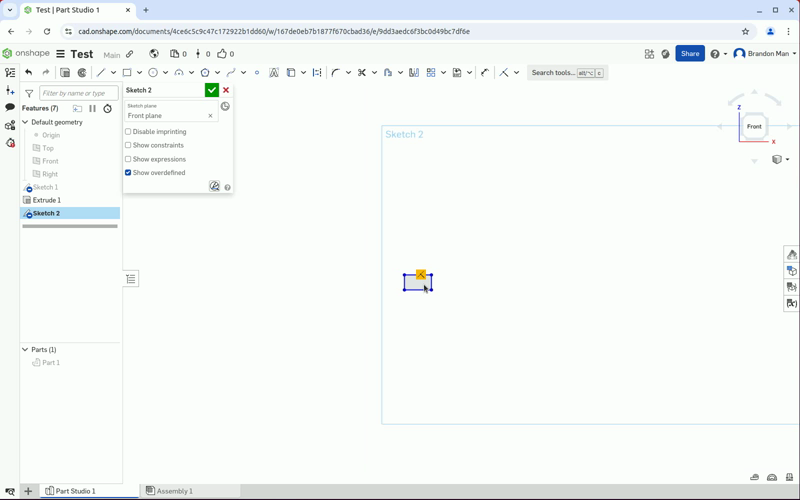
scroll(-6)
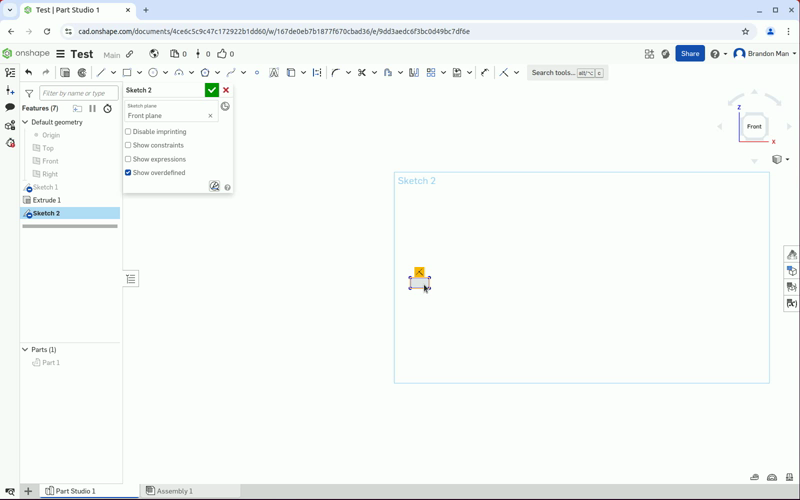
scroll(-6)
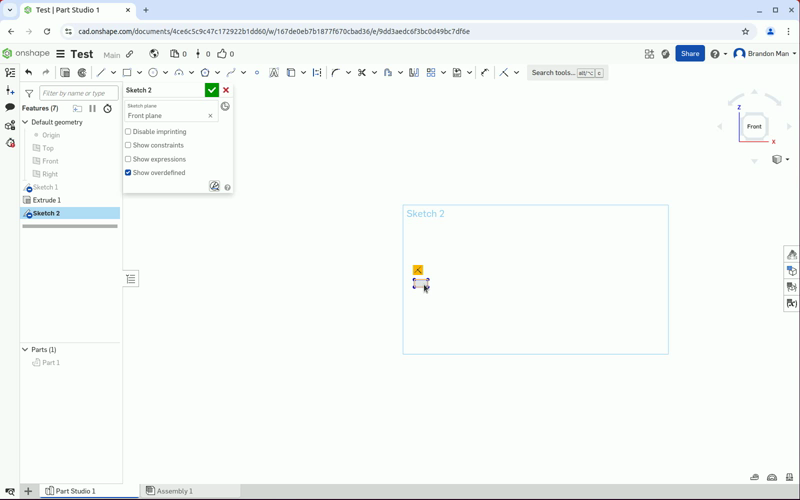
scroll(-6)
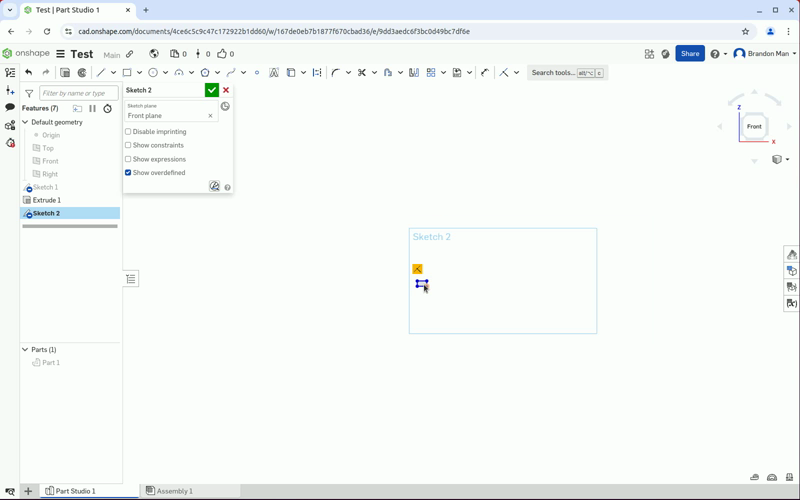
scroll(-6)
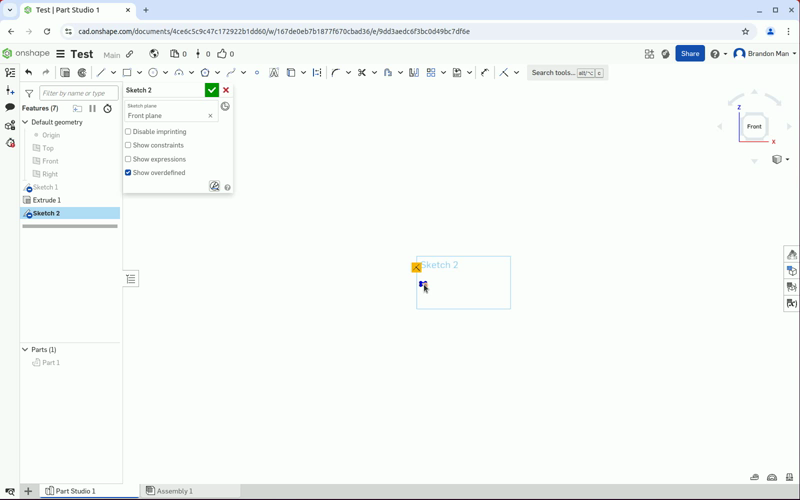
mouse_move(73, 352)
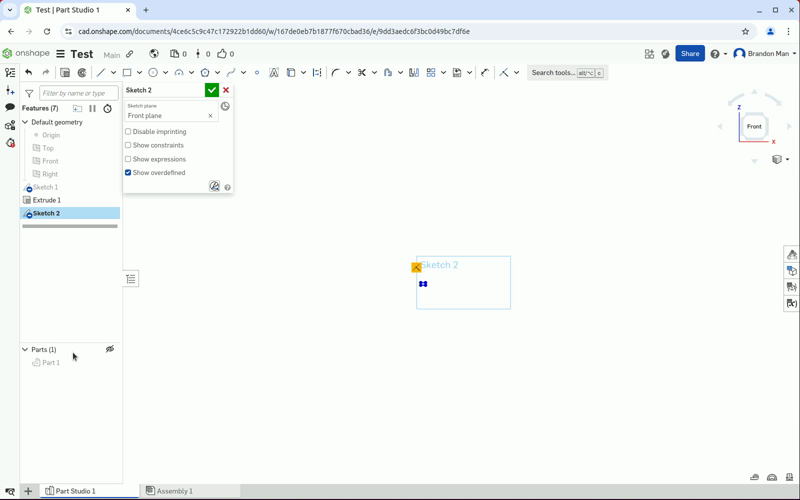
key(shift+y)
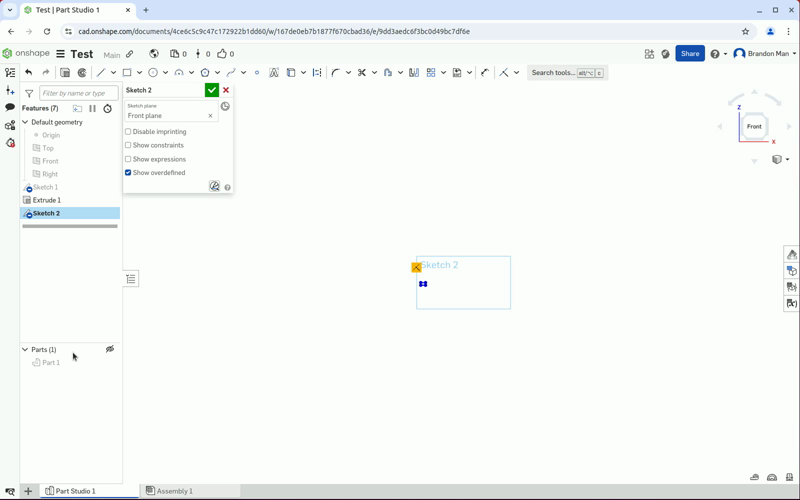
key(shift+e)
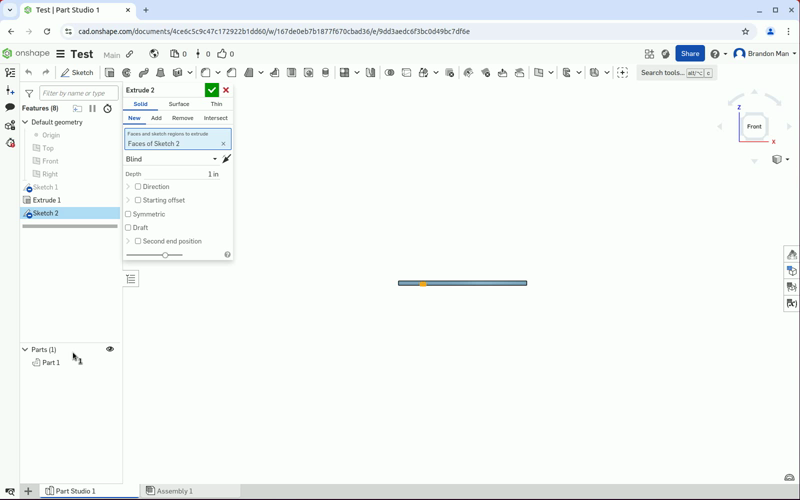
mouse_move(143, 106)
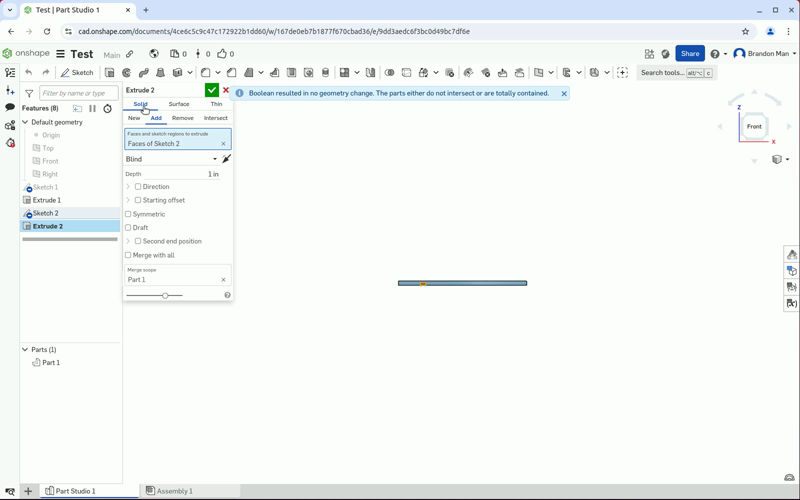
click(143, 106)
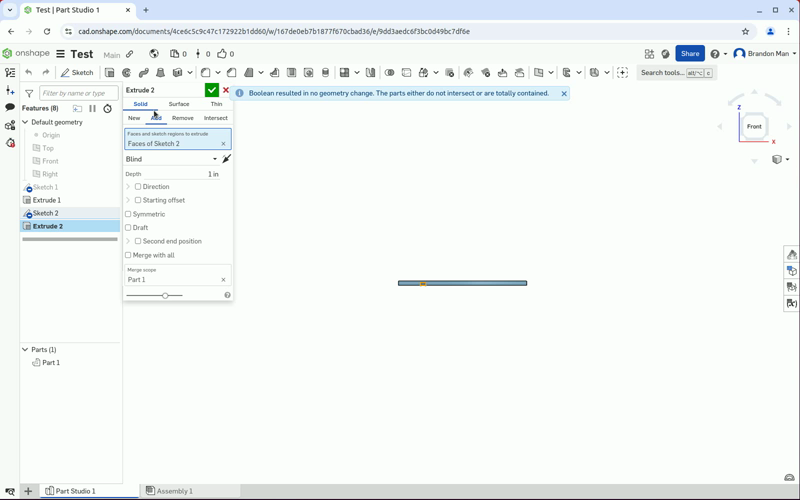
mouse_move(186, 120)
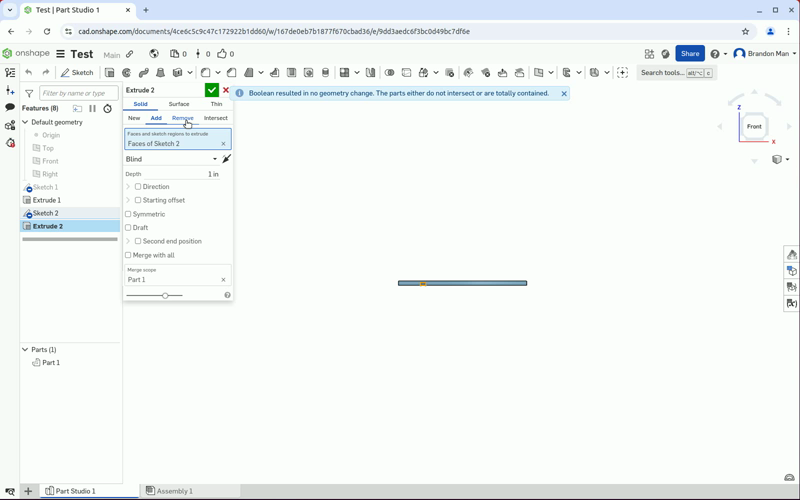
click(186, 120)
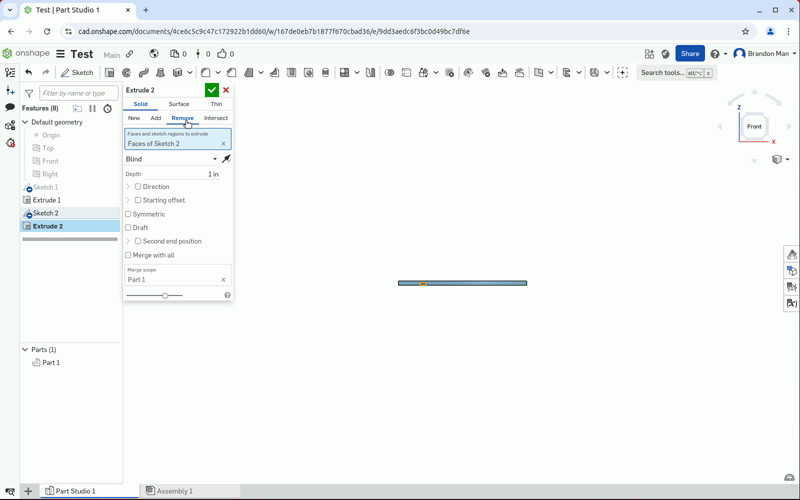
key(tab, 4)
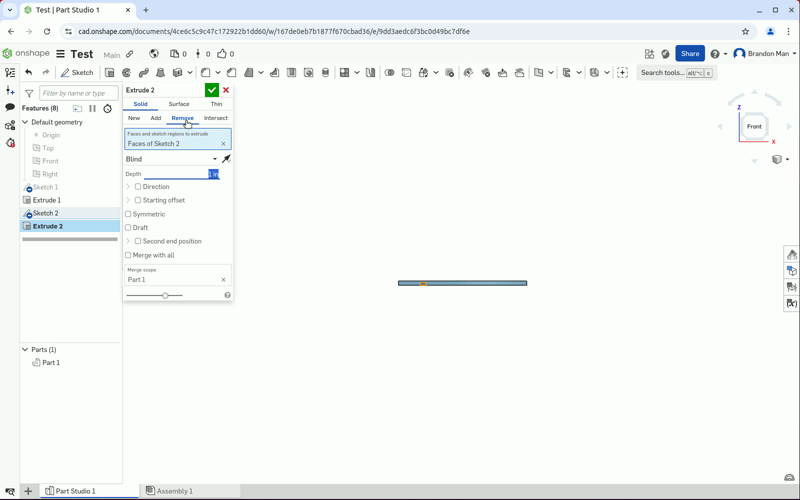
text(47.66)
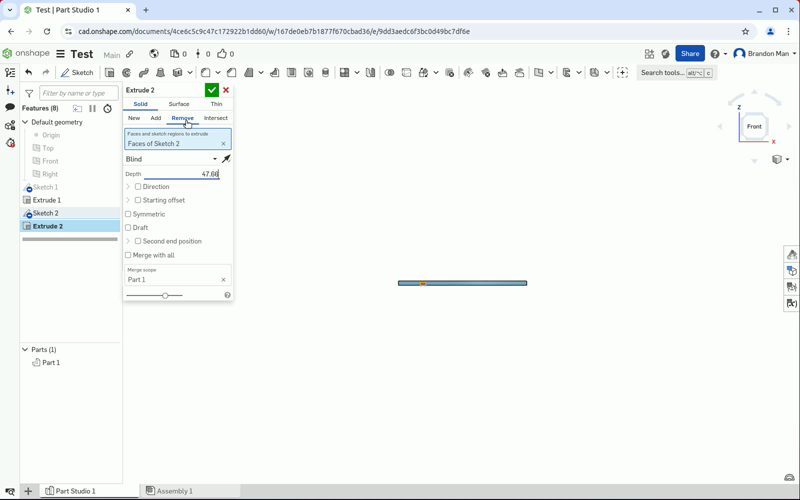
key(tab, 3)
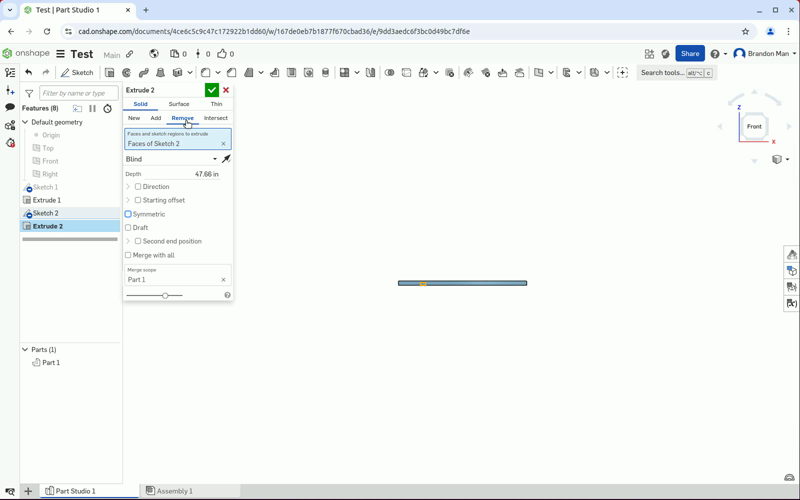
key(space)
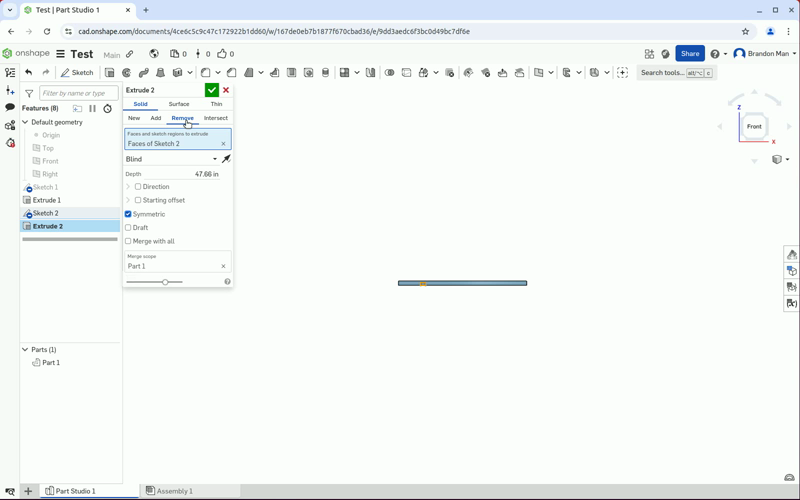
key(tab, 2)
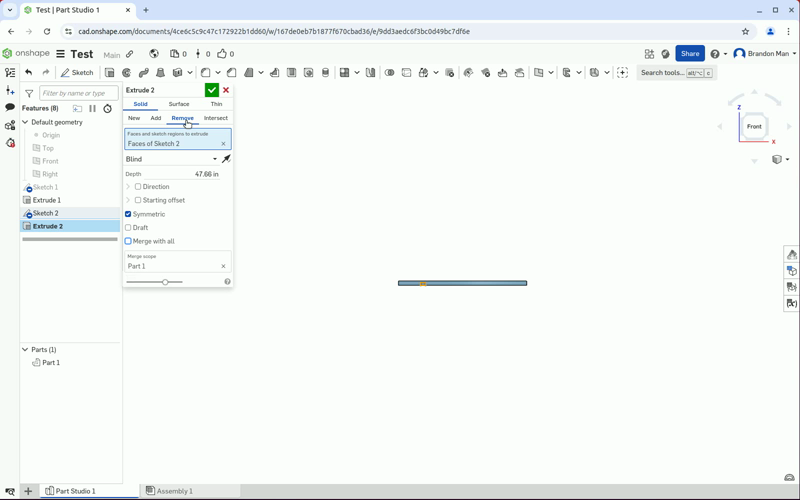
key(space)
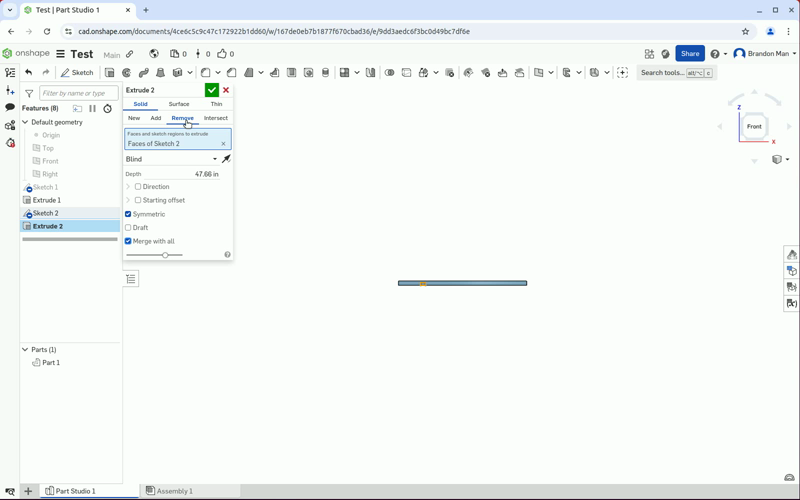
key(enter)
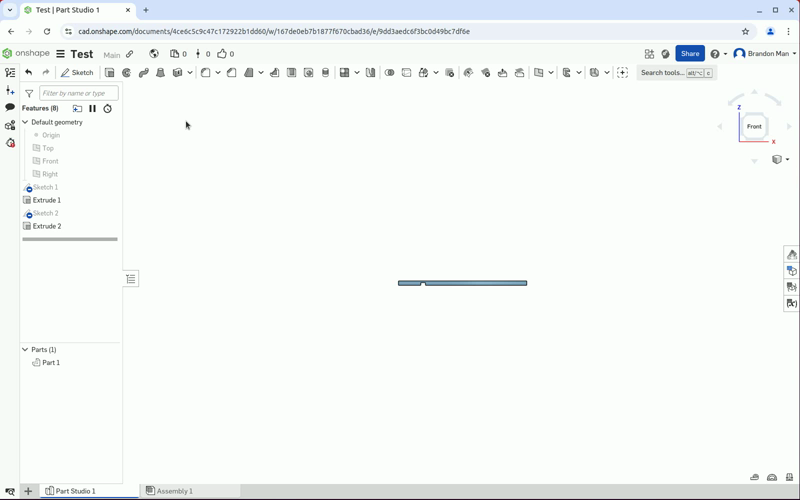
key(shift+h)
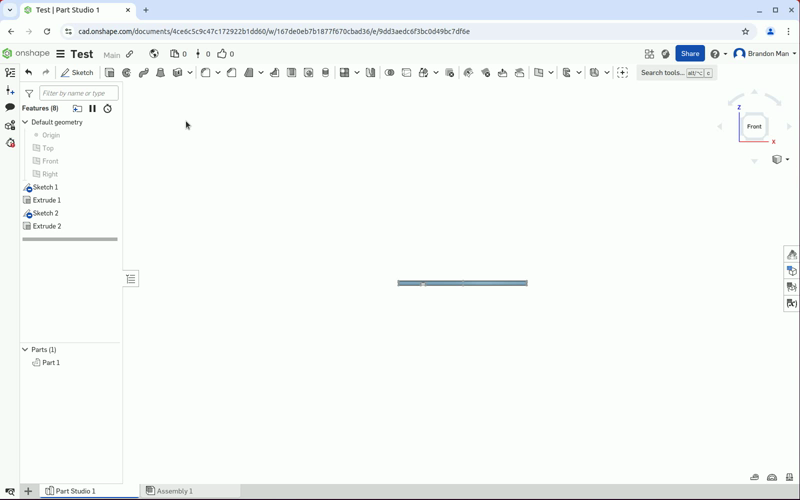
key(shift+h)
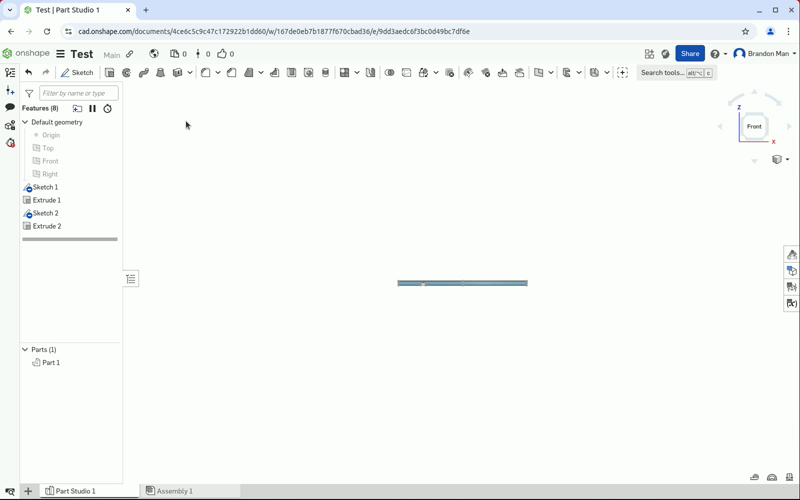
key(shift+7)
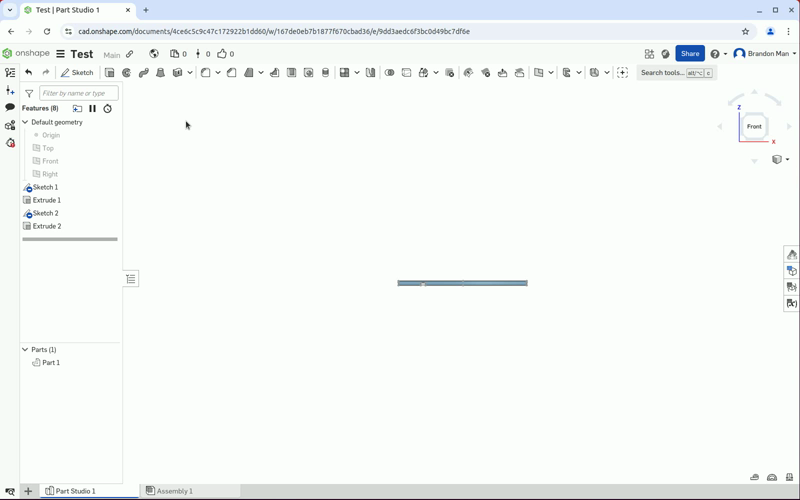
key(left, 2)
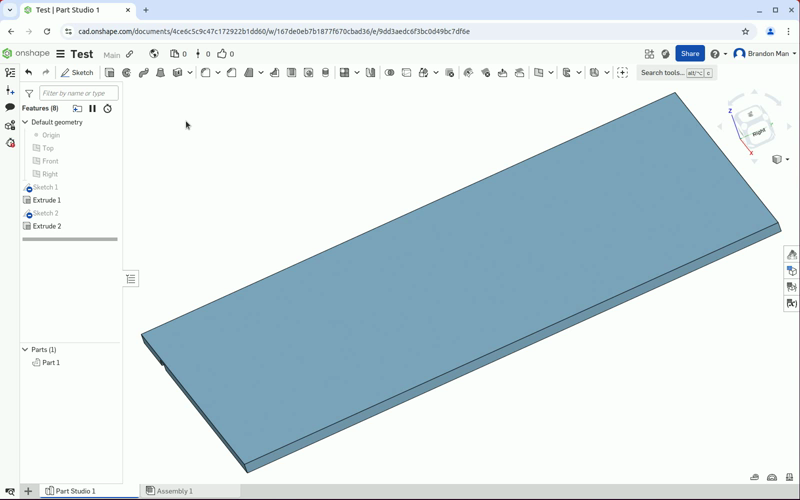
key(down, 2)
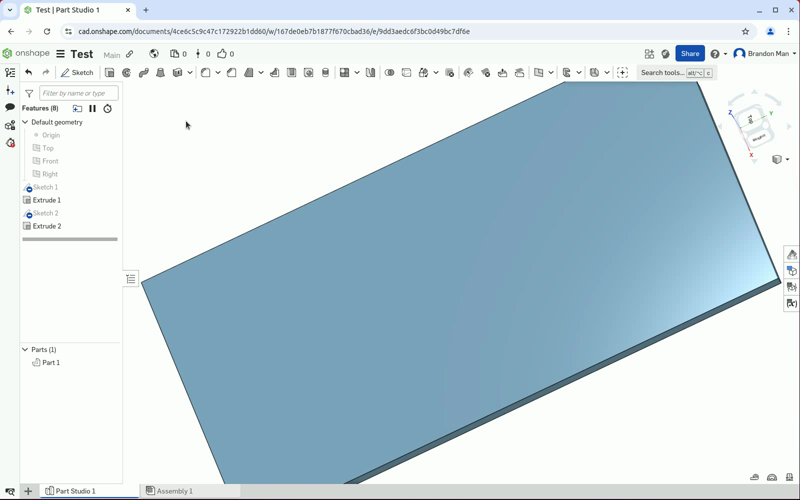
key(up, 2)
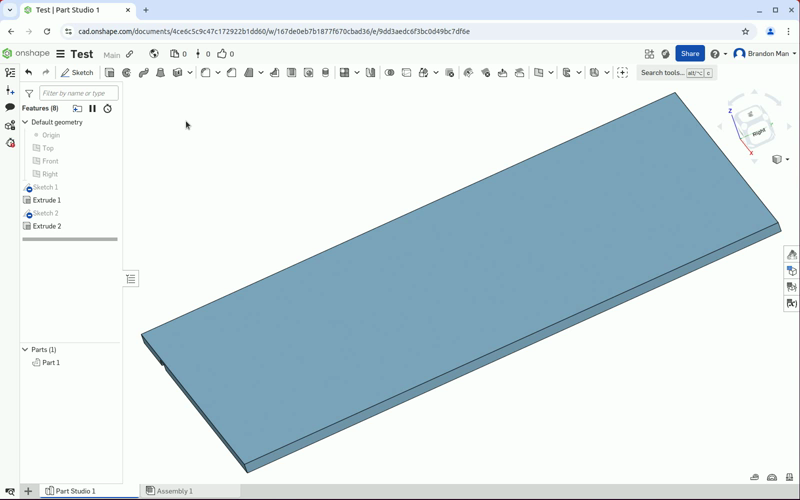
key(right, 2)
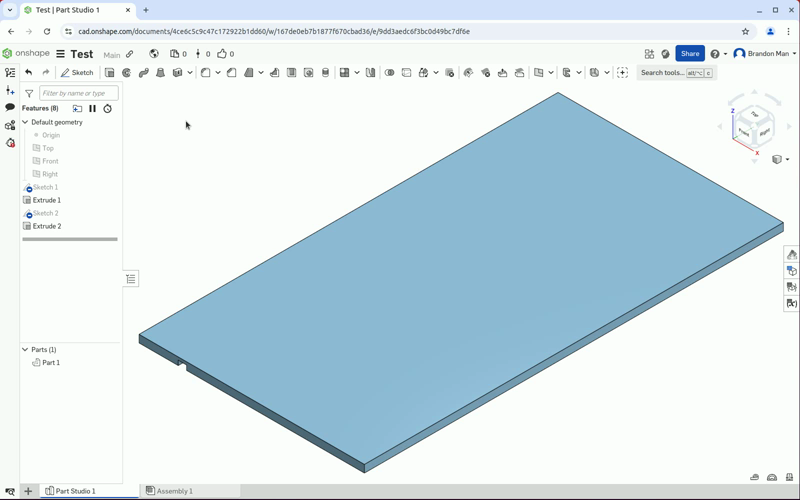
mouse_move(73, 189)
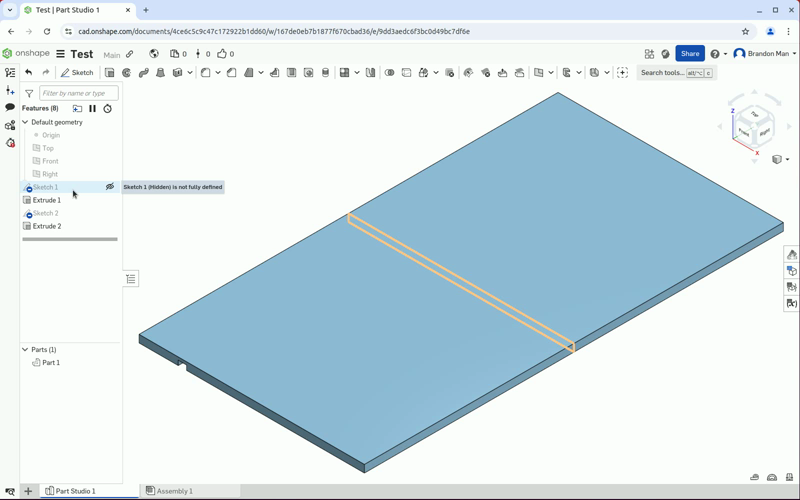
click(73, 189)